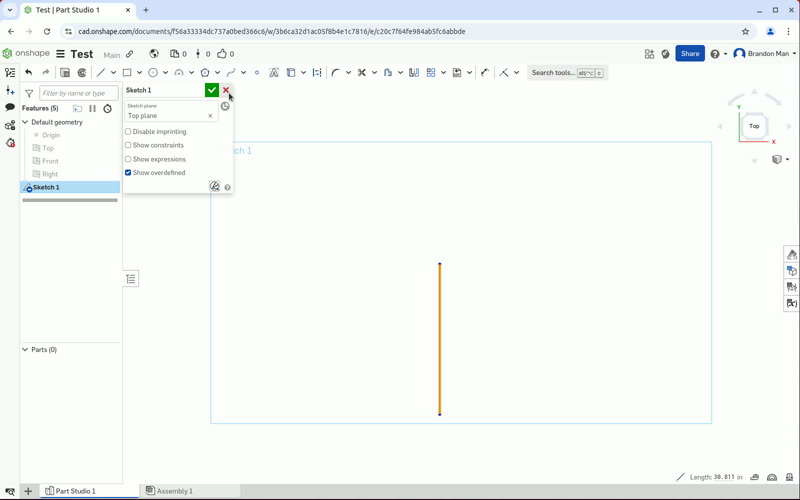
key(shift+h)
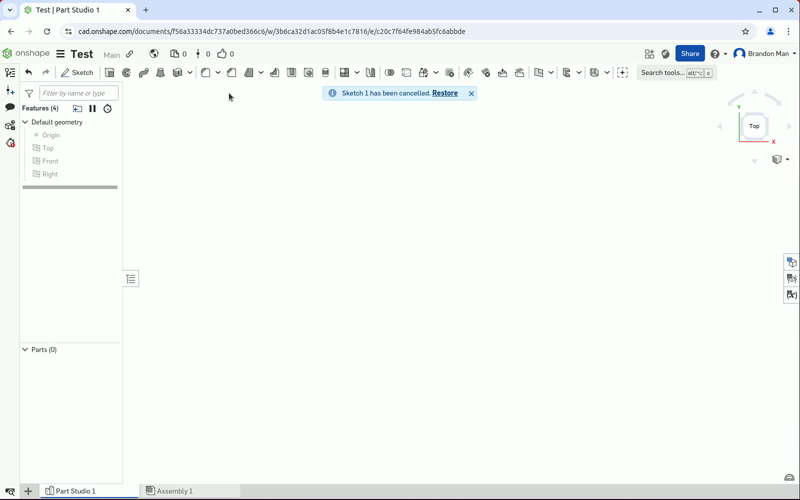
mouse_move(73, 352)
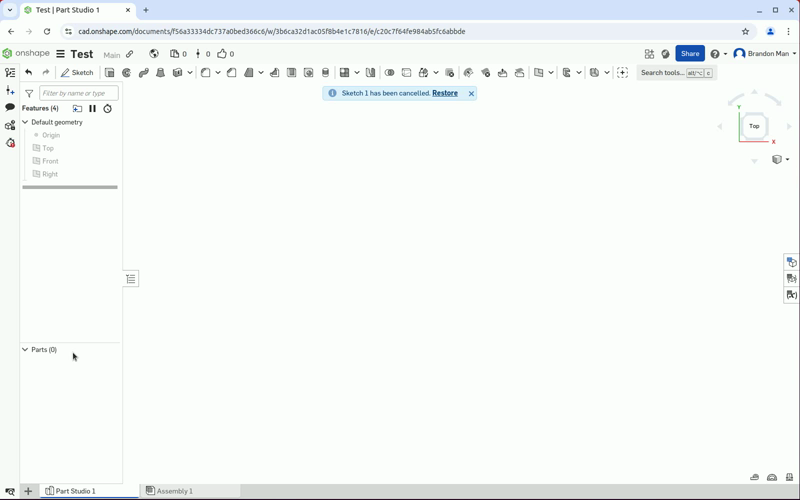
key(y)
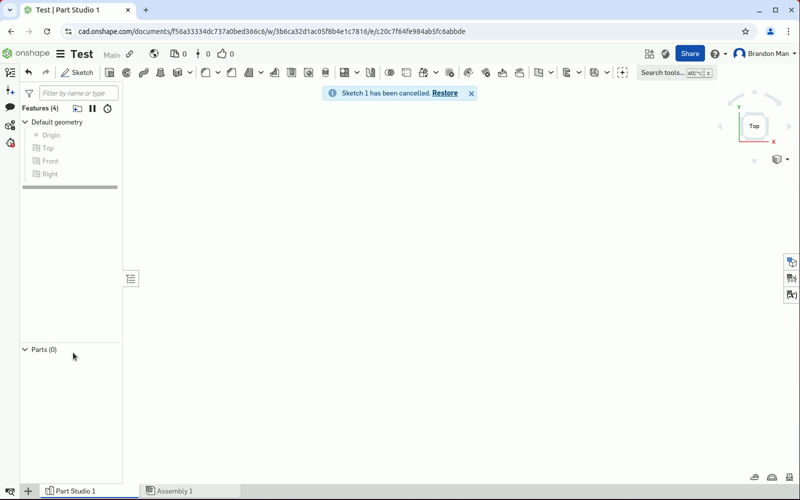
key(shift+p)
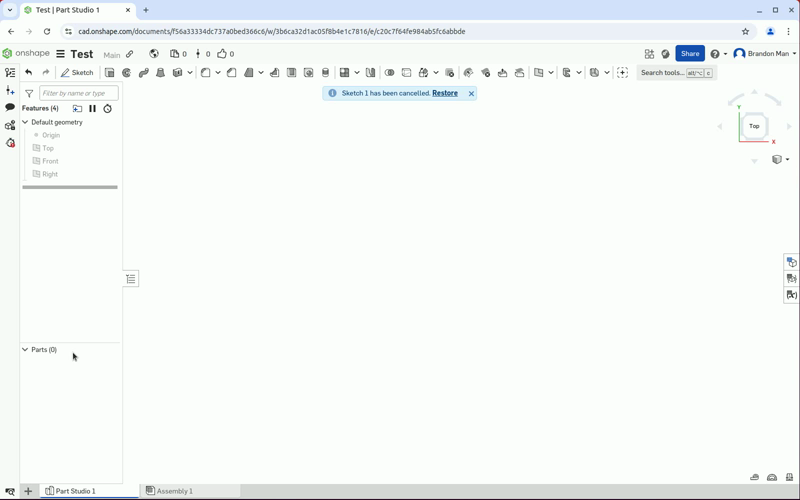
key(space)
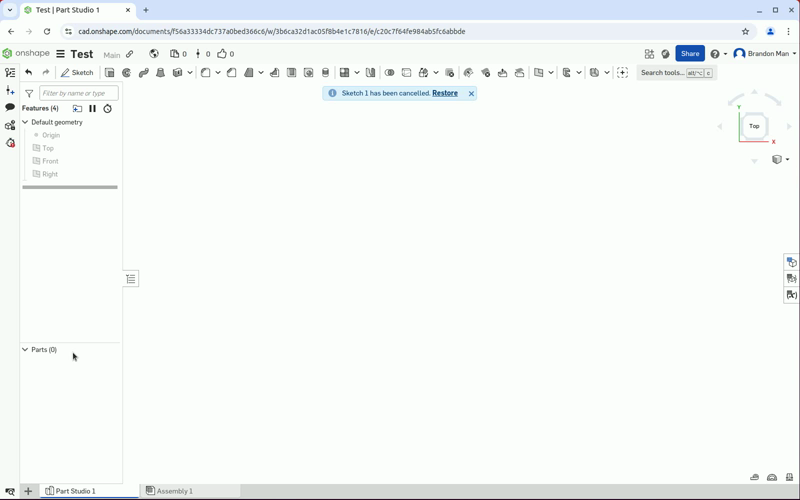
key_down(shift)
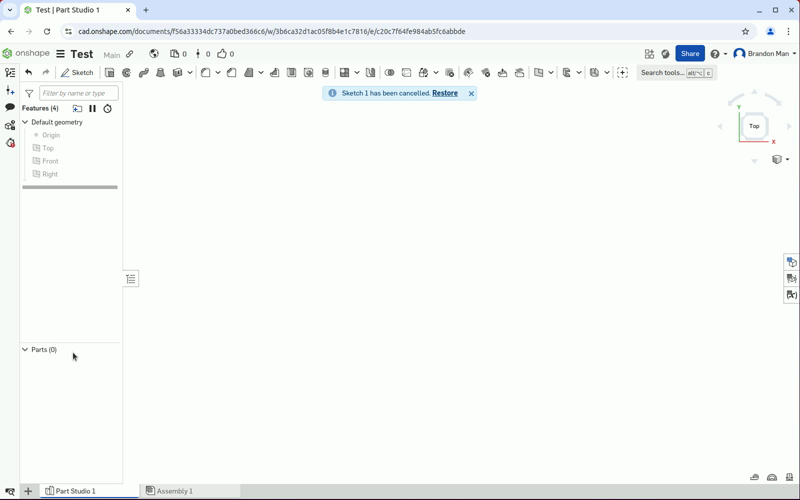
key(up)
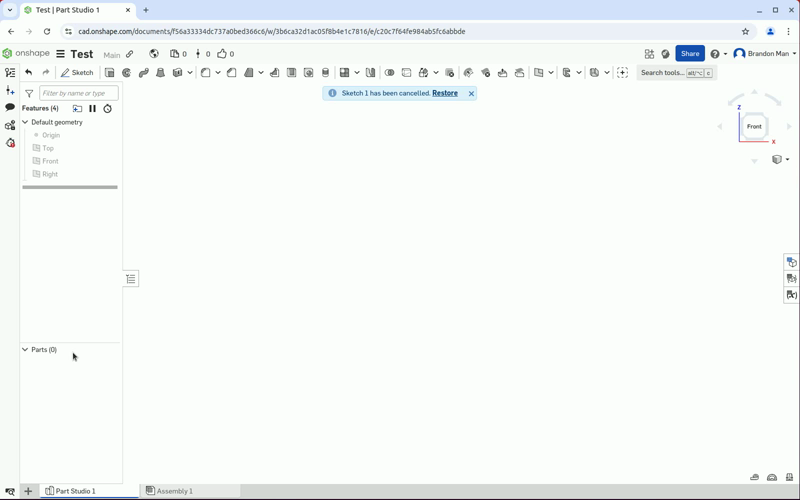
key_up(shift)
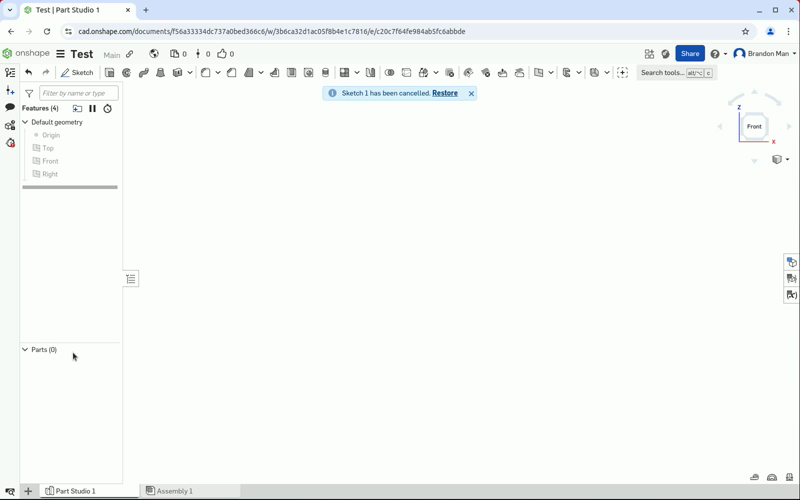
mouse_move(73, 352)
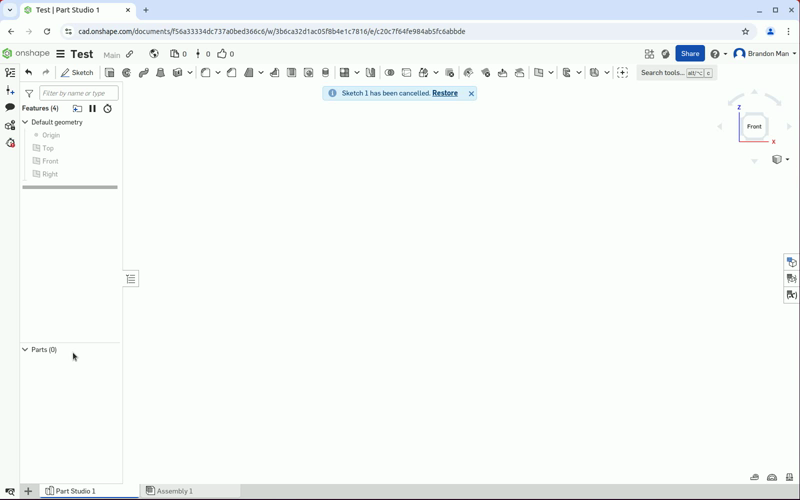
key(shift+y)
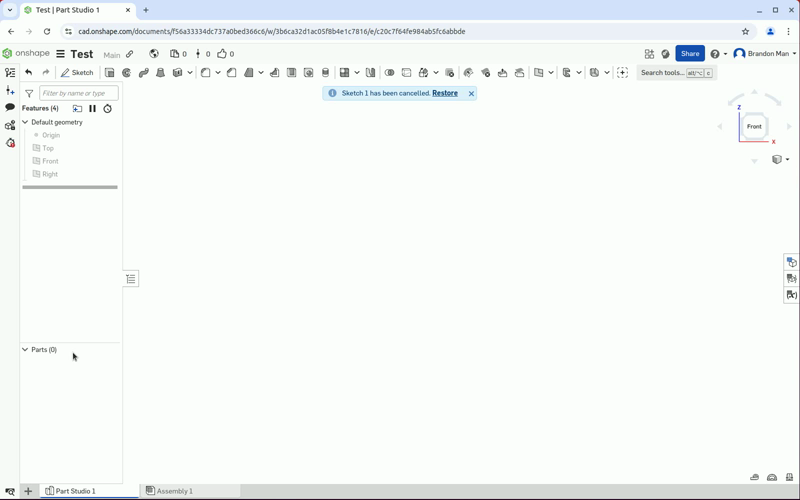
key(shift+s)
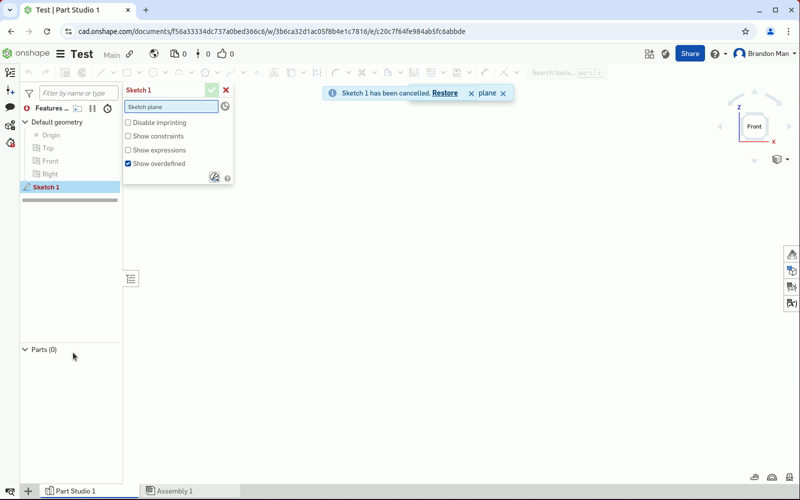
mouse_move(73, 163)
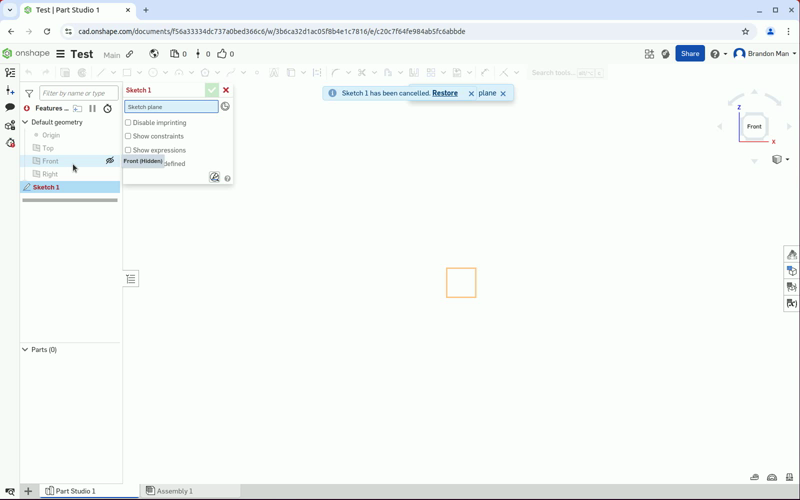
click(73, 163)
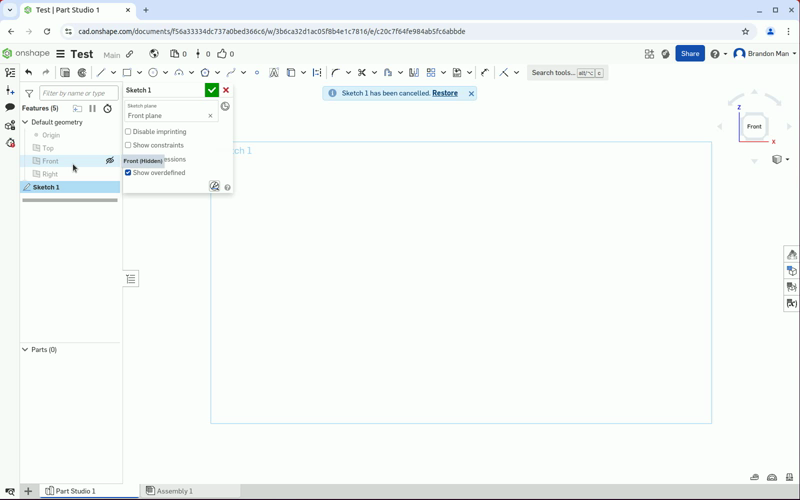
mouse_move(73, 352)
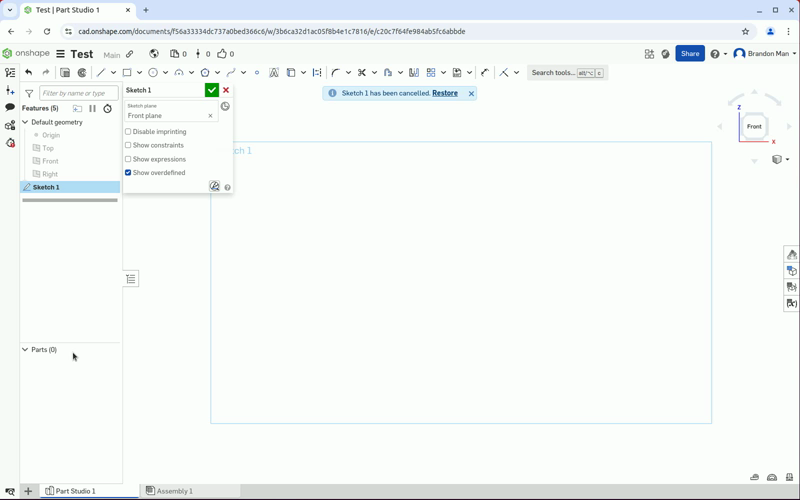
key(y)
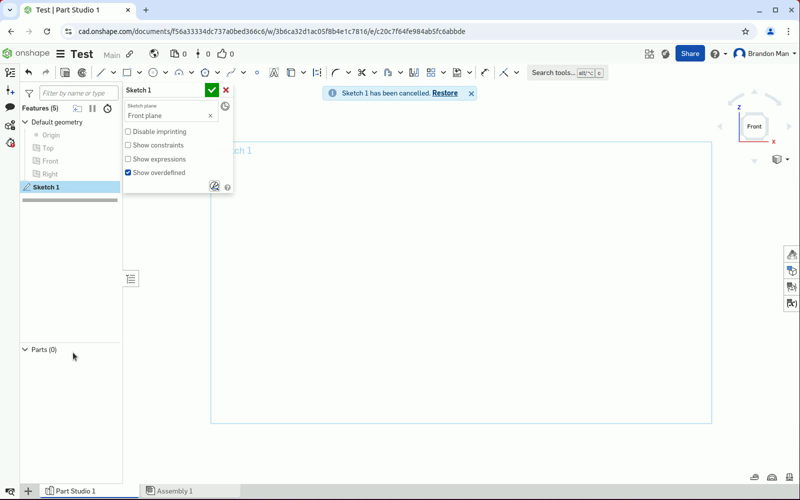
key(l)
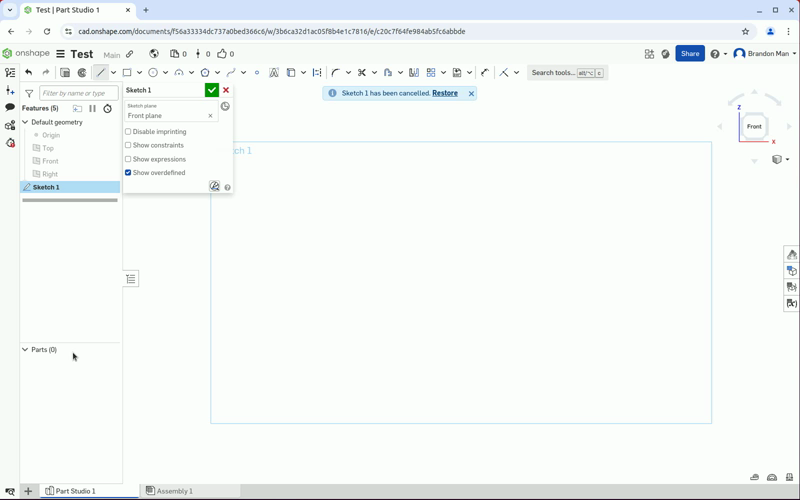
key_down(shift)
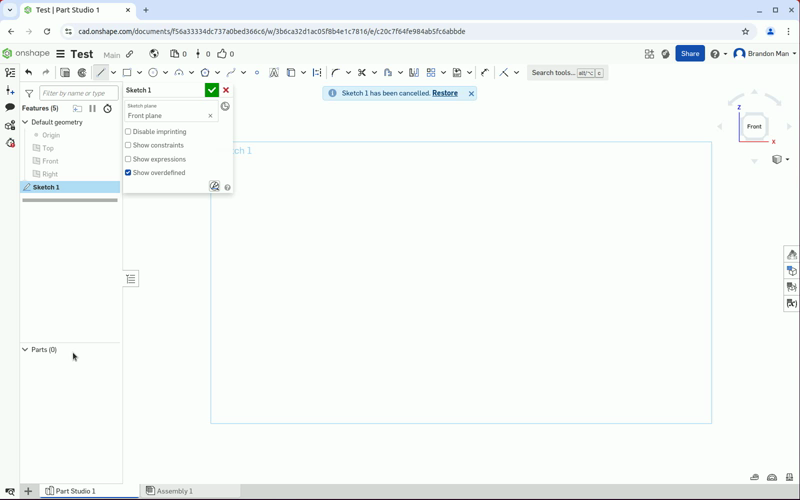
mouse_move(397, 381)
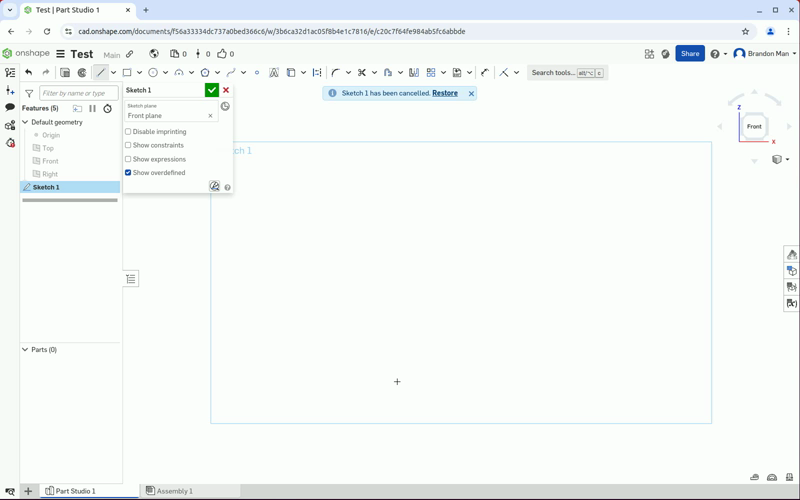
click(397, 381)
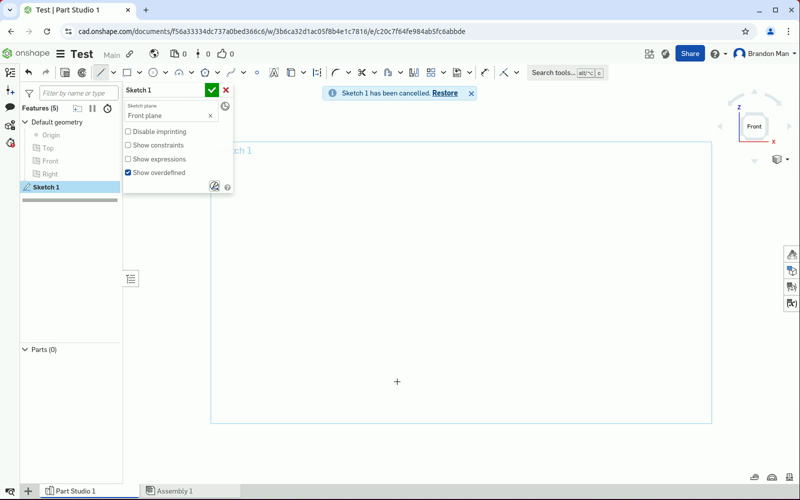
key_up(shift)
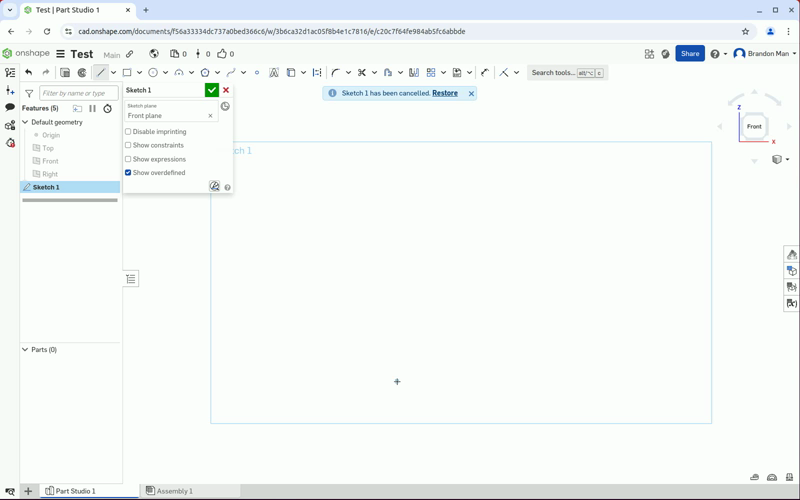
key_down(shift)
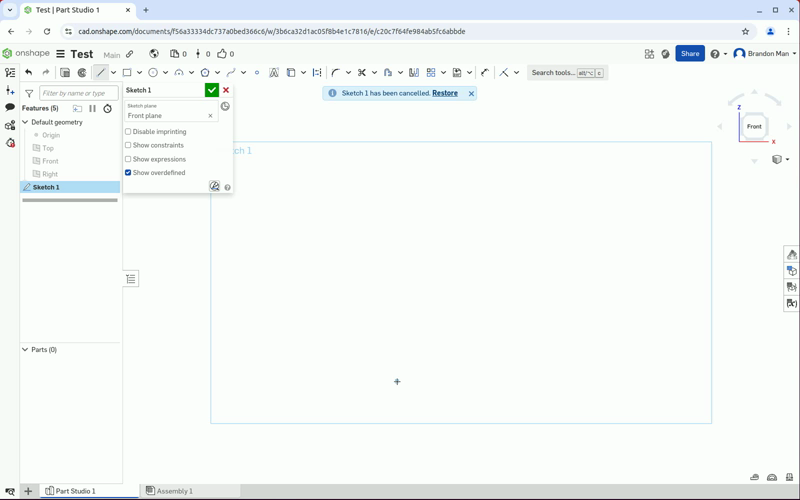
mouse_move(523, 381)
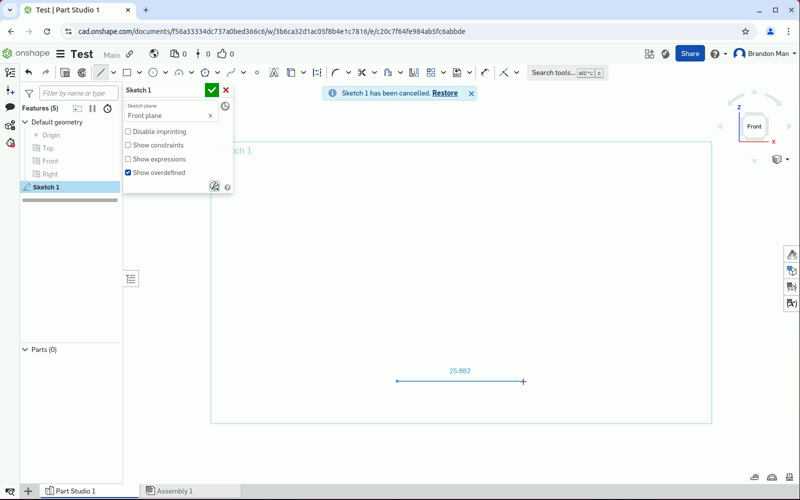
click(523, 381)
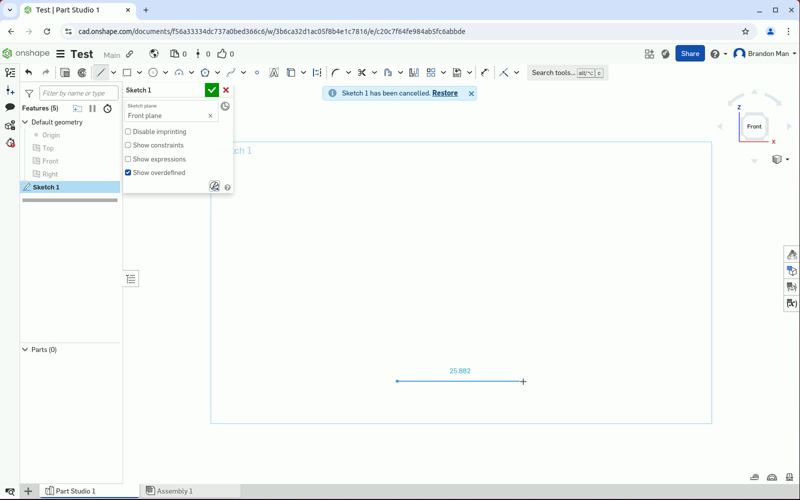
key_up(shift)
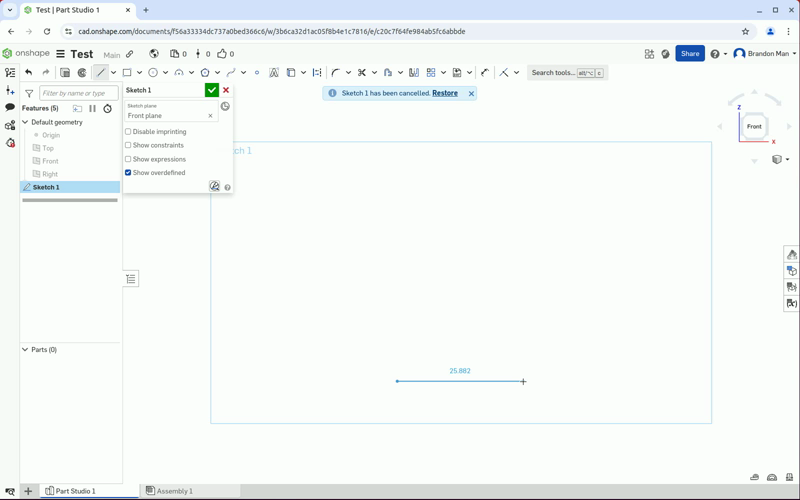
key_down(shift)
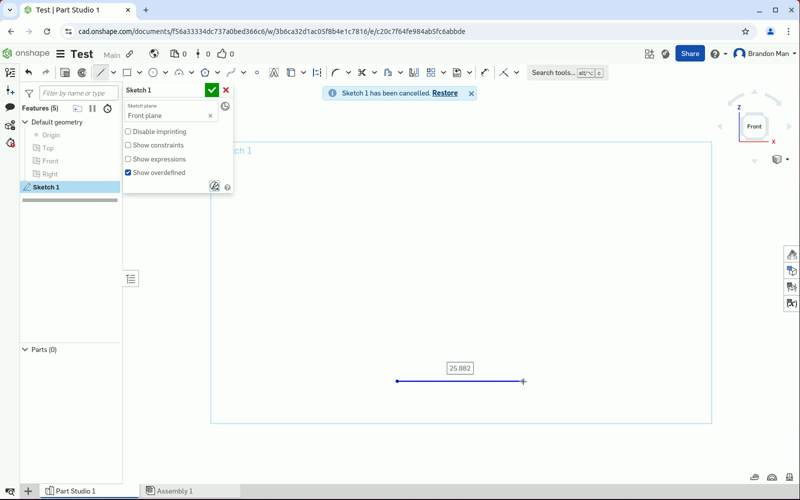
mouse_move(523, 185)
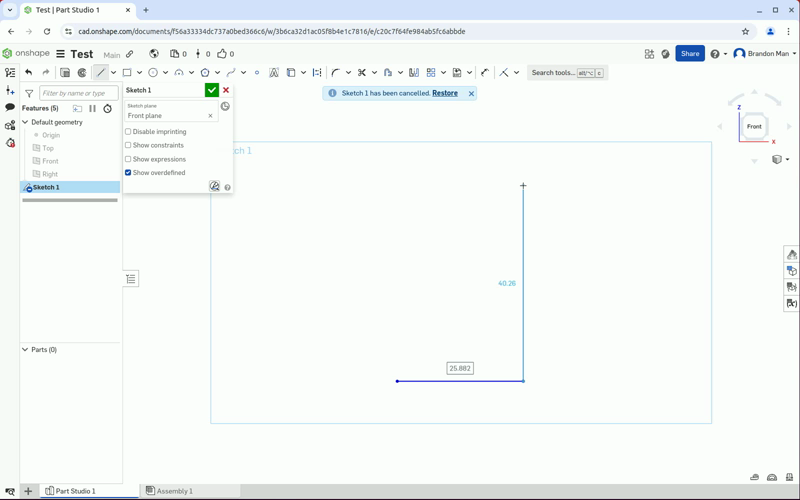
click(523, 185)
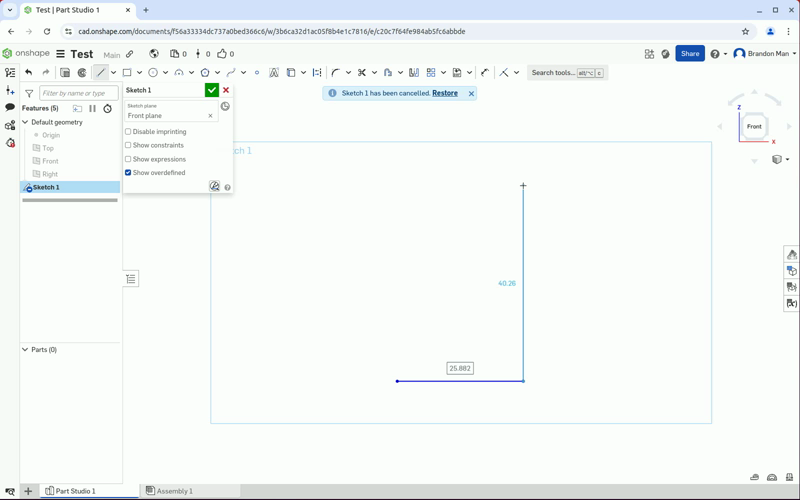
key_up(shift)
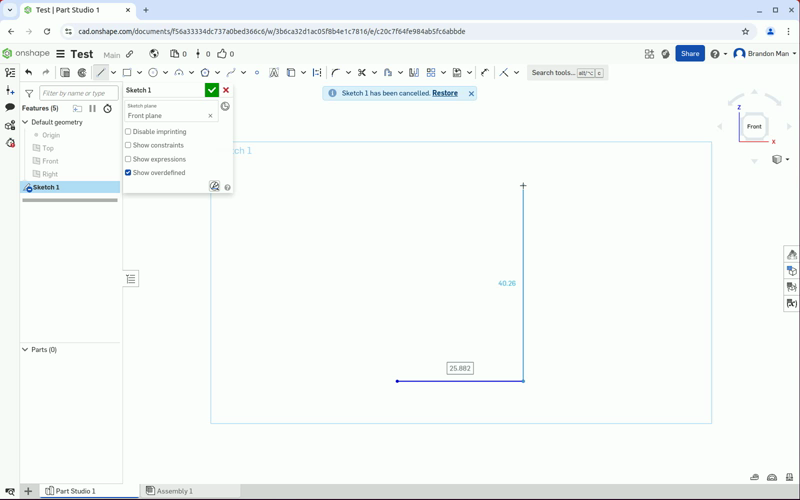
key_down(shift)
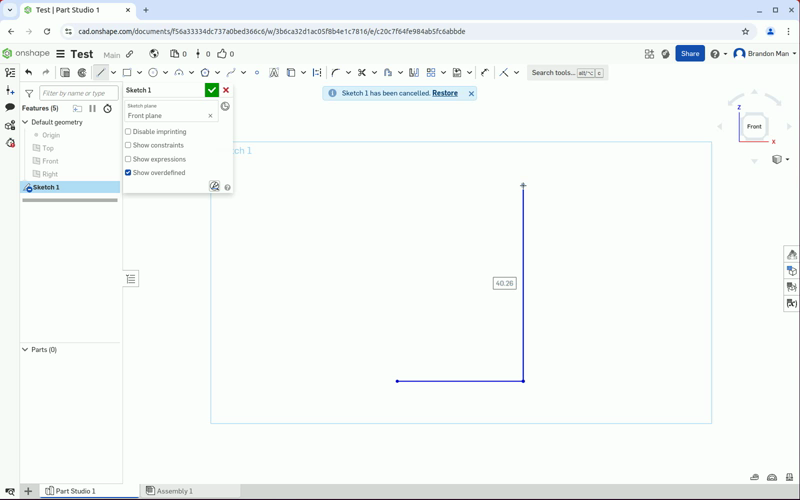
mouse_move(397, 185)
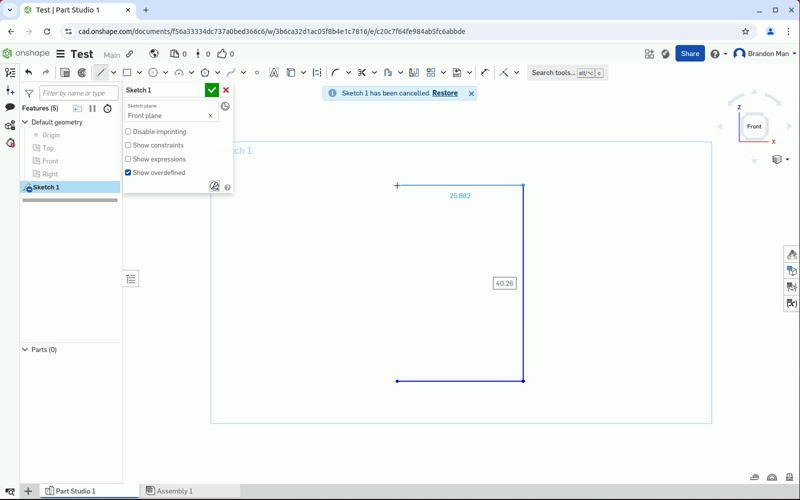
click(397, 185)
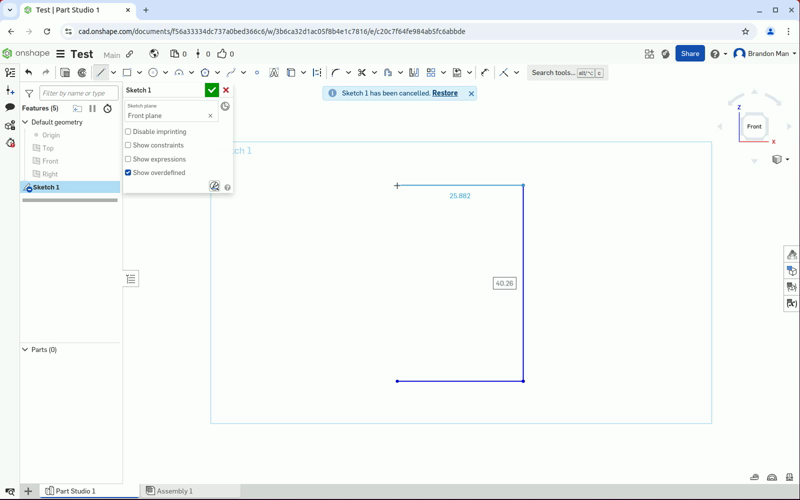
key_up(shift)
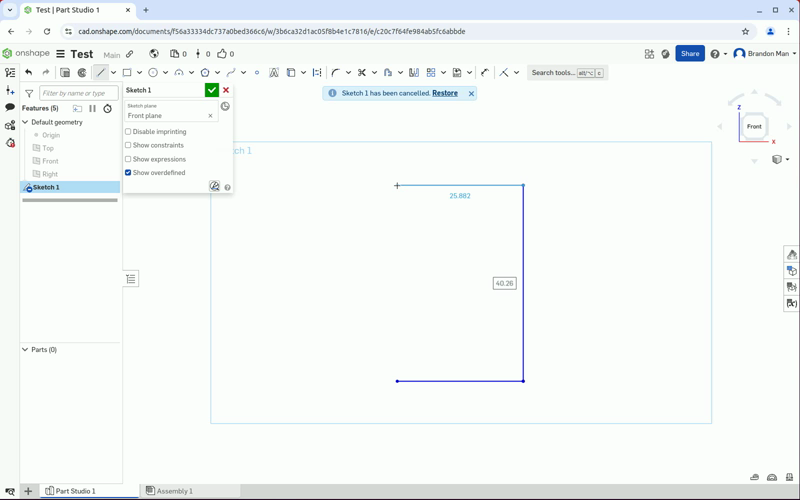
key_down(shift)
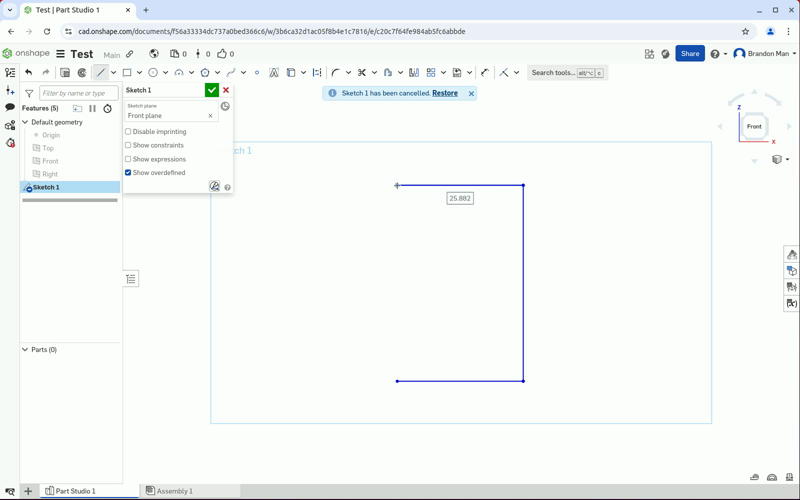
mouse_move(397, 381)
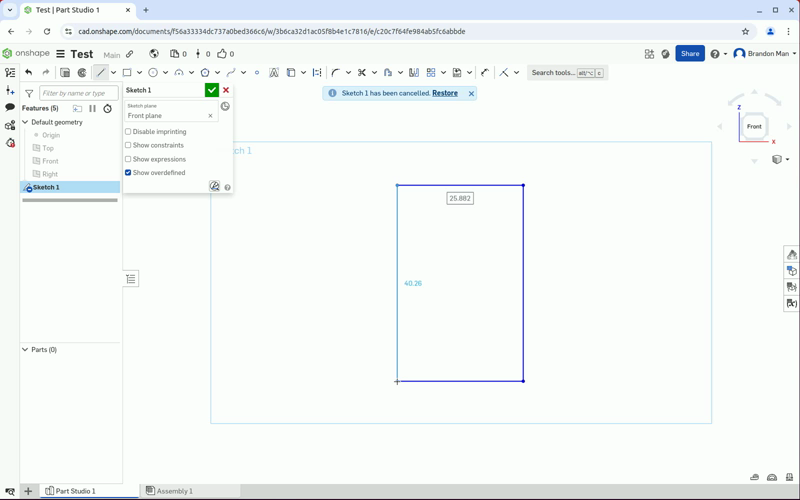
key_up(shift)
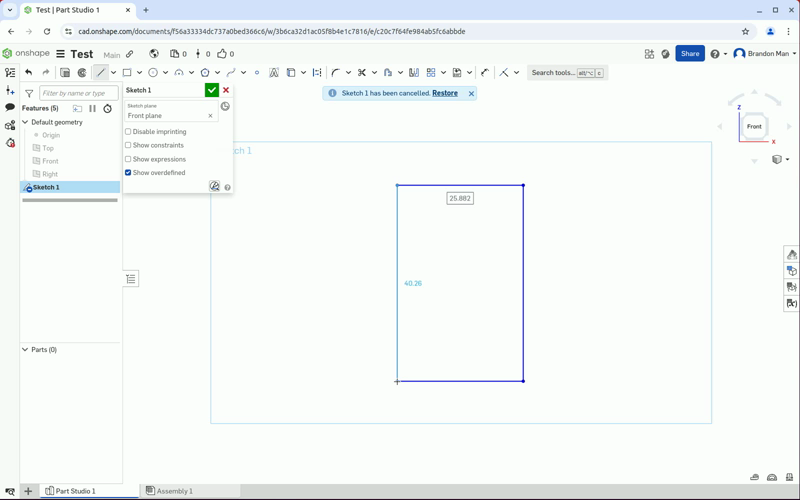
click(397, 381)
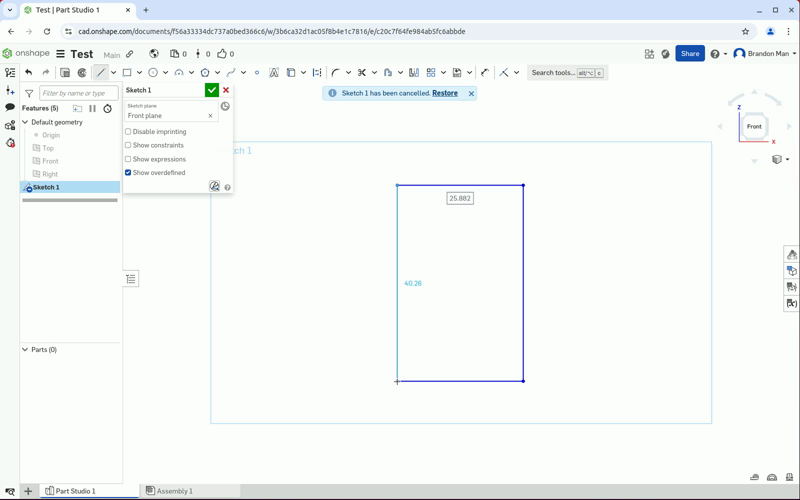
key(esc)
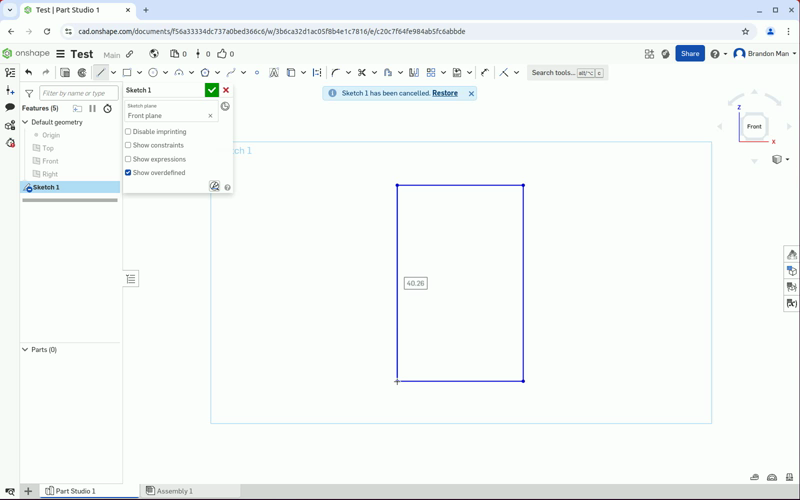
mouse_move(457, 348)
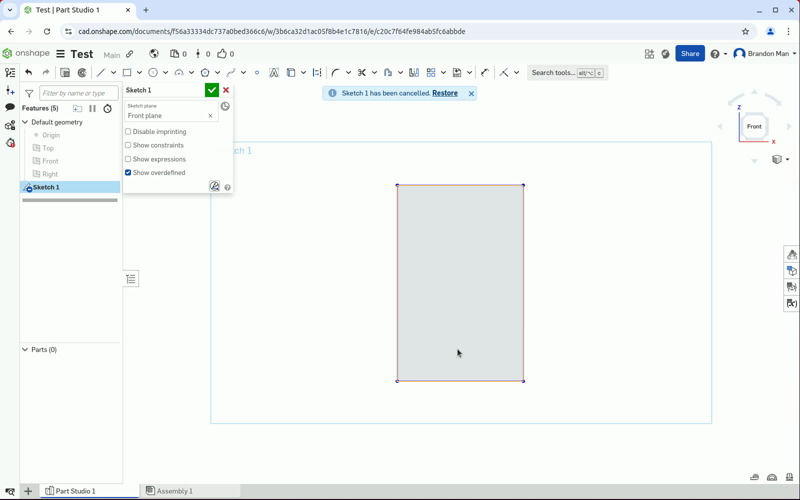
click(457, 348)
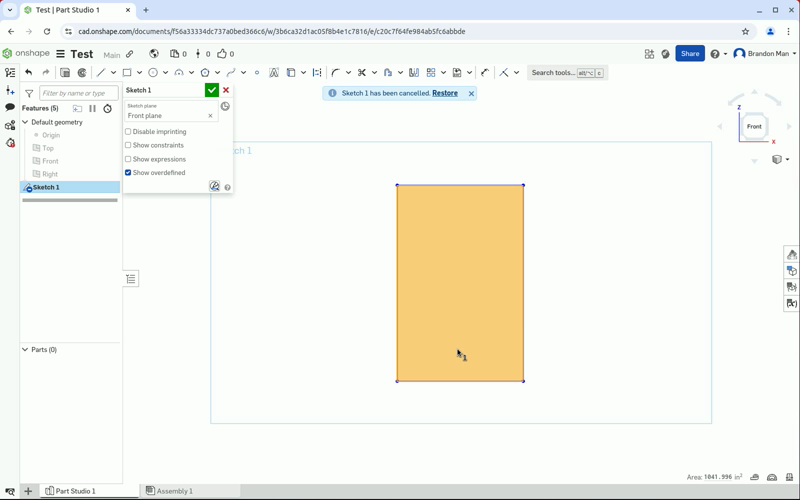
mouse_move(73, 352)
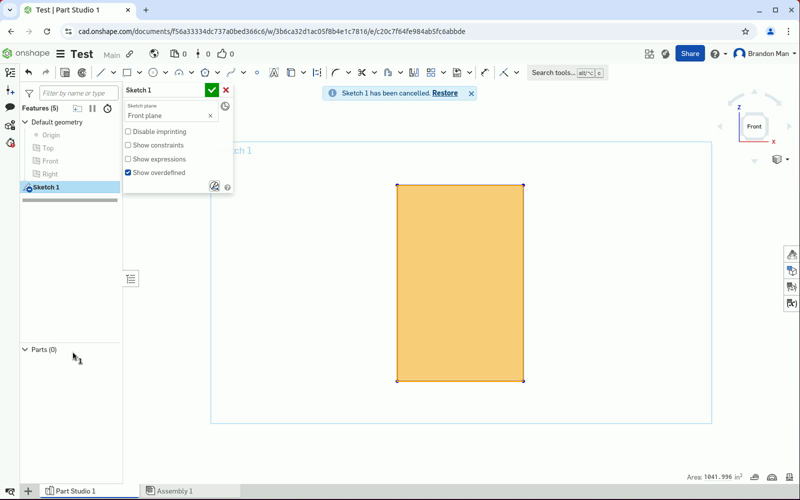
key(shift+y)
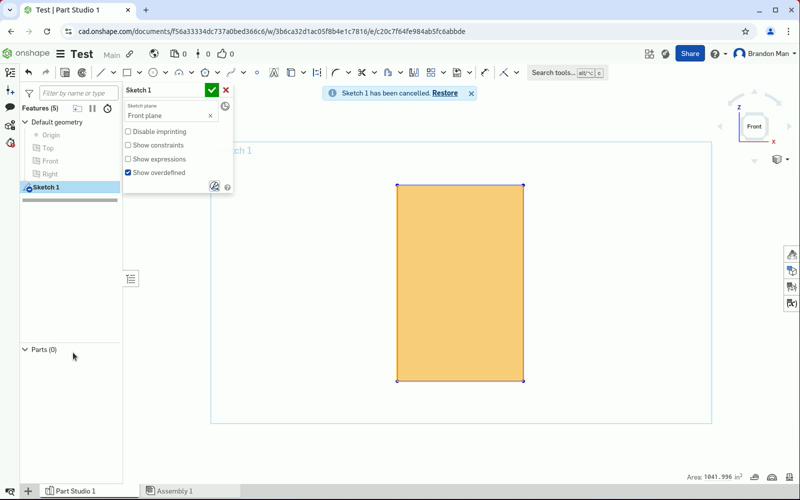
key(shift+e)
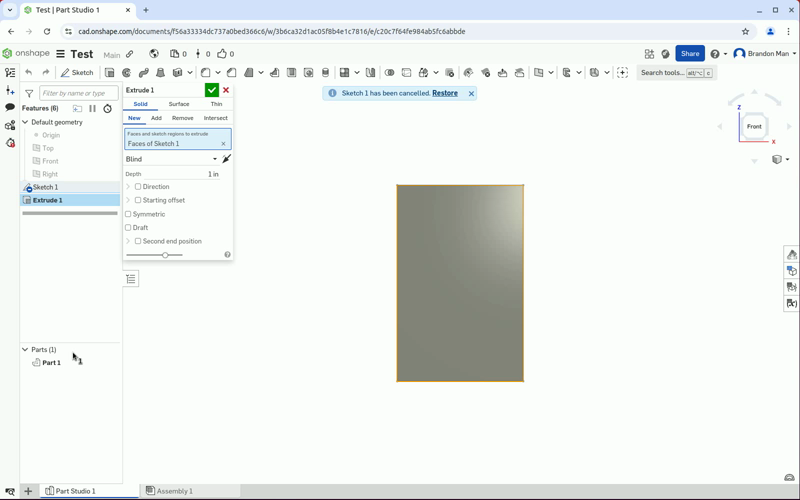
mouse_move(143, 106)
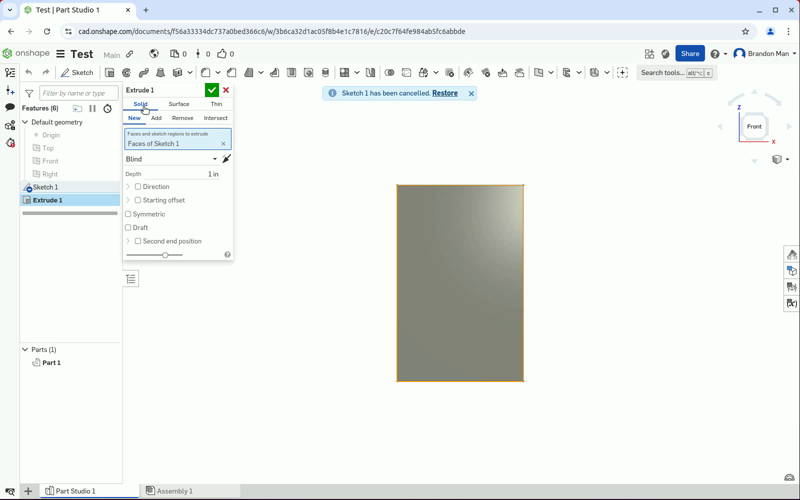
click(143, 106)
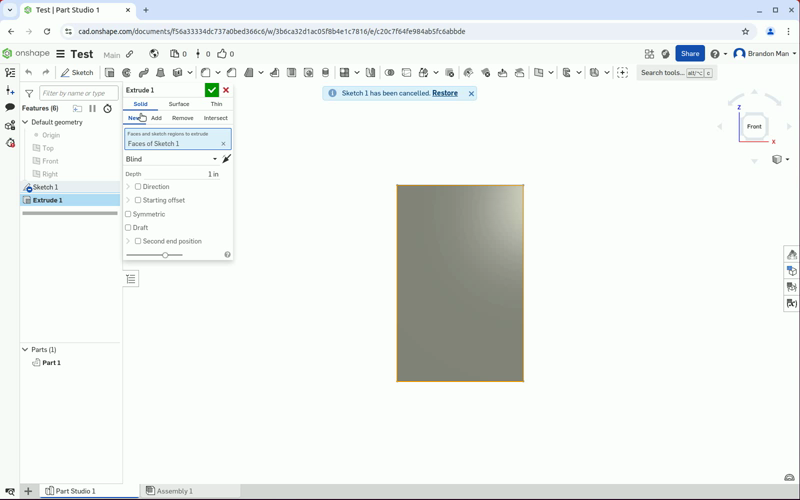
mouse_move(137, 120)
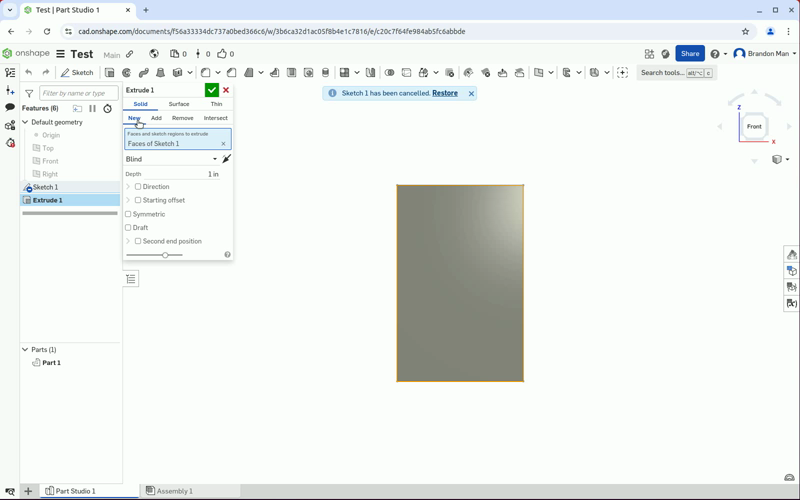
click(137, 120)
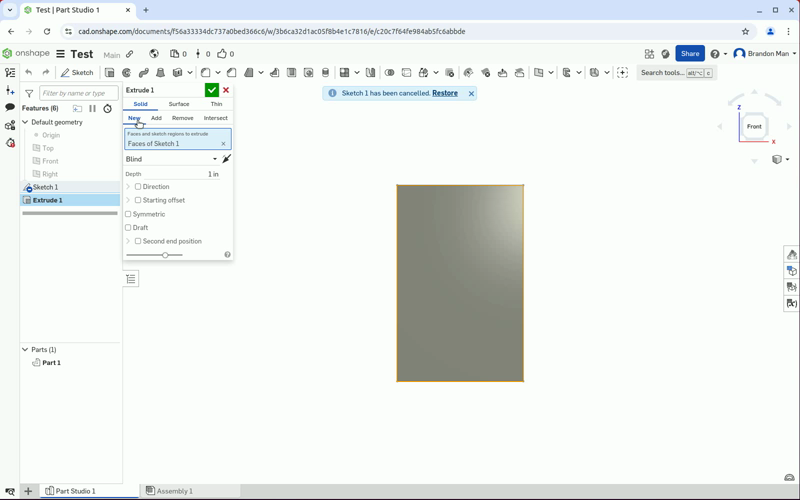
key(tab, 4)
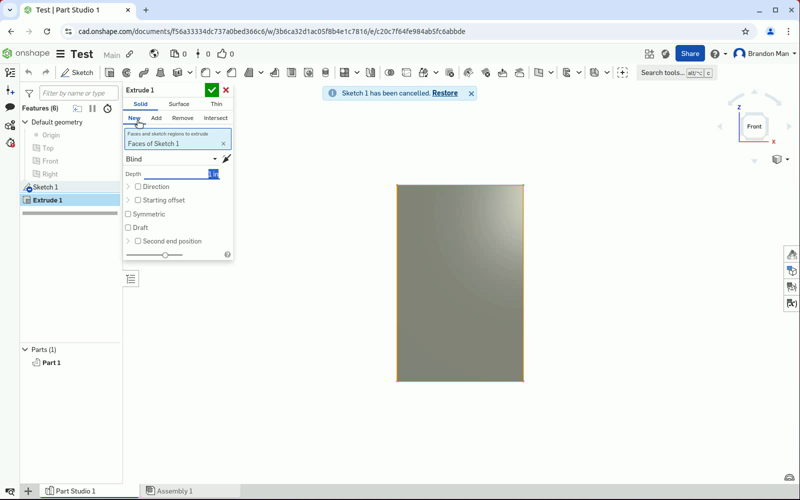
text(23.108)
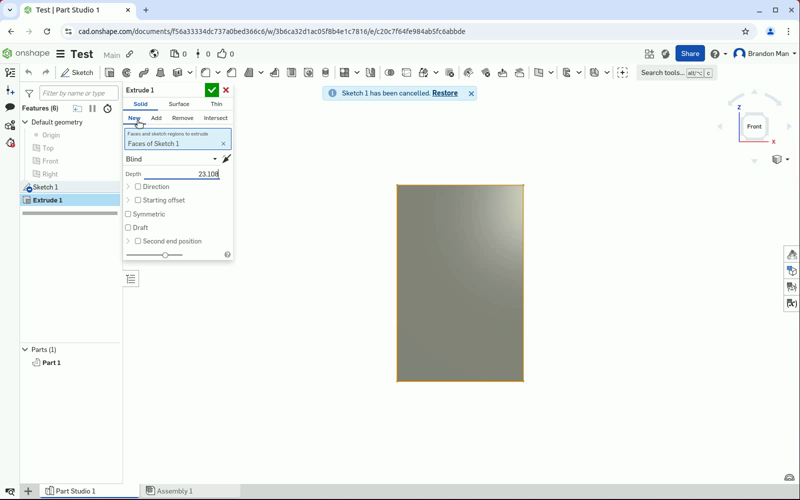
key(enter)
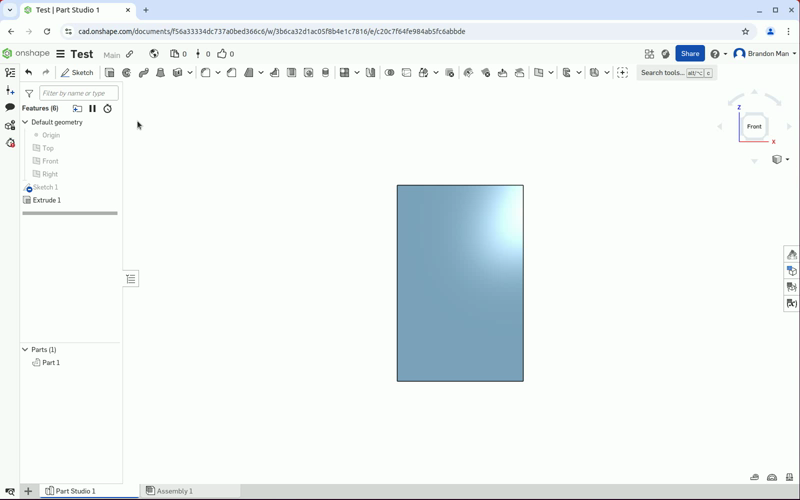
key(shift+h)
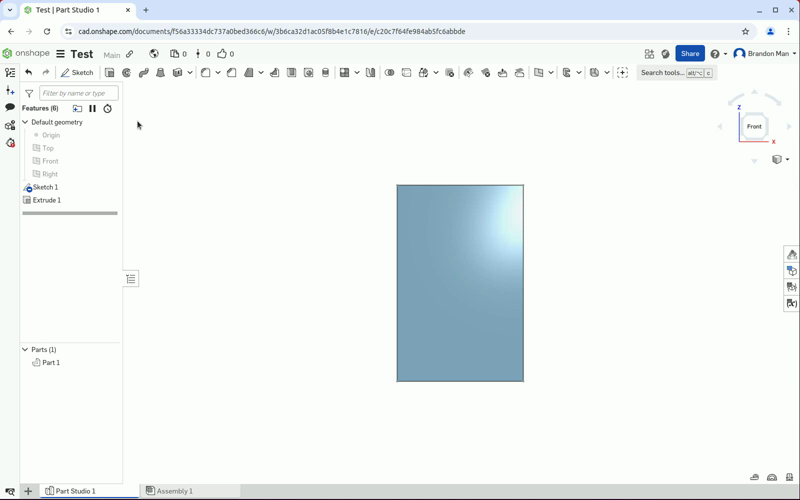
key(shift+h)
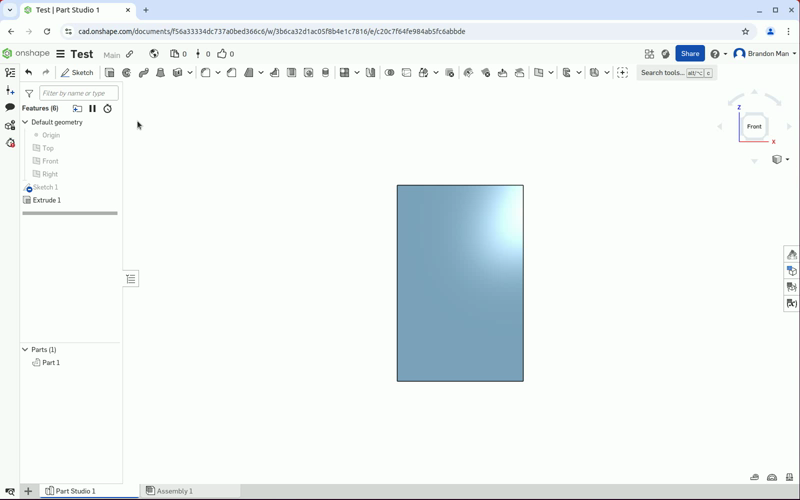
mouse_move(73, 189)
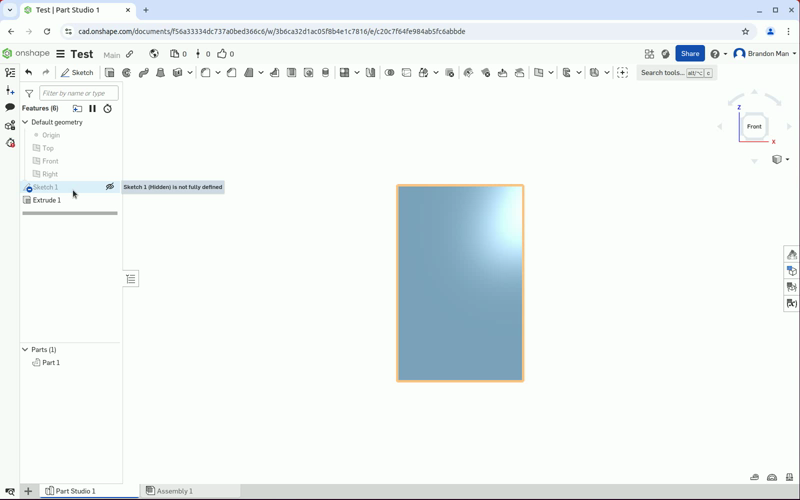
click(73, 189)
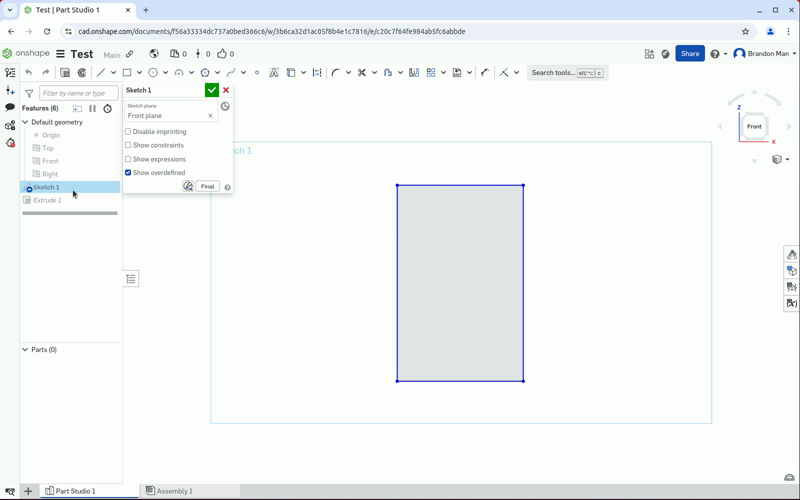
mouse_move(229, 92)
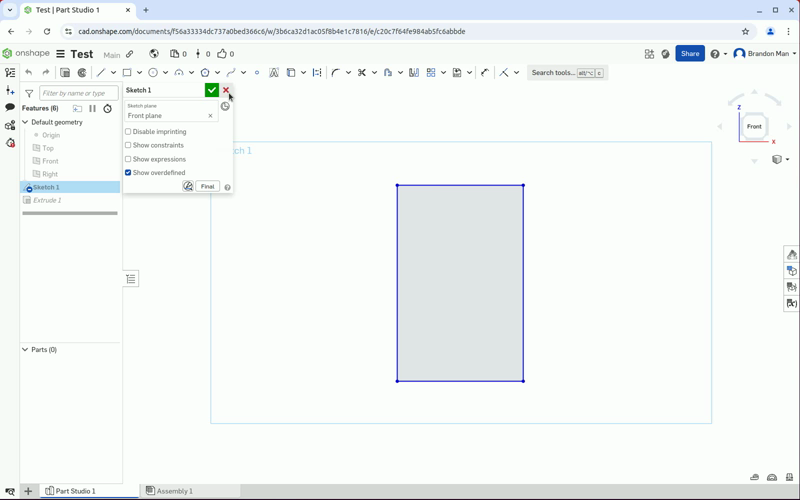
click(229, 92)
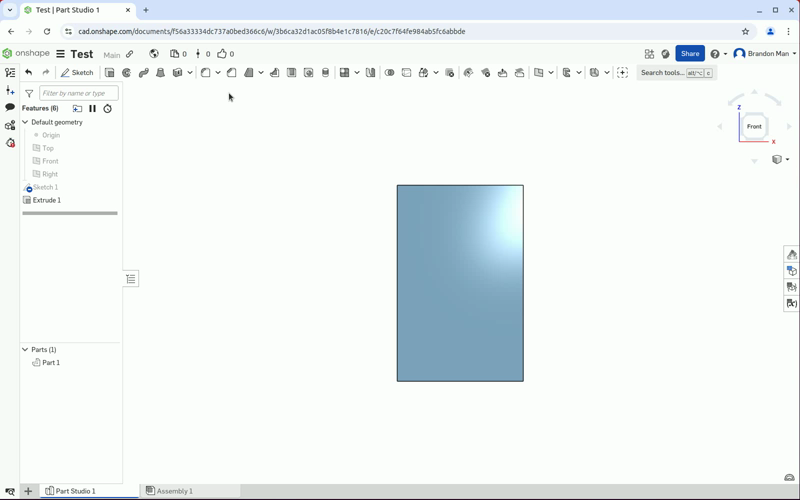
mouse_move(73, 352)
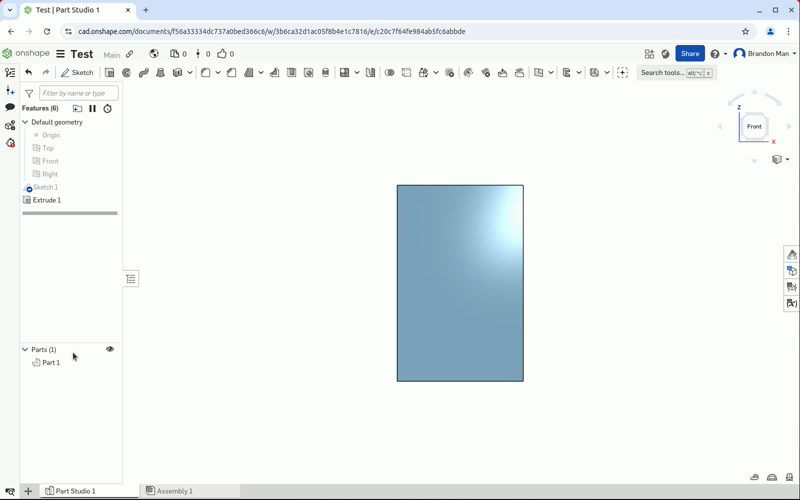
key(y)
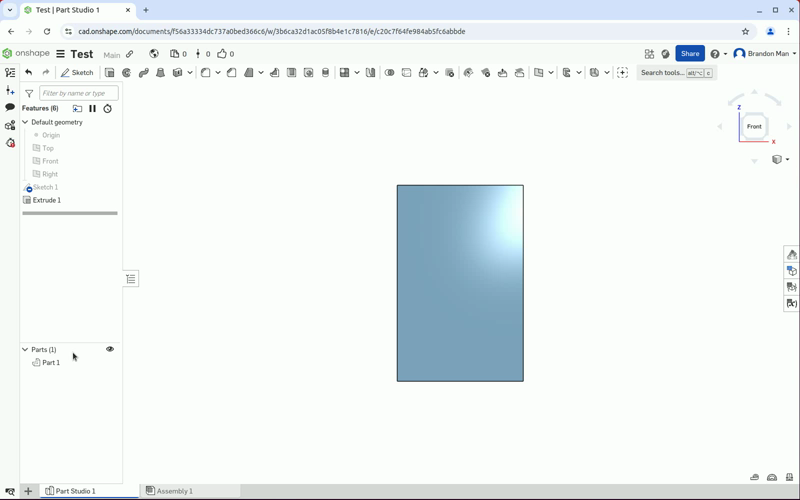
key(shift+p)
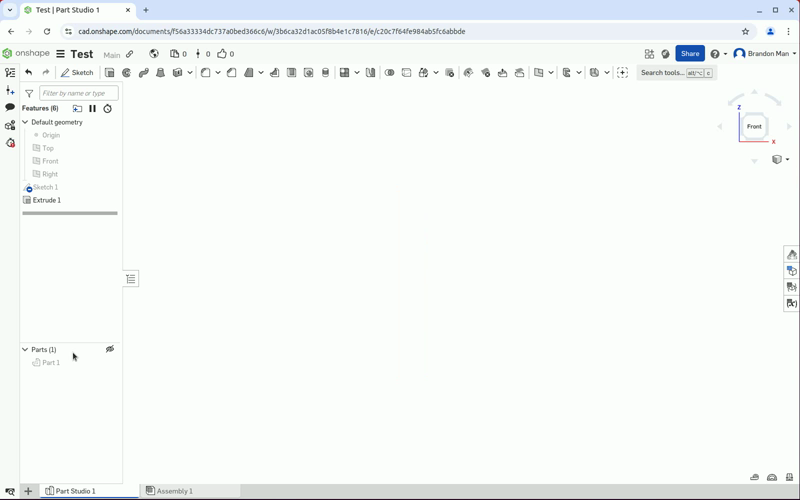
key(space)
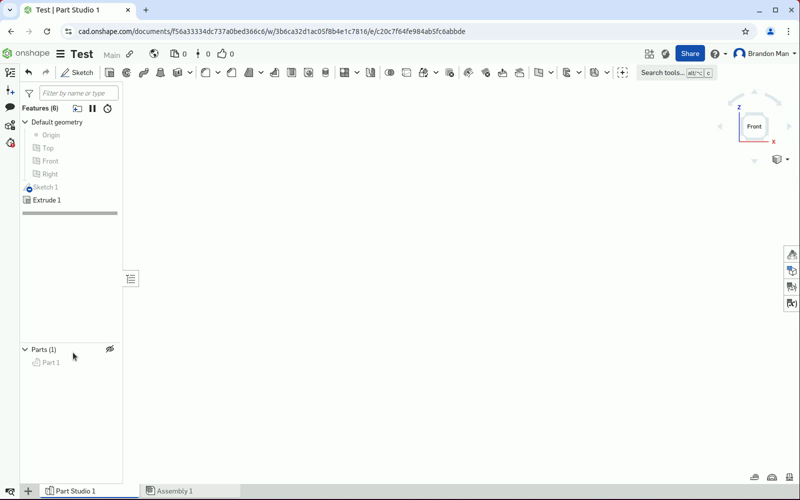
key_down(shift)
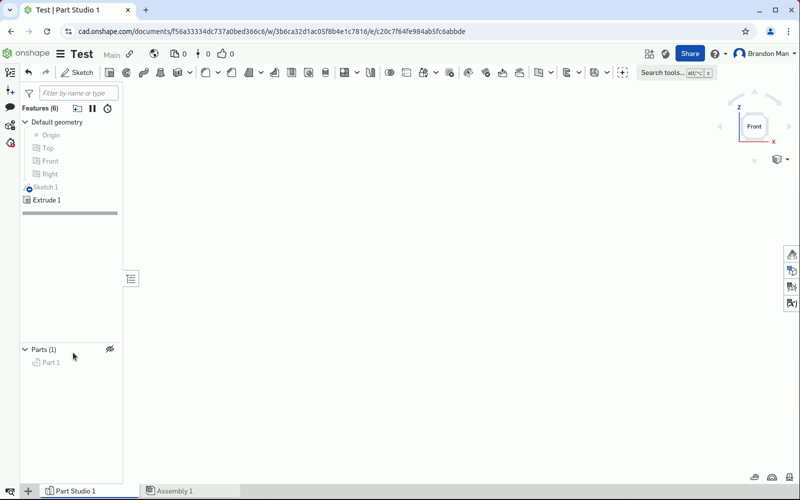
key(down)
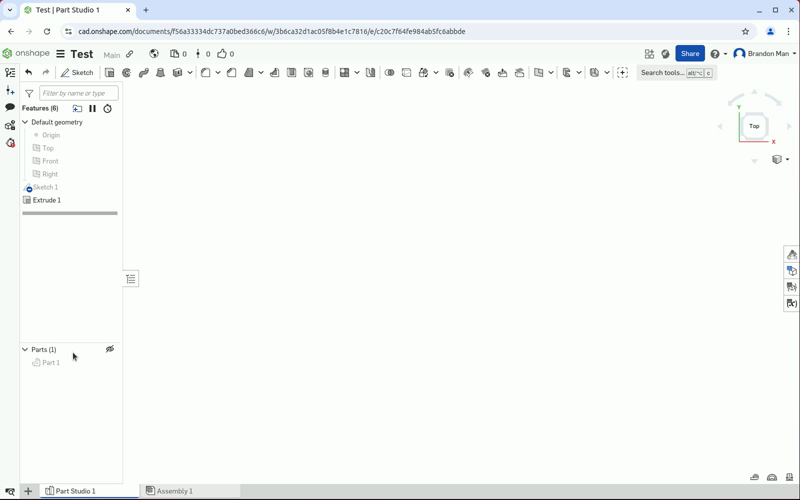
key_up(shift)
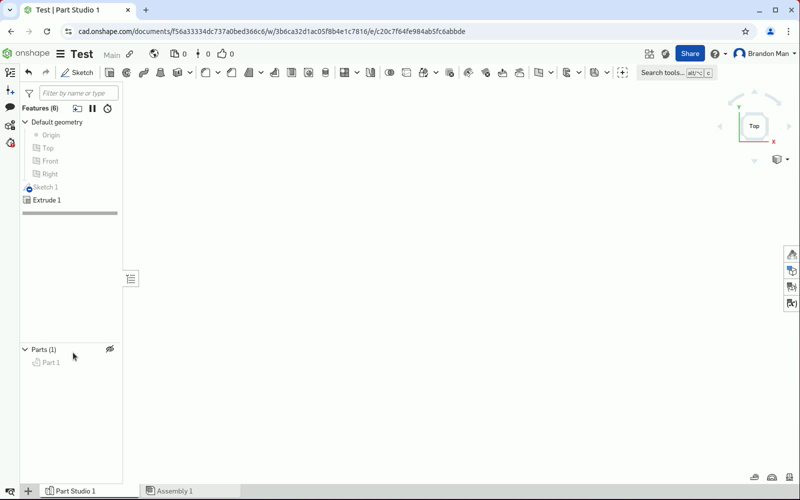
mouse_move(73, 352)
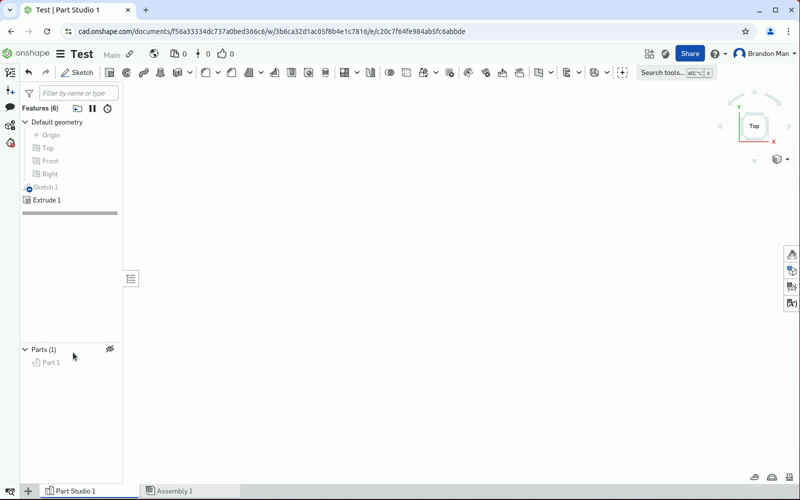
key(shift+y)
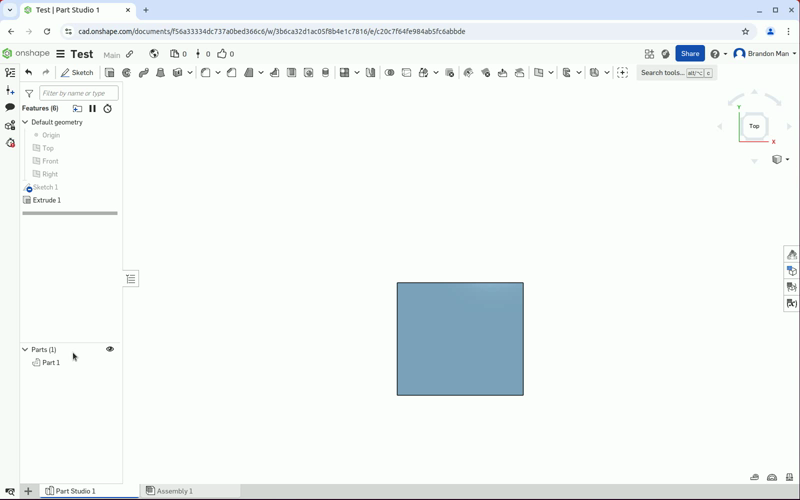
mouse_move(541, 75)
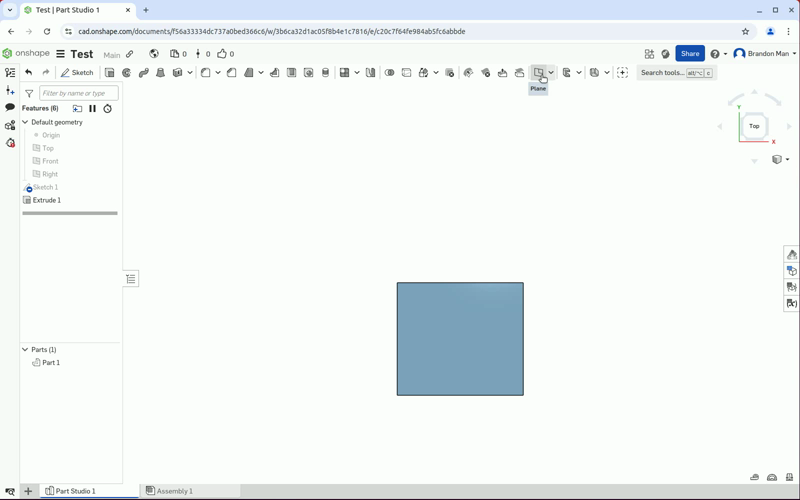
click(541, 75)
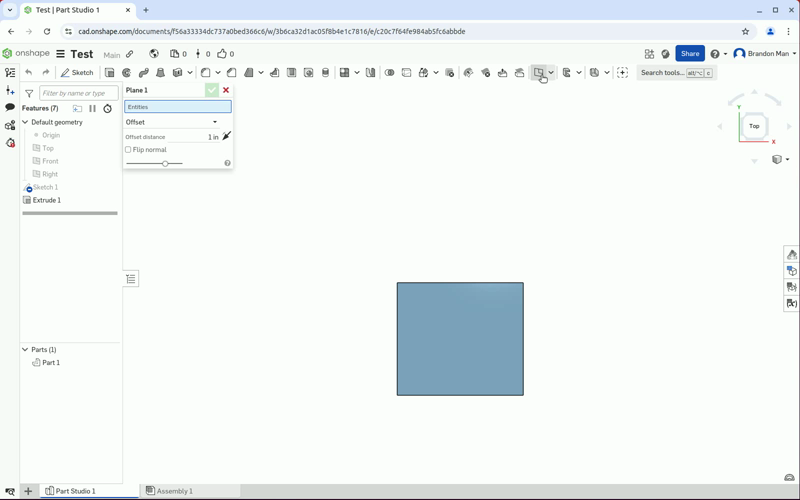
mouse_move(73, 150)
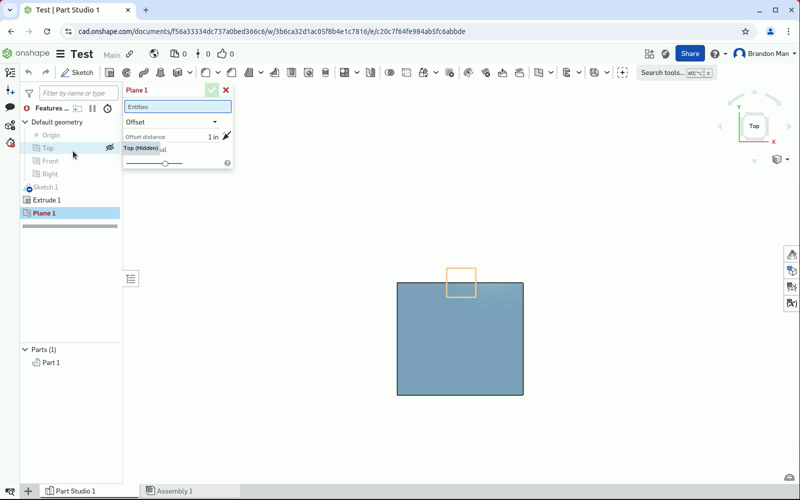
click(73, 150)
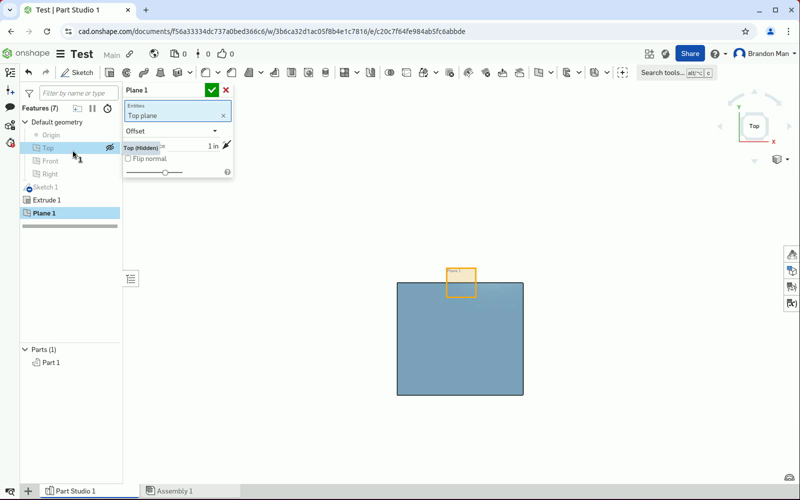
key(tab, 2)
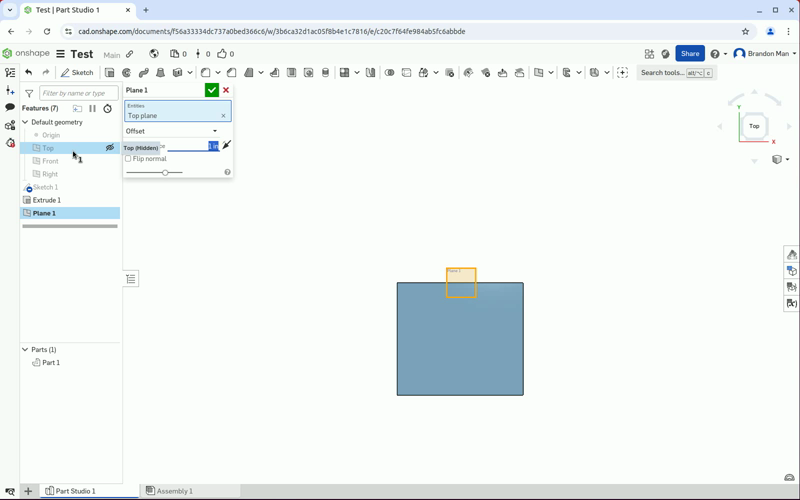
text(20.212)
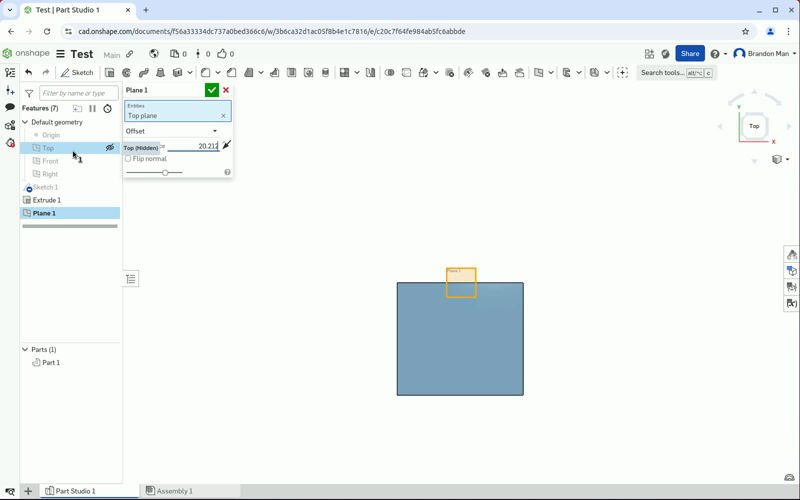
key(enter, 2)
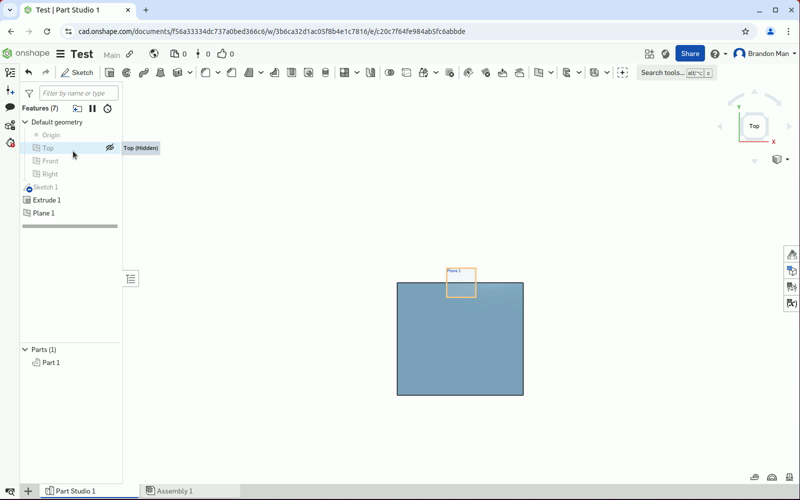
key(shift+s)
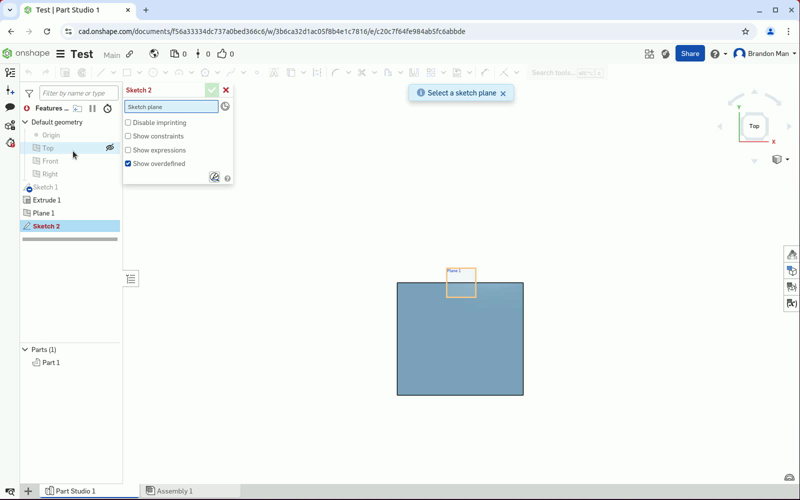
mouse_move(73, 215)
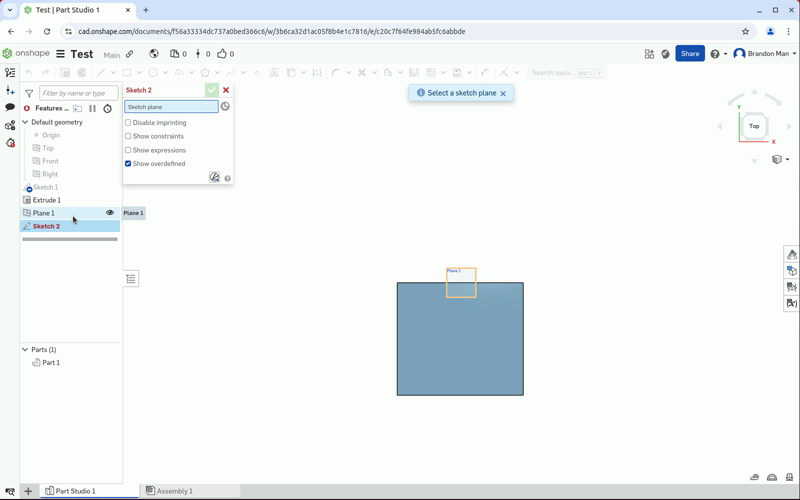
click(73, 215)
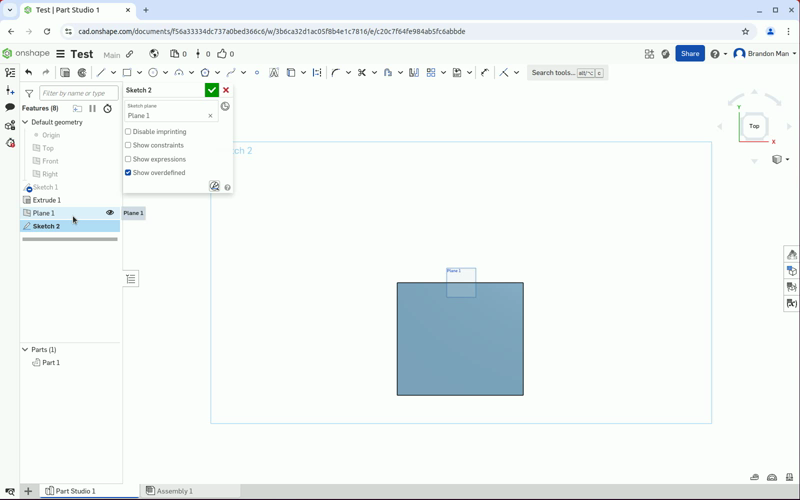
mouse_move(73, 352)
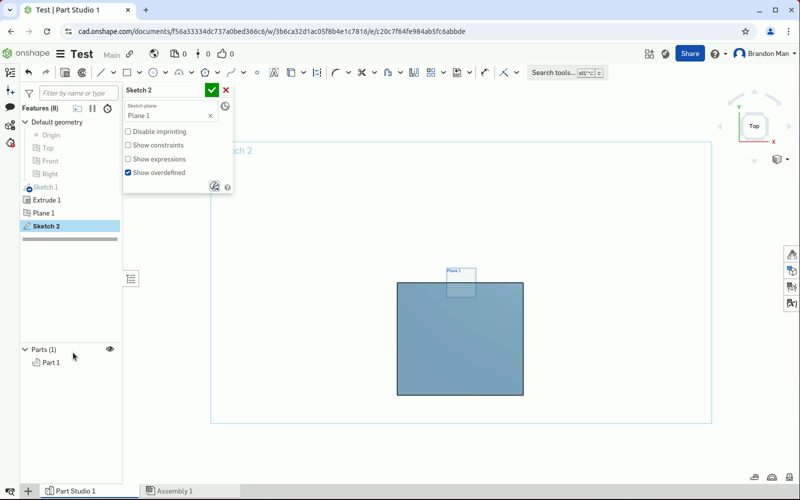
key(y)
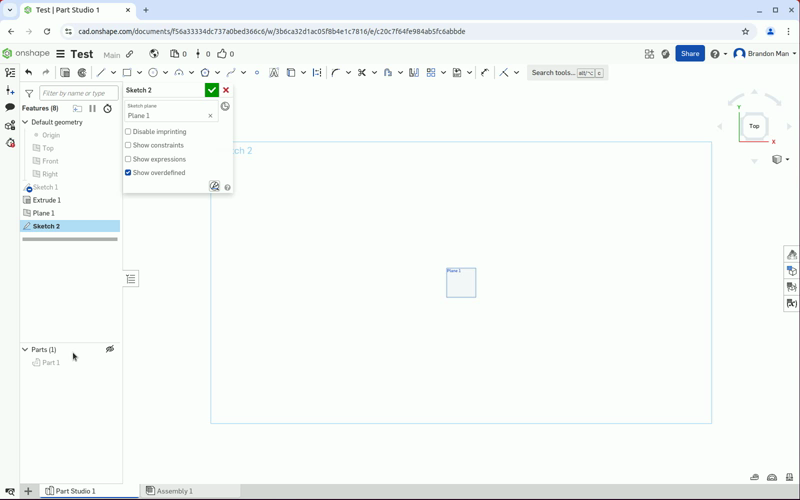
key(l)
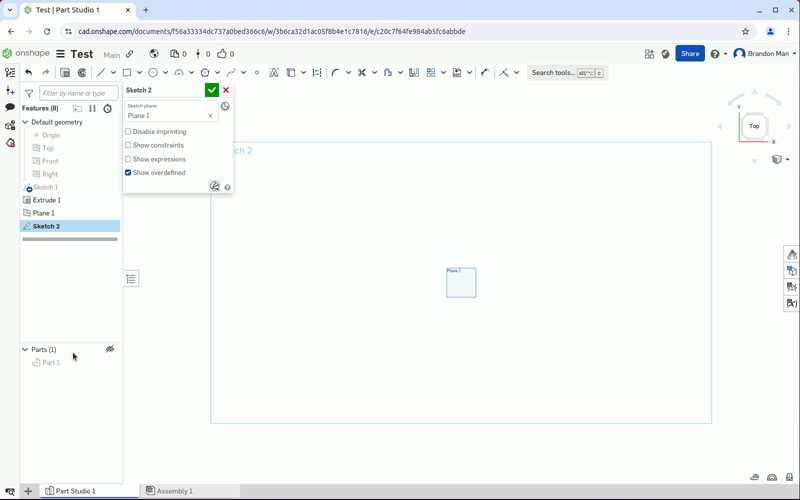
key_down(shift)
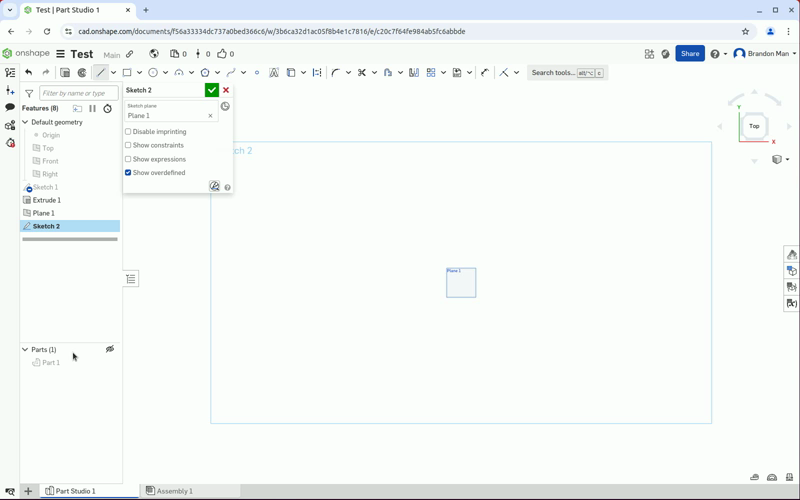
mouse_move(403, 335)
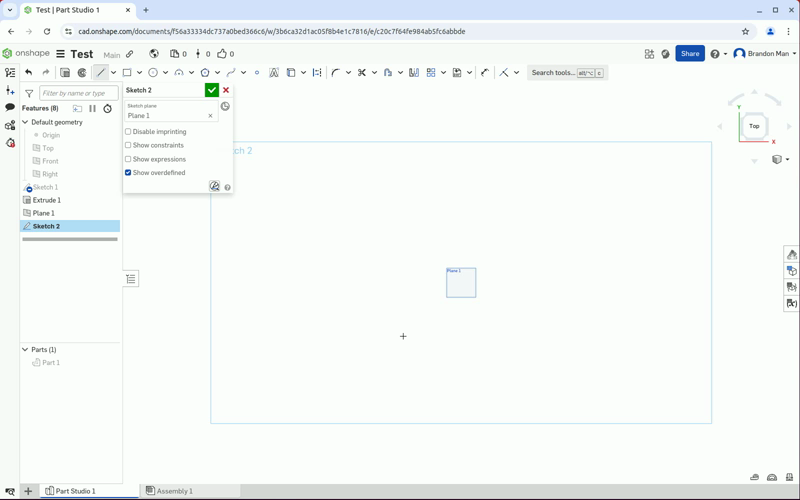
click(403, 335)
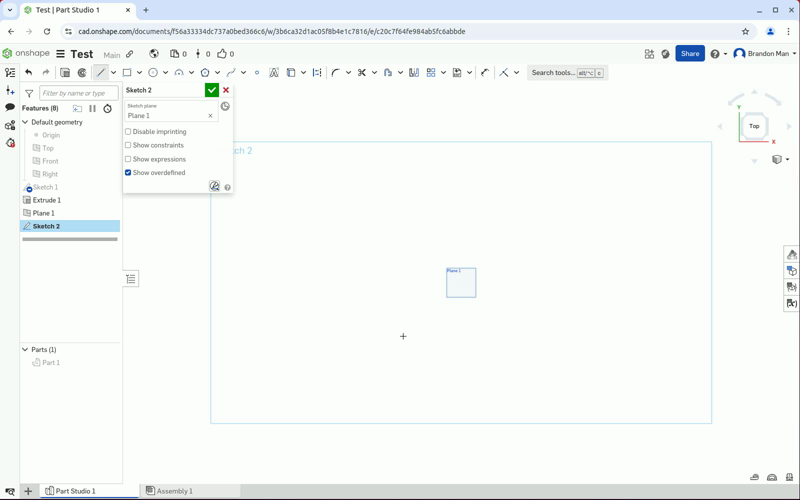
key_up(shift)
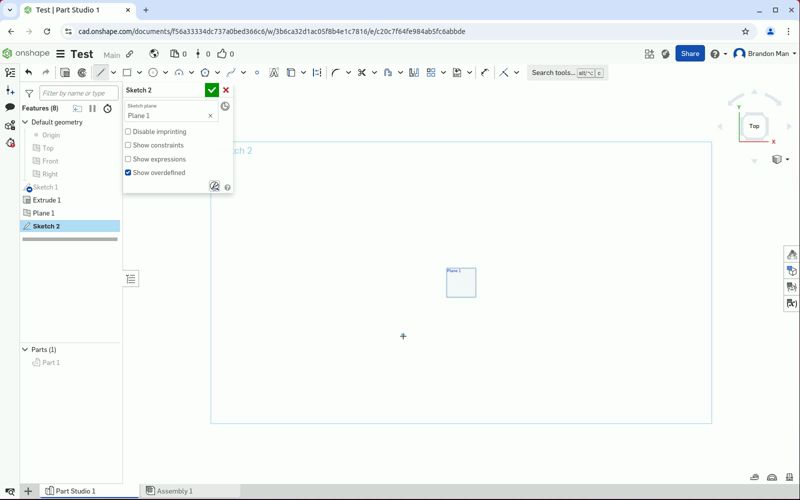
key_down(shift)
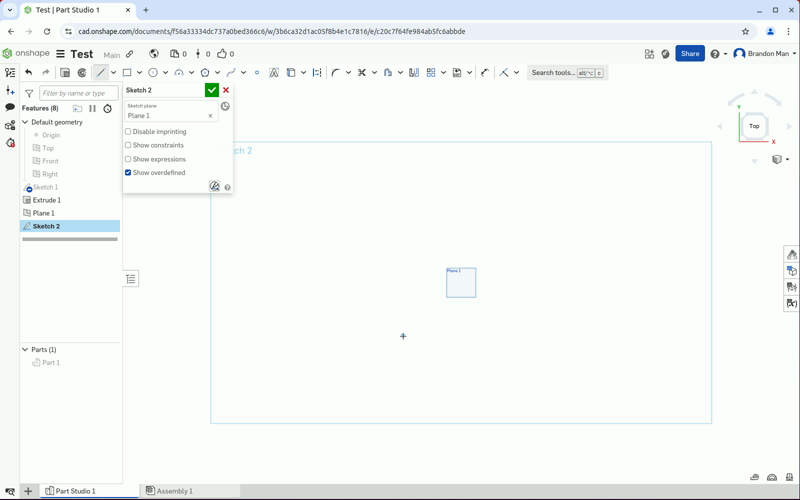
mouse_move(433, 335)
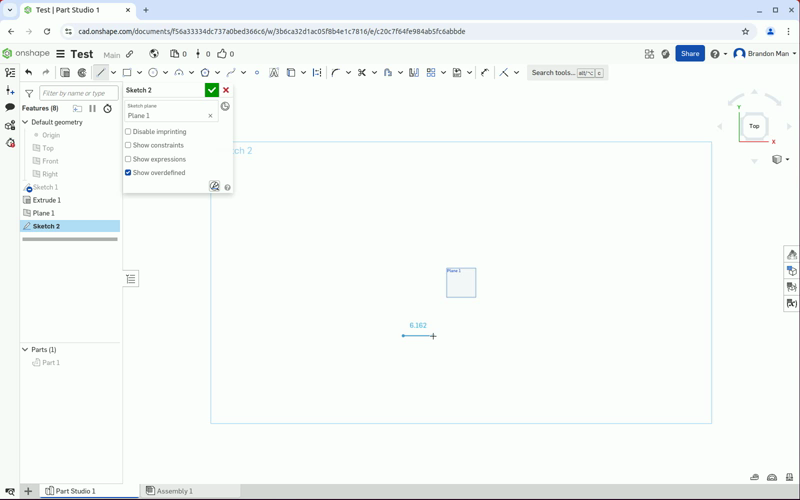
mouse_move(457, 335)
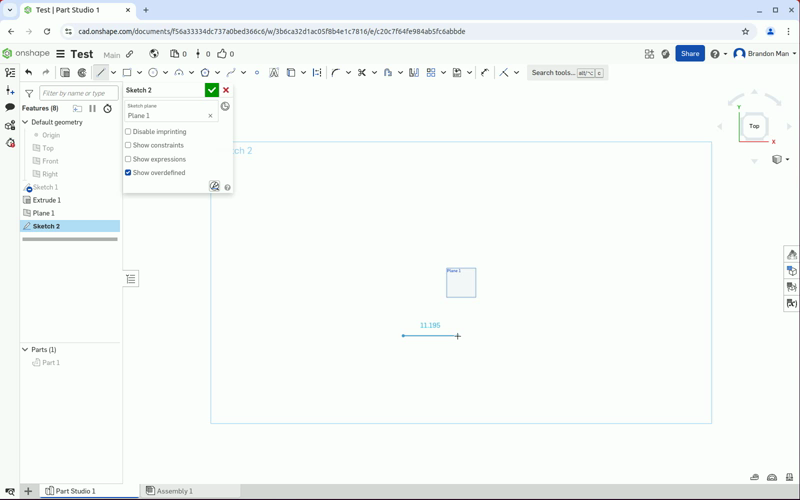
click(457, 335)
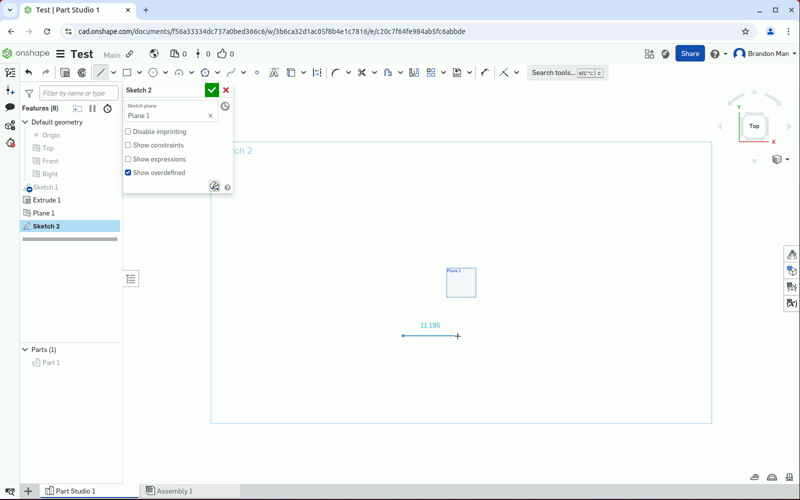
key_up(shift)
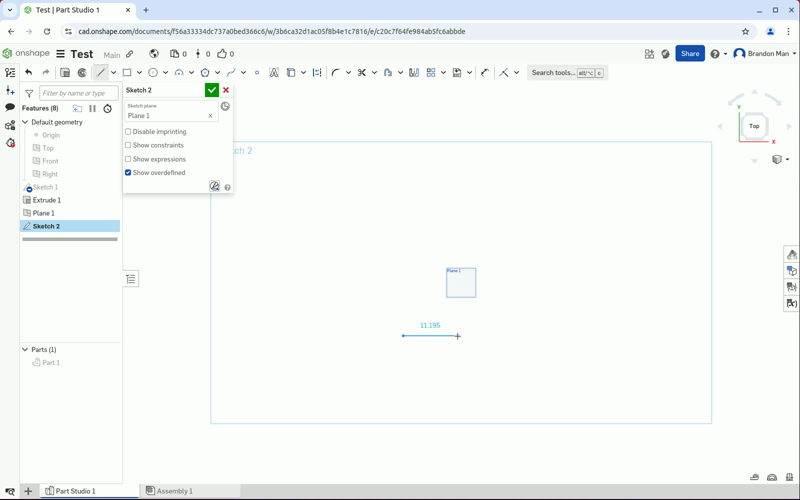
key_down(shift)
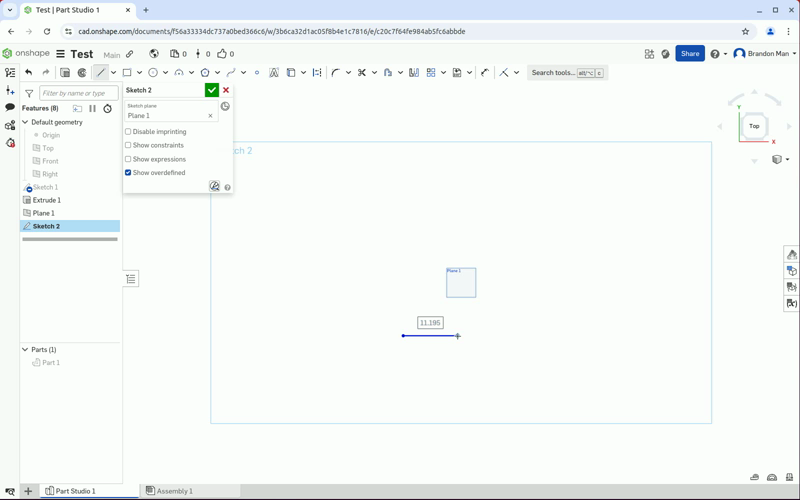
mouse_move(487, 335)
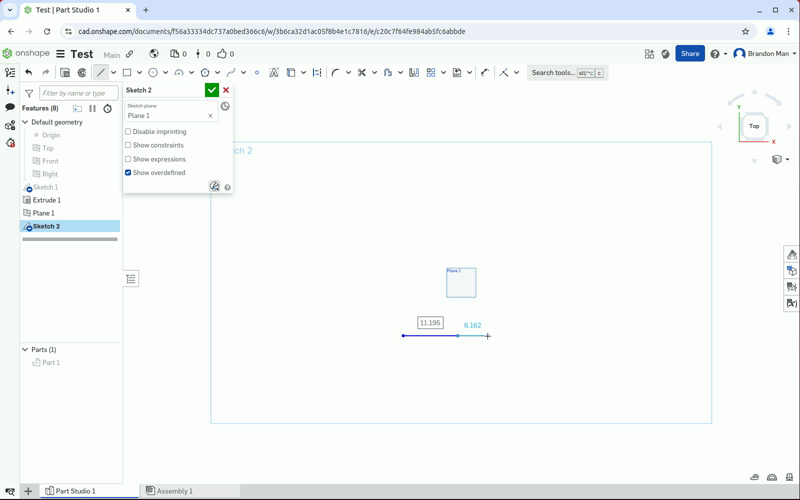
mouse_move(457, 289)
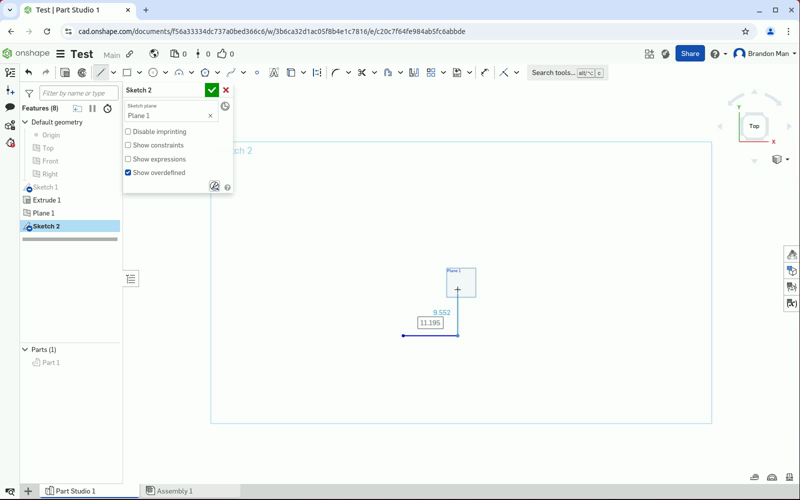
click(457, 289)
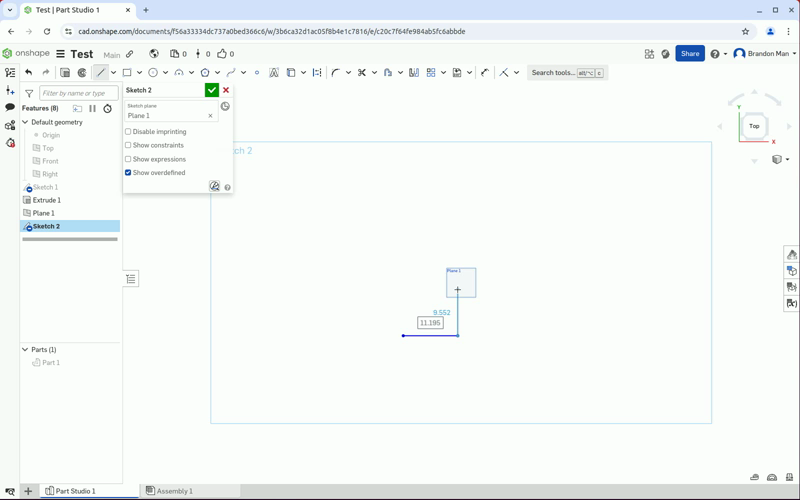
key_up(shift)
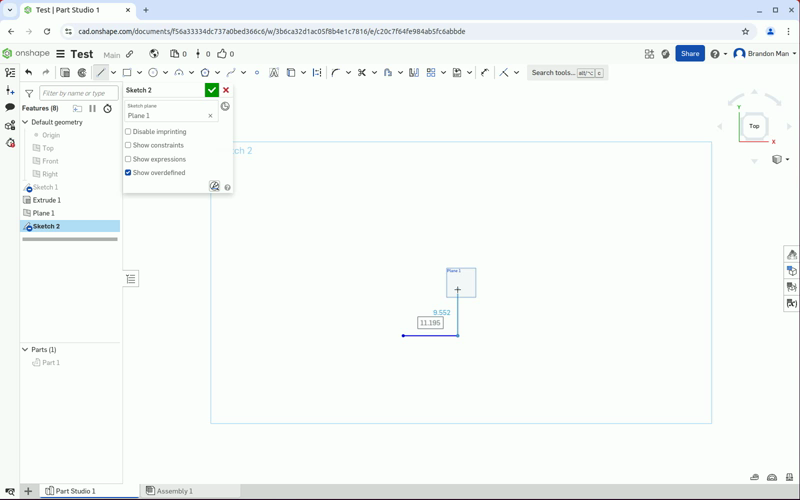
key_down(shift)
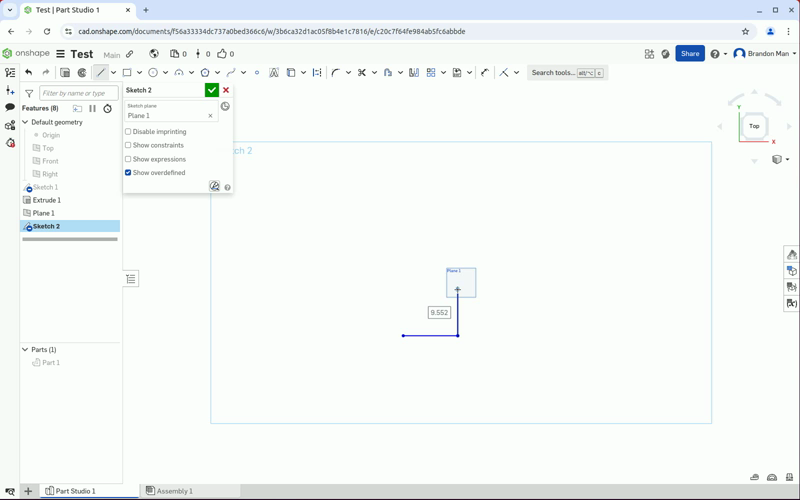
mouse_move(487, 289)
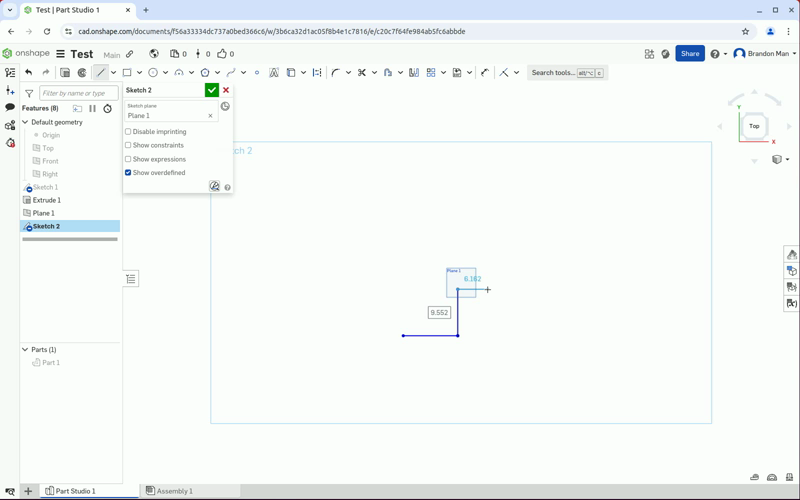
mouse_move(403, 289)
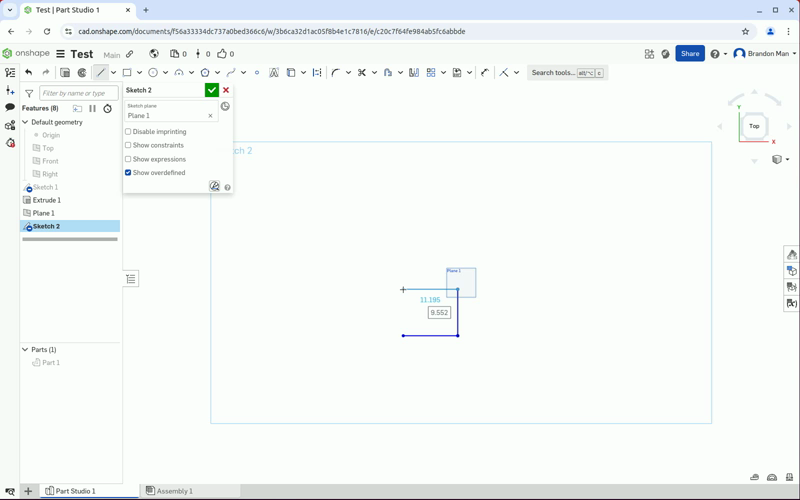
click(403, 289)
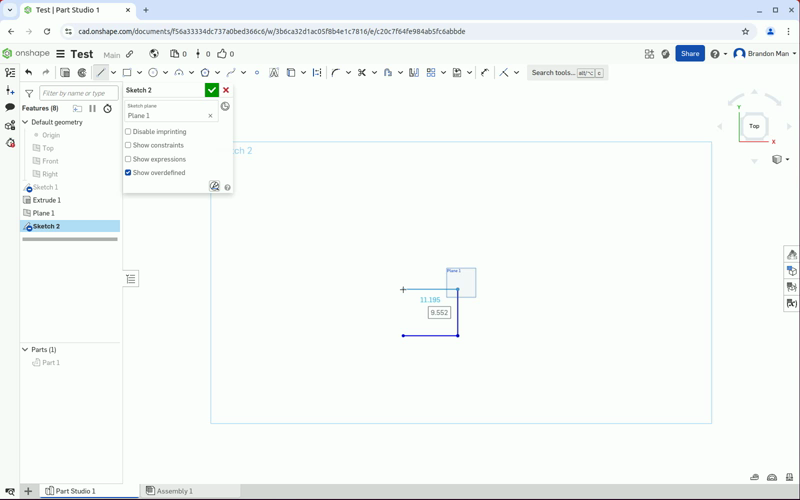
key_up(shift)
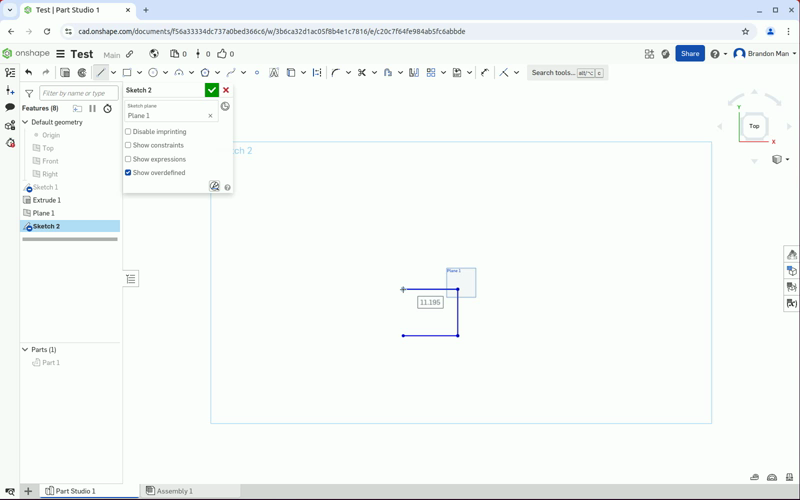
mouse_move(433, 289)
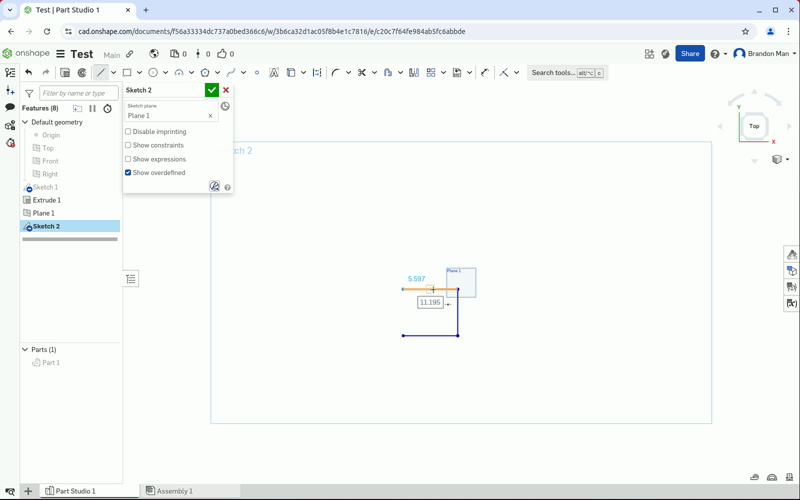
key_down(shift)
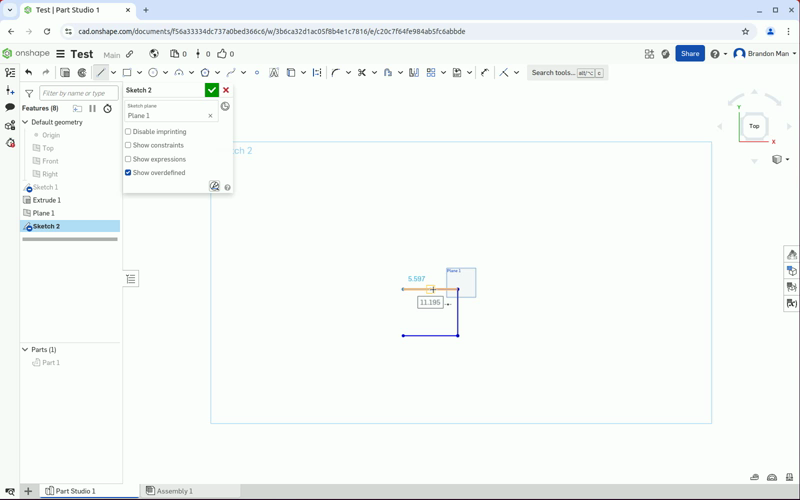
mouse_move(403, 335)
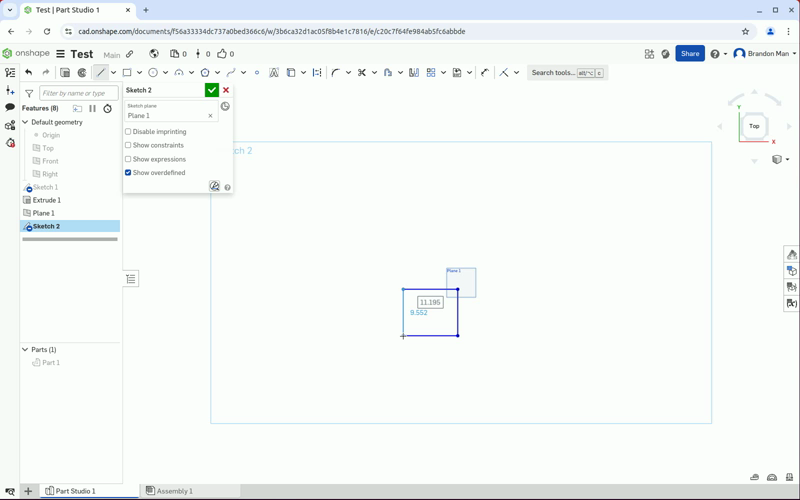
key_up(shift)
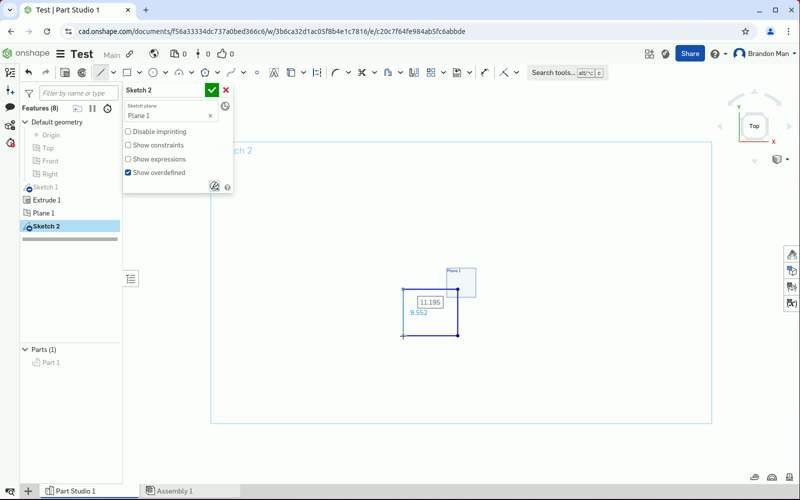
click(403, 335)
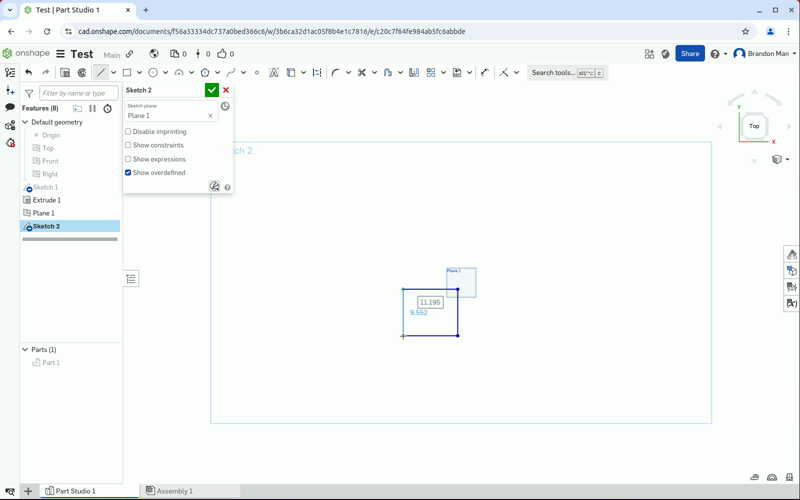
key(esc)
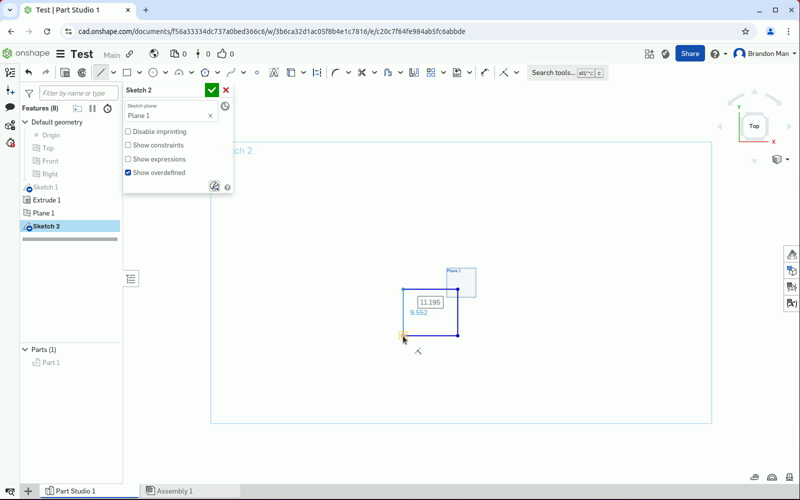
mouse_move(412, 316)
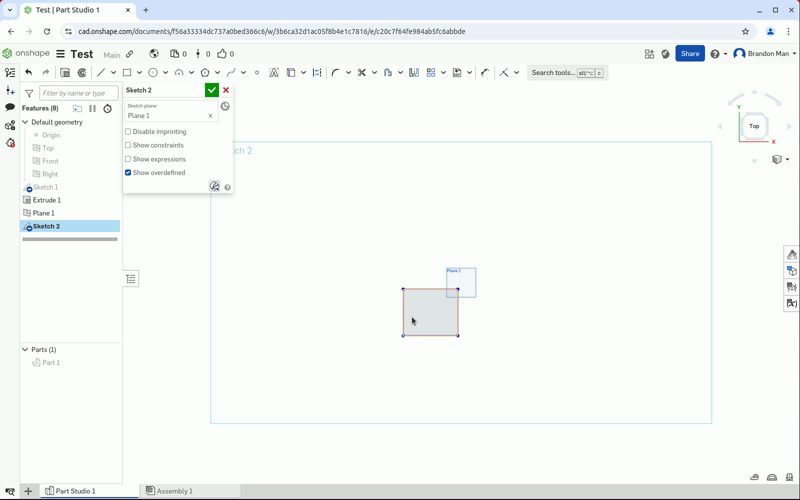
click(412, 316)
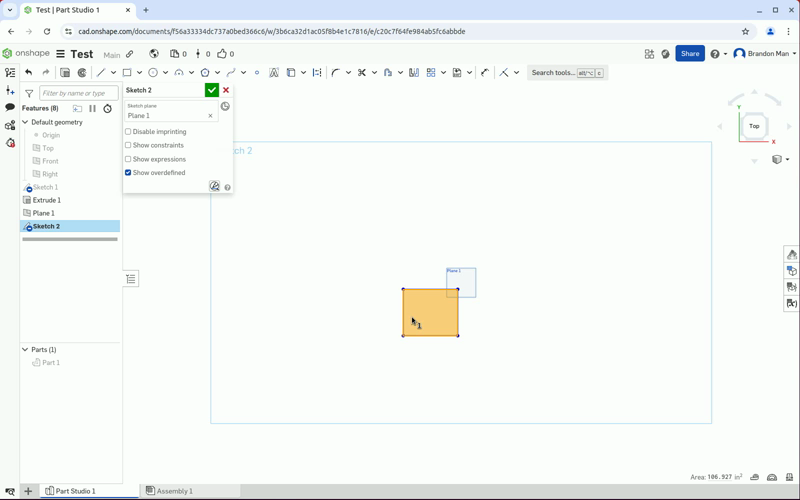
mouse_move(73, 352)
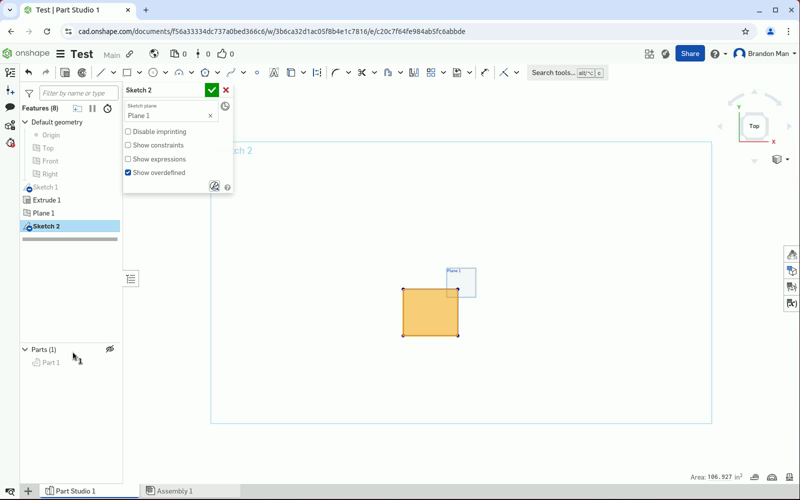
key(shift+y)
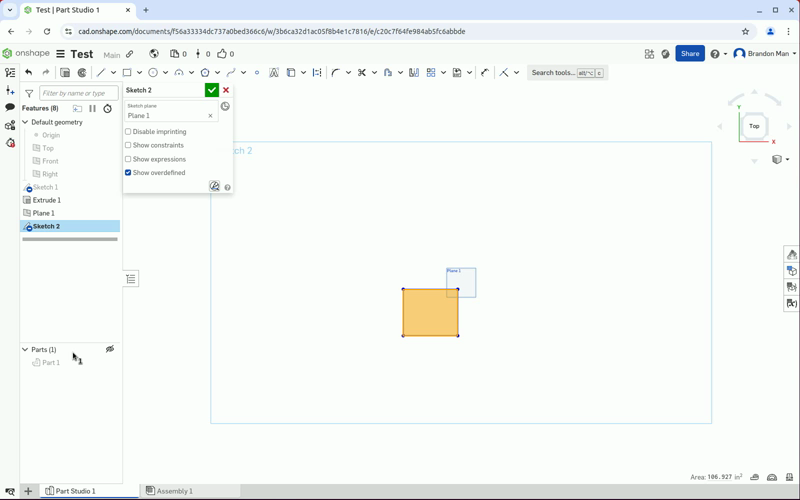
key(shift+e)
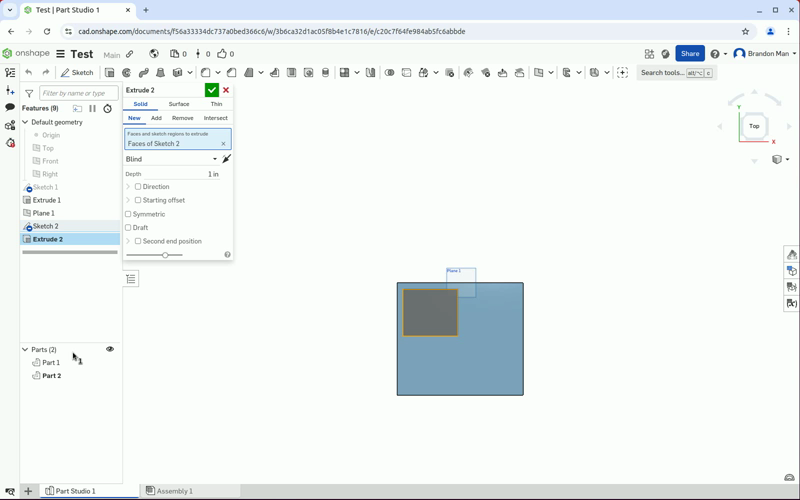
mouse_move(143, 106)
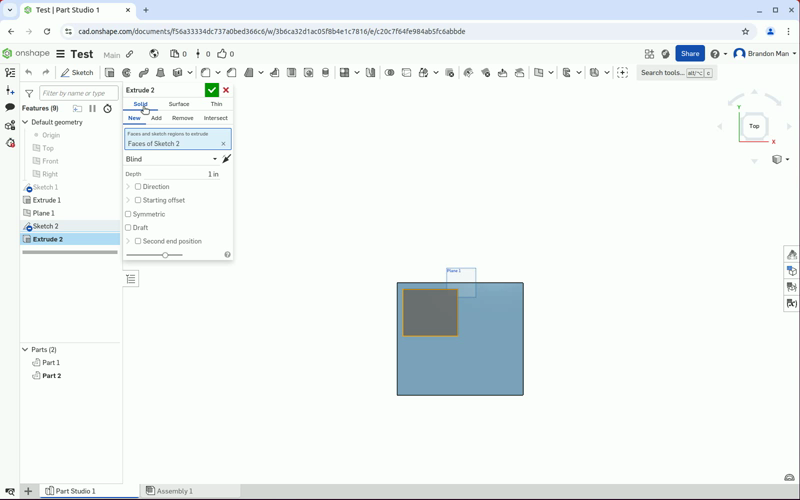
click(143, 106)
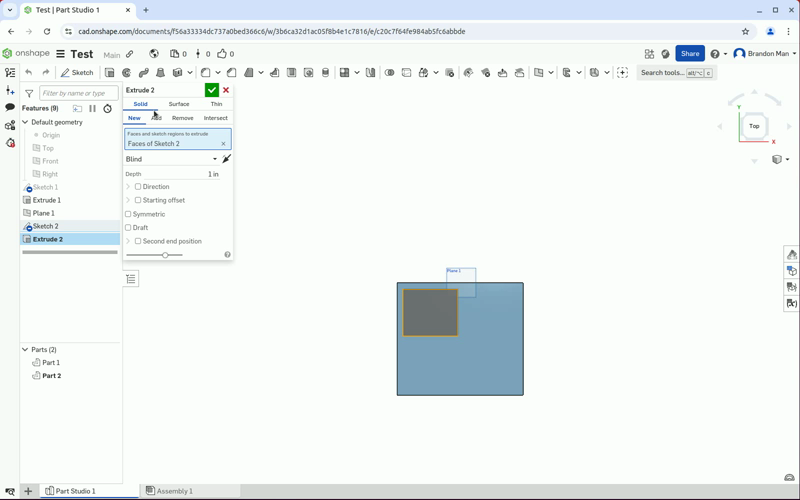
mouse_move(186, 120)
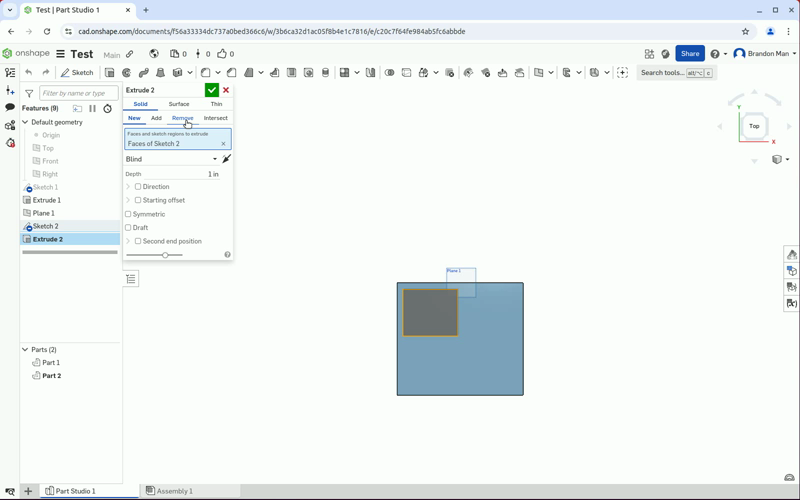
click(186, 120)
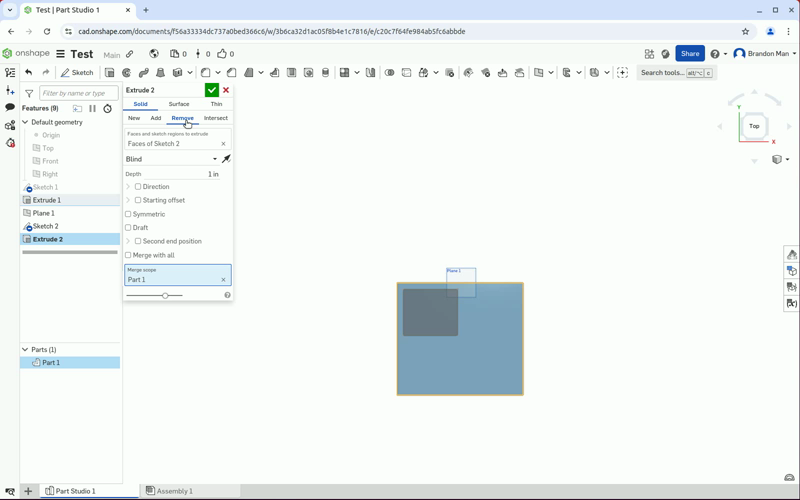
key(tab, 4)
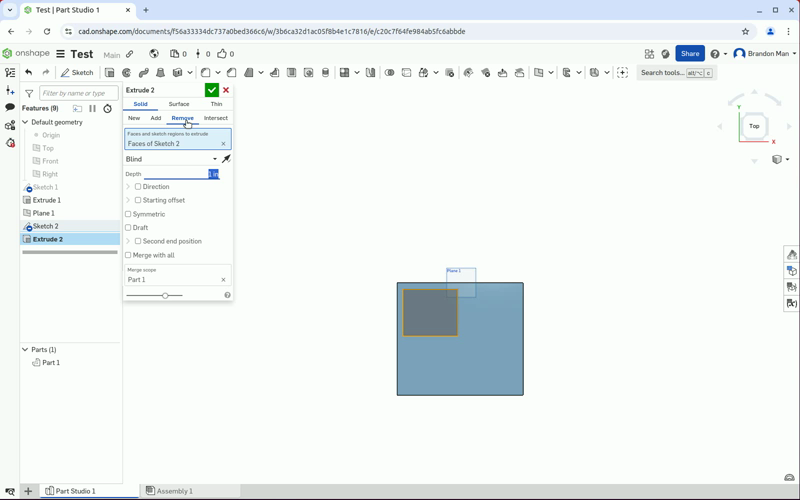
text(30.811)
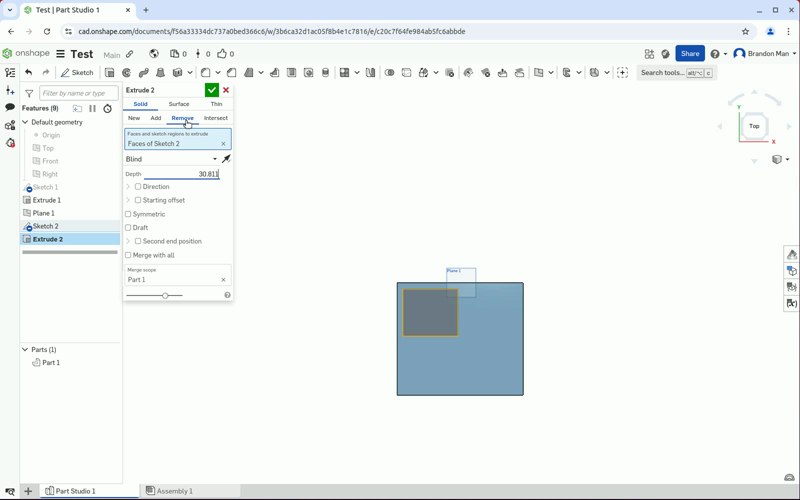
key(tab, 6)
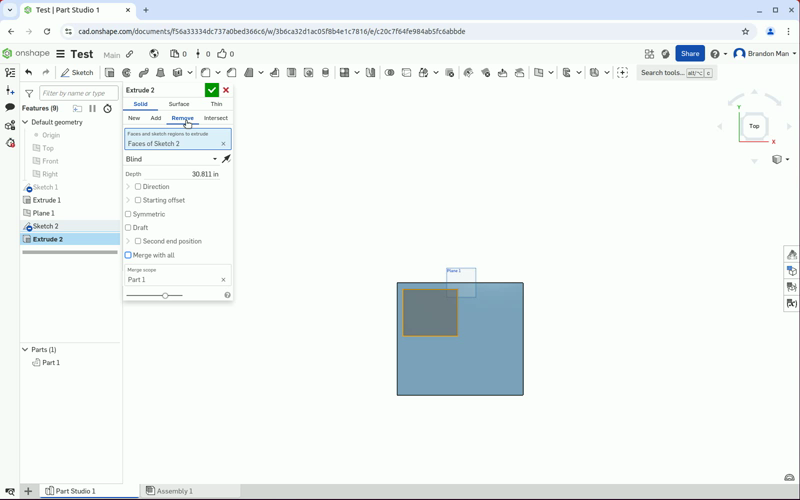
key(space)
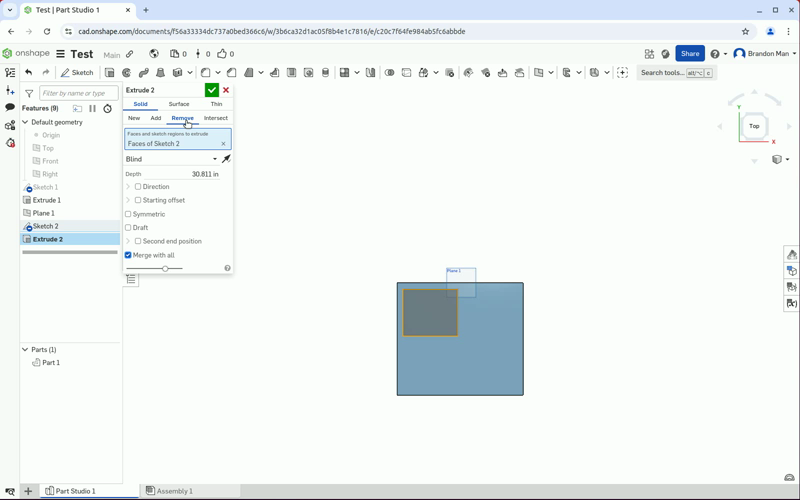
key(enter)
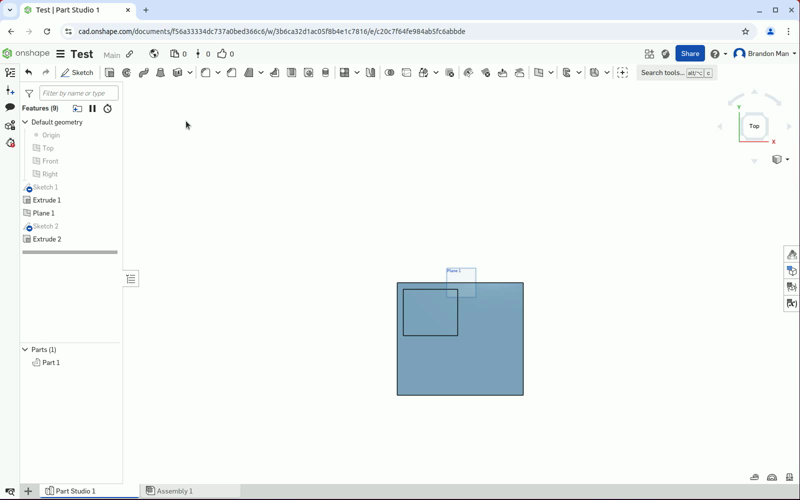
key(shift+h)
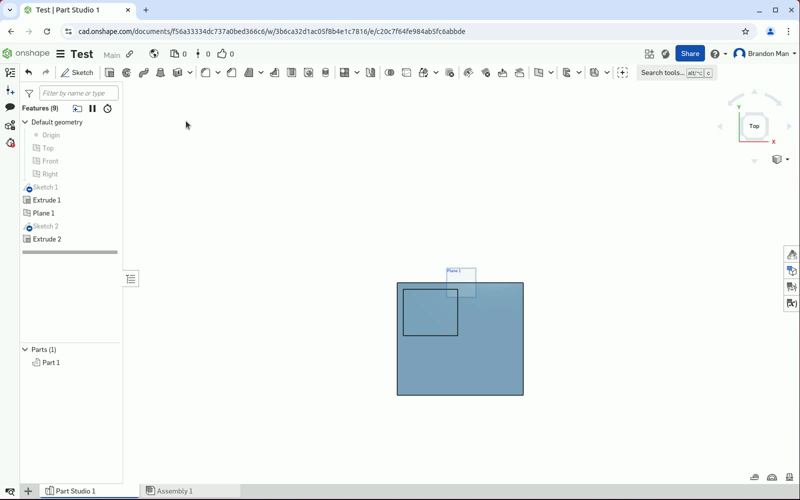
key(shift+h)
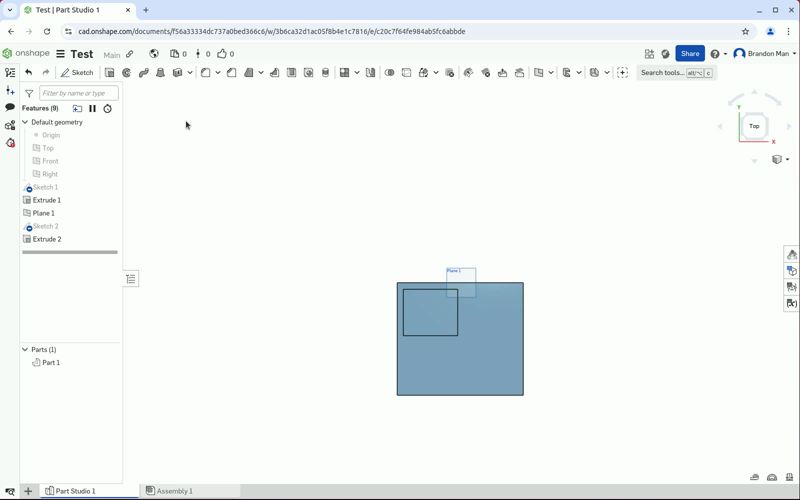
mouse_move(73, 189)
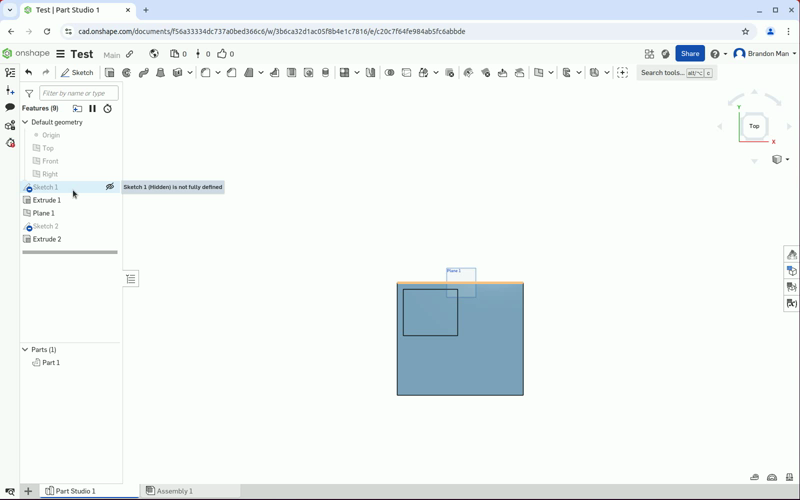
click(73, 189)
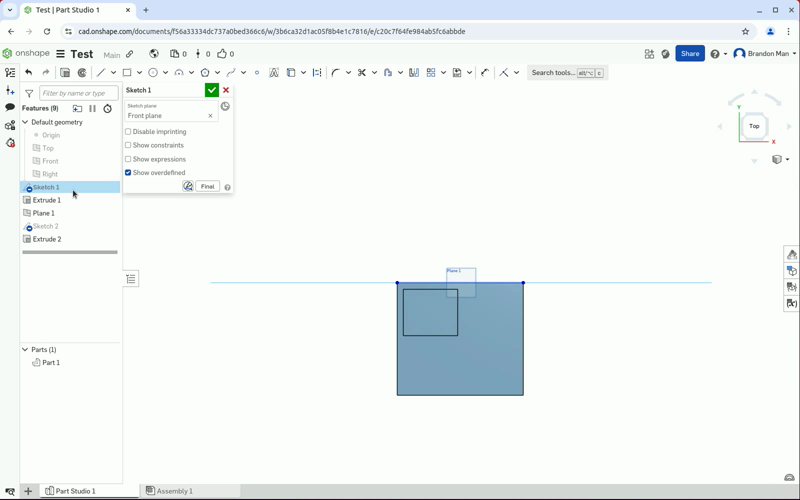
mouse_move(229, 92)
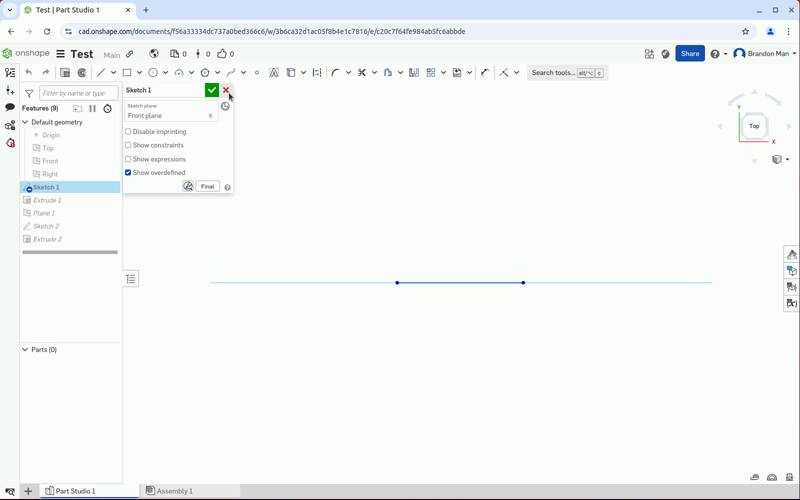
click(229, 92)
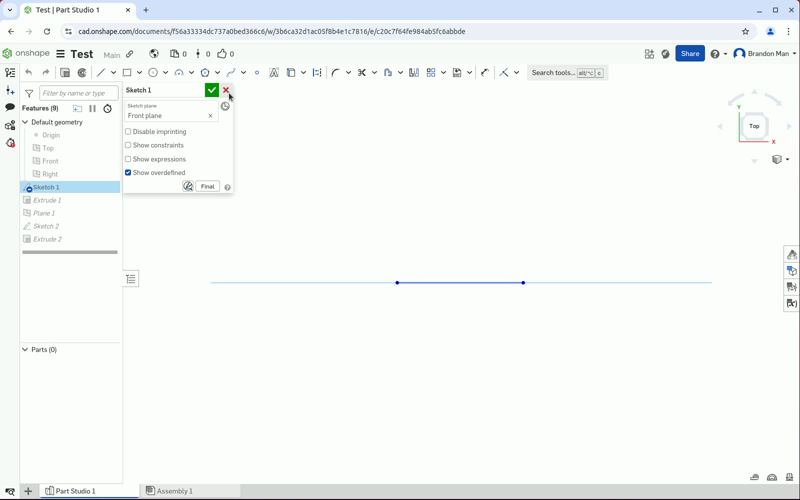
key(shift+s)
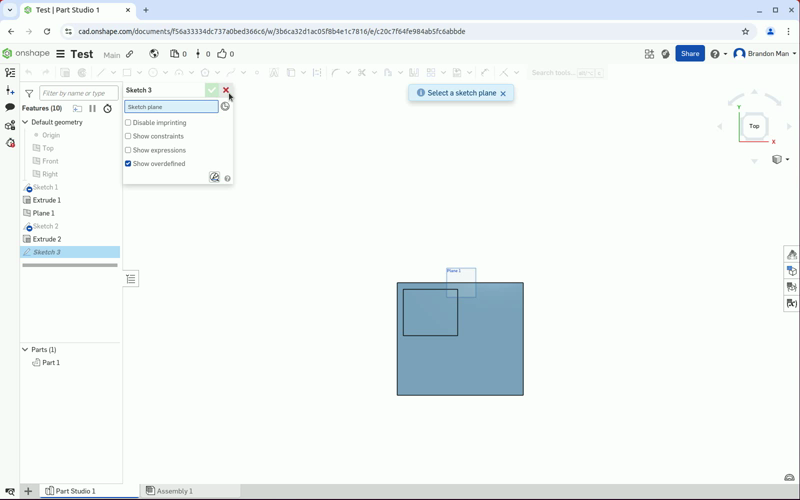
mouse_move(73, 215)
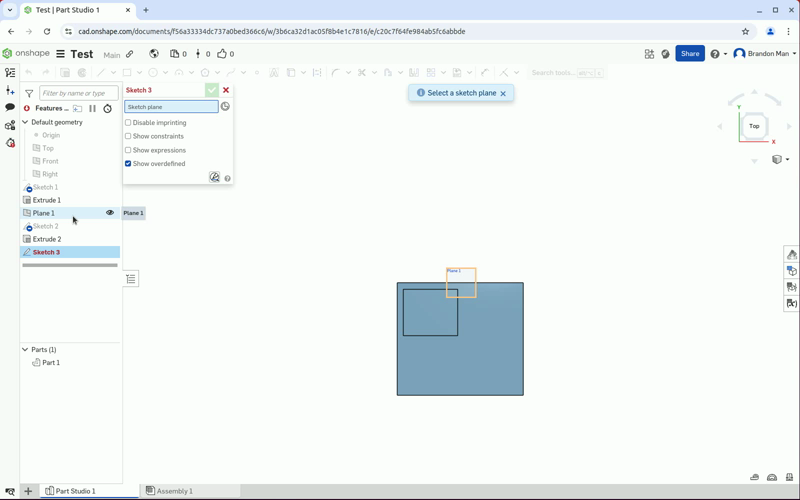
click(73, 215)
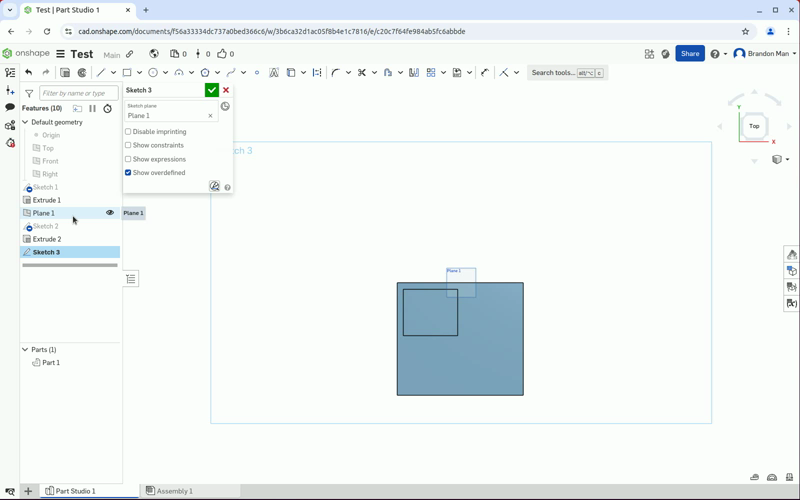
mouse_move(73, 352)
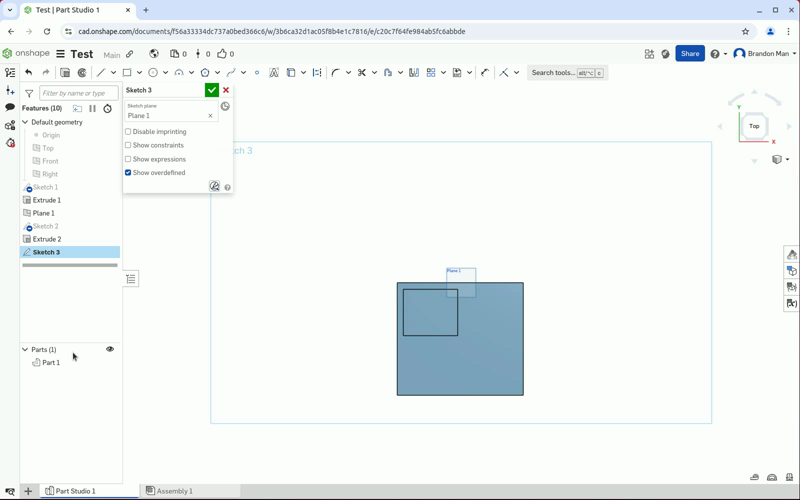
key(y)
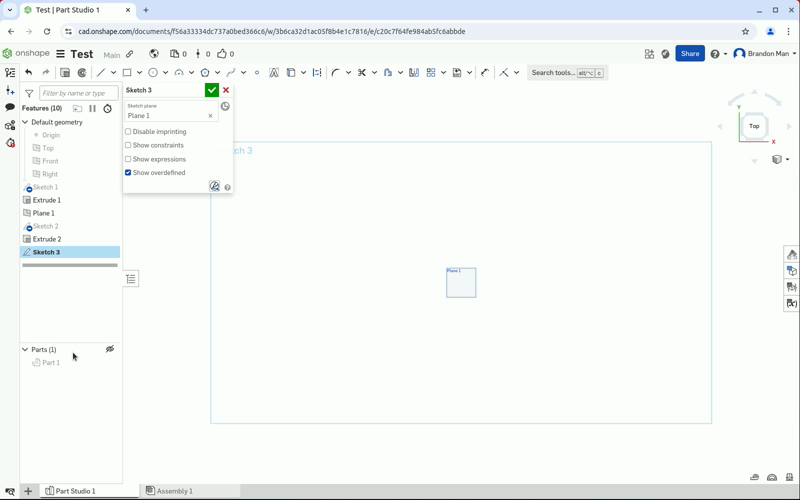
key(l)
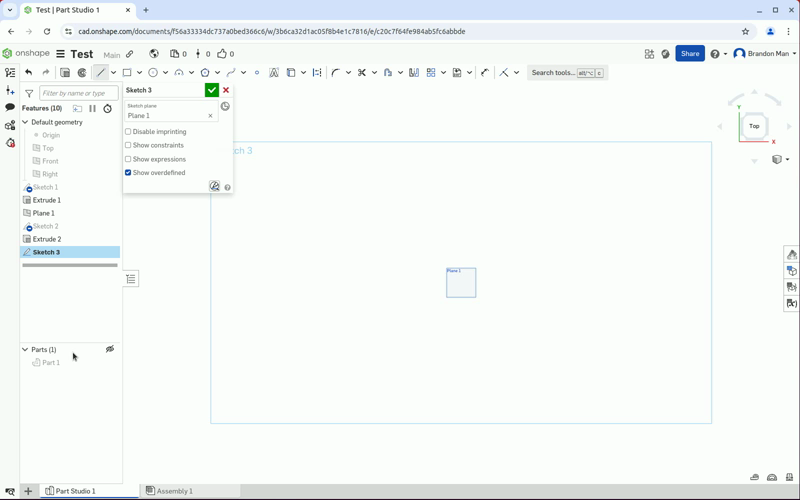
key_down(shift)
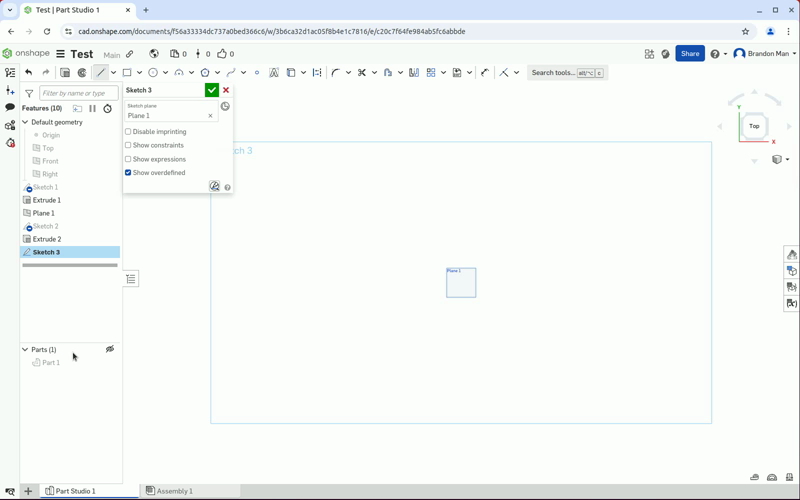
mouse_move(464, 335)
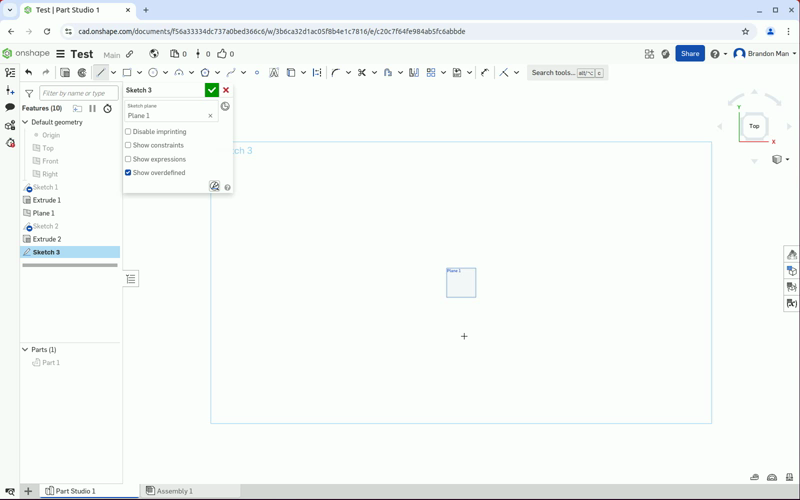
click(464, 335)
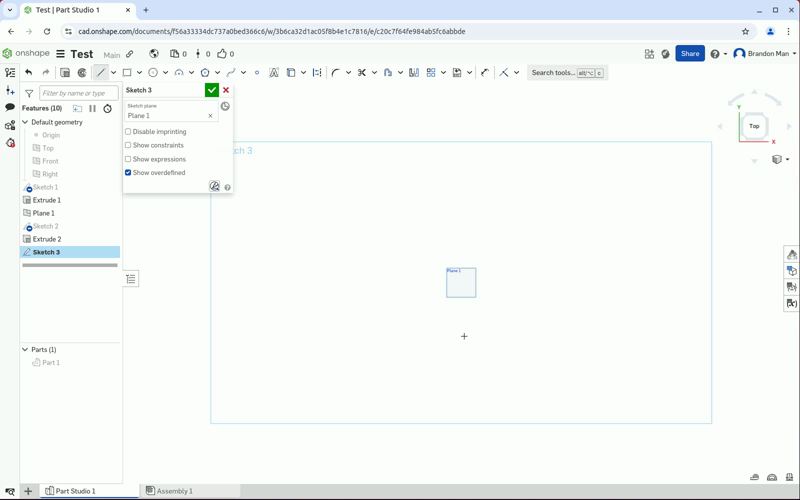
key_up(shift)
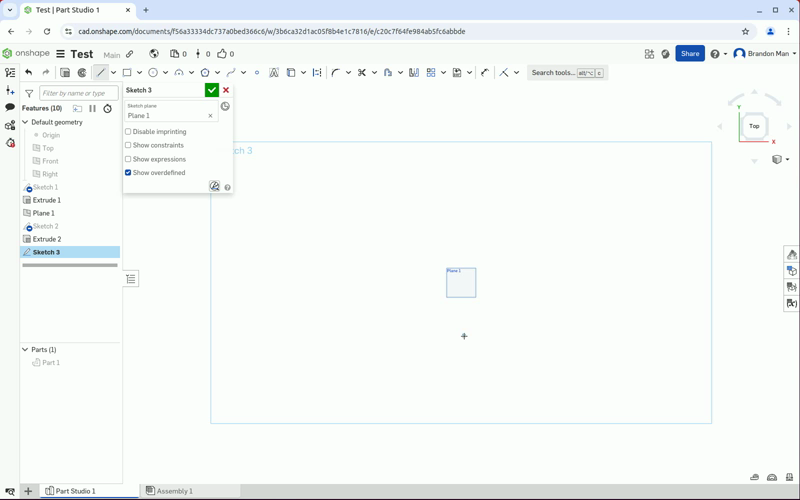
key_down(shift)
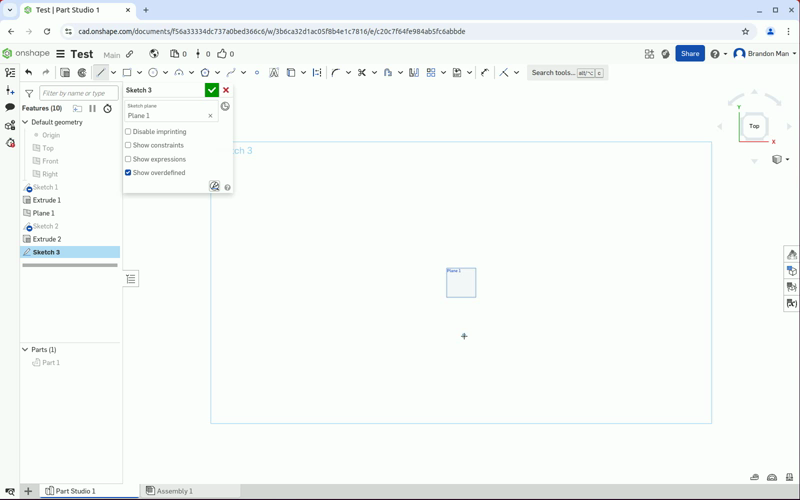
mouse_move(494, 335)
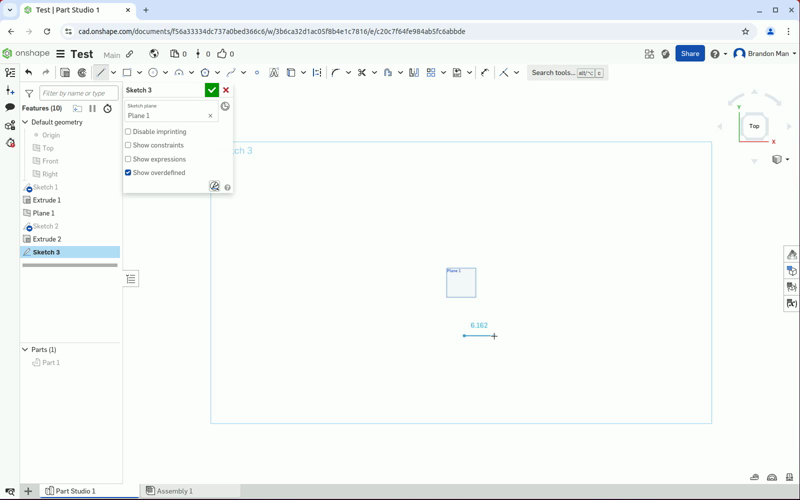
mouse_move(517, 335)
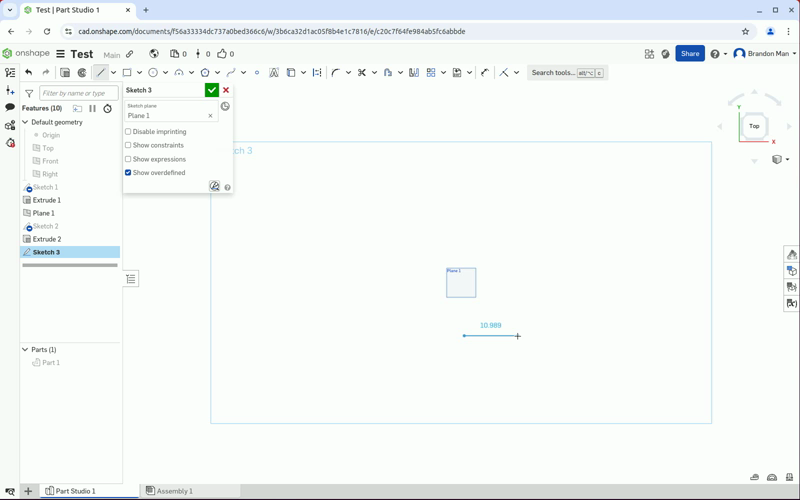
click(517, 335)
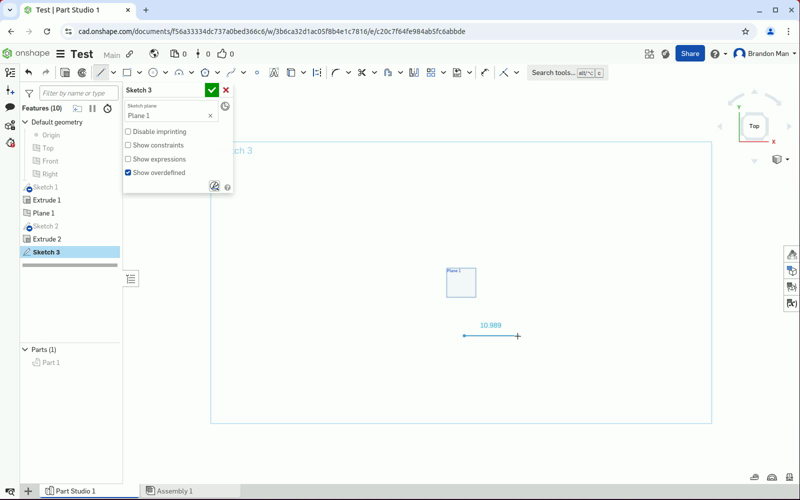
key_up(shift)
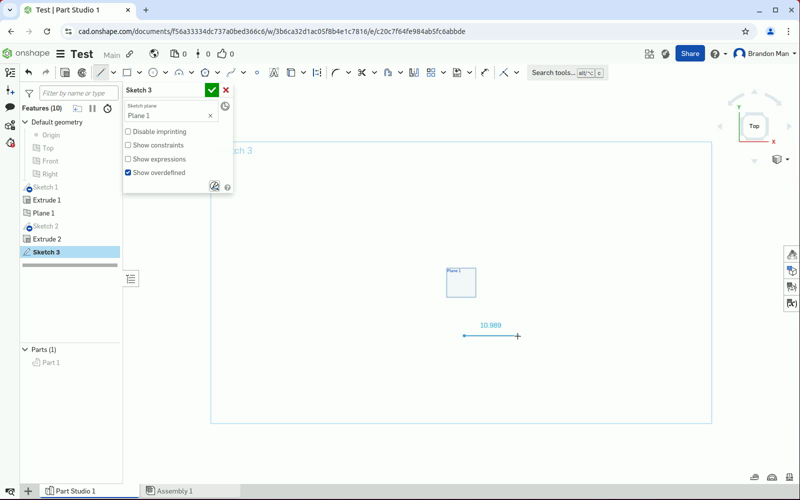
key_down(shift)
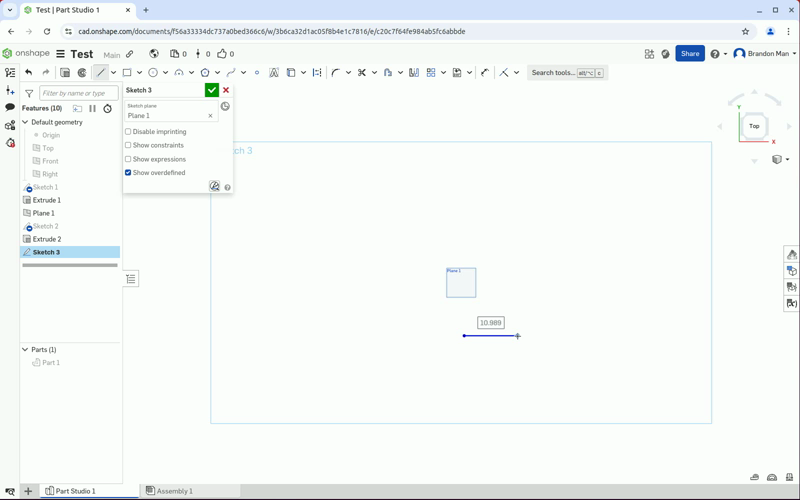
mouse_move(547, 335)
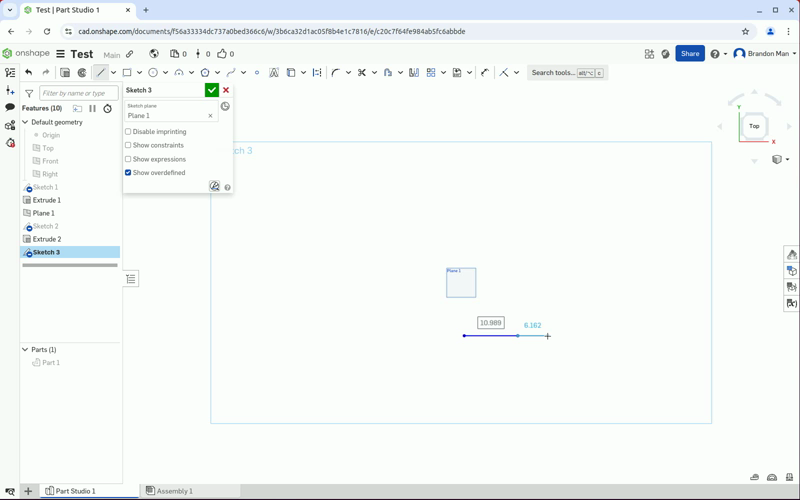
mouse_move(517, 289)
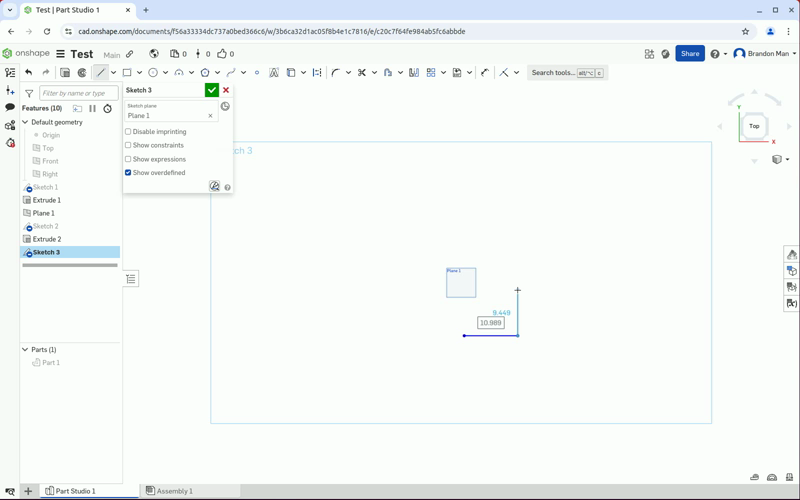
click(517, 289)
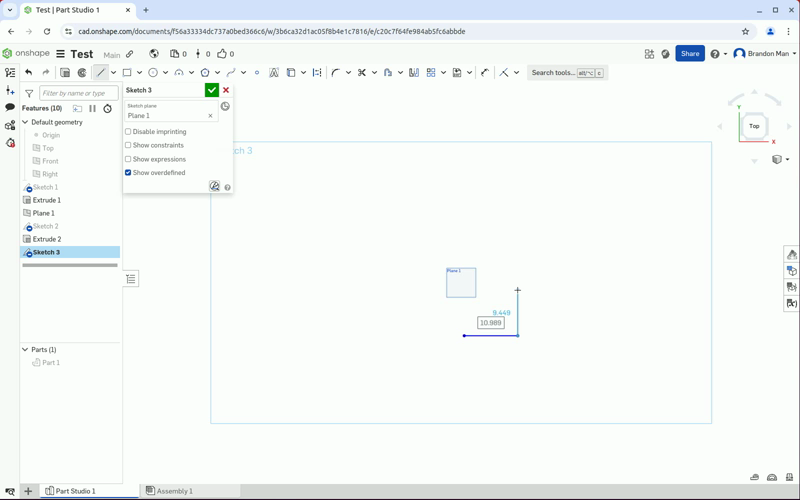
key_up(shift)
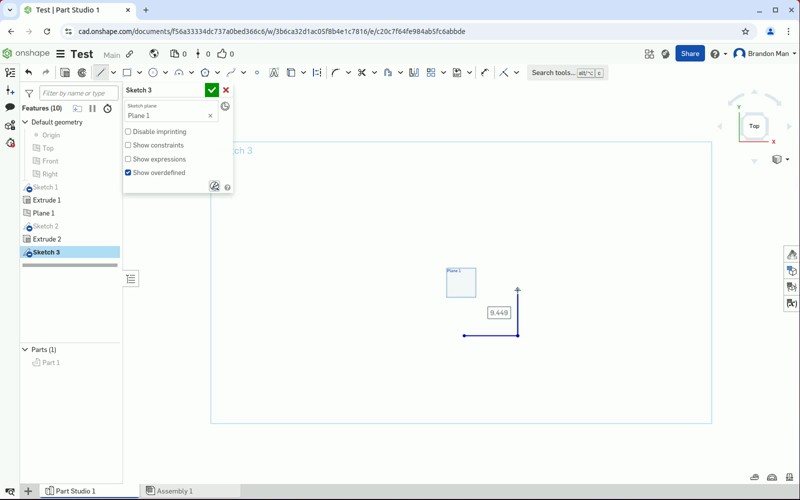
key_down(shift)
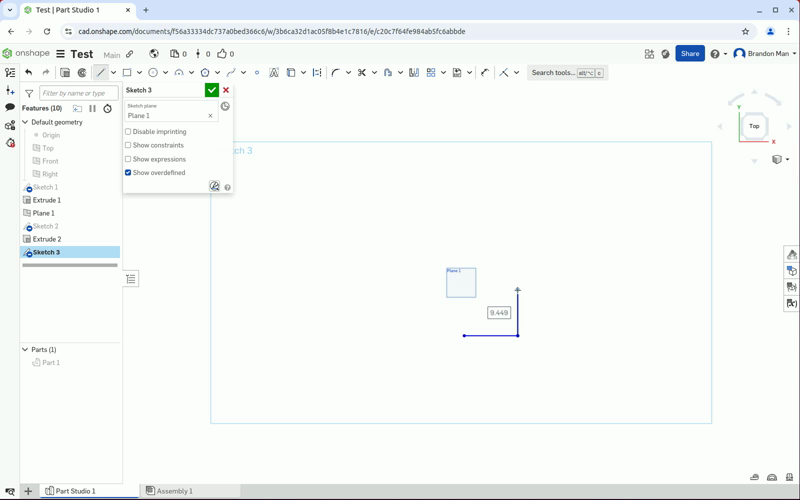
mouse_move(547, 289)
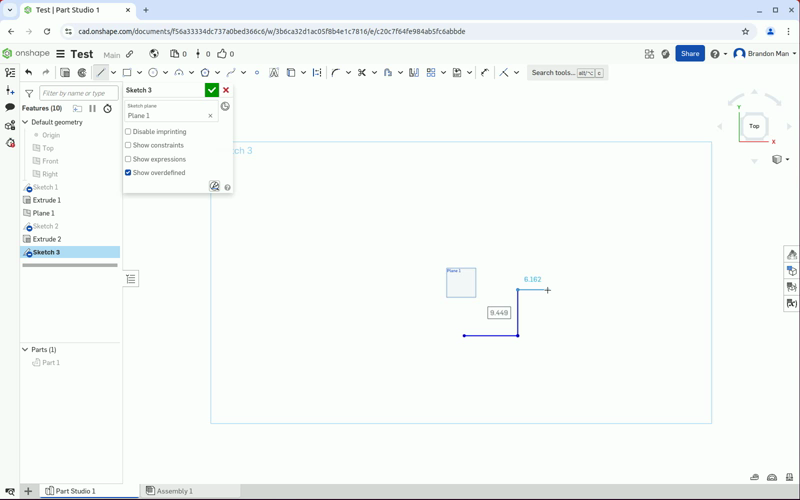
mouse_move(464, 289)
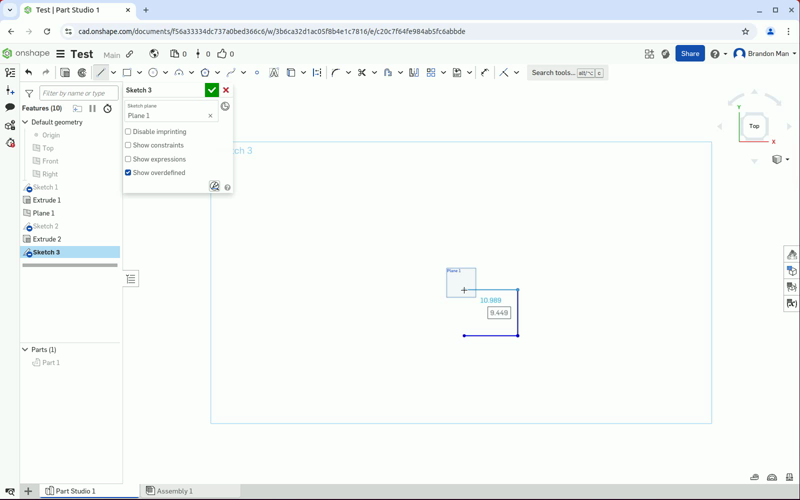
click(464, 289)
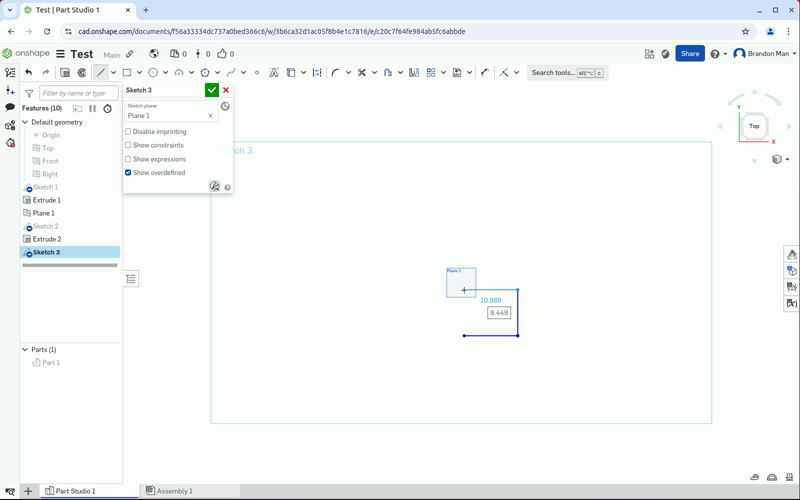
key_up(shift)
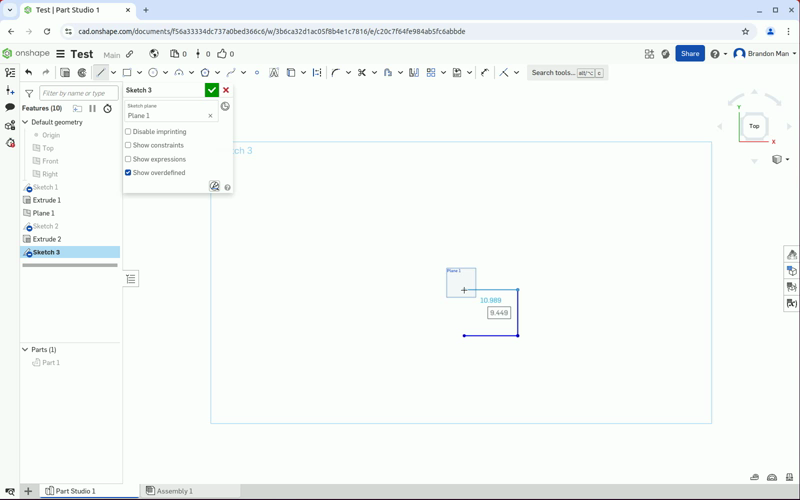
mouse_move(494, 289)
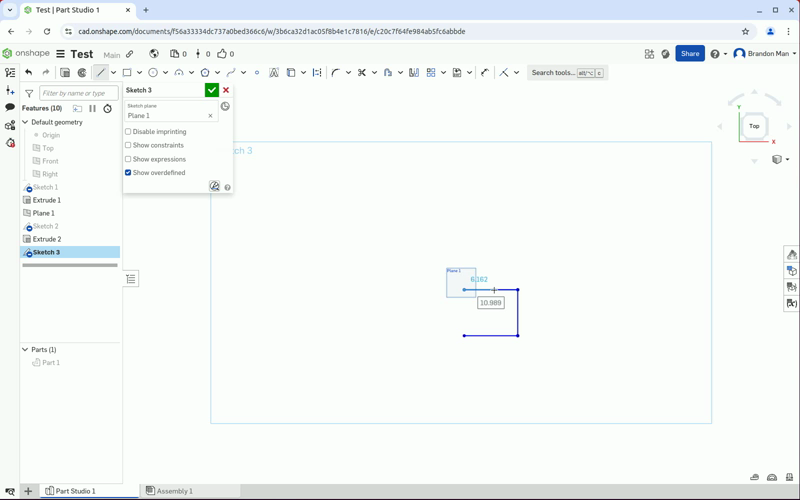
key_down(shift)
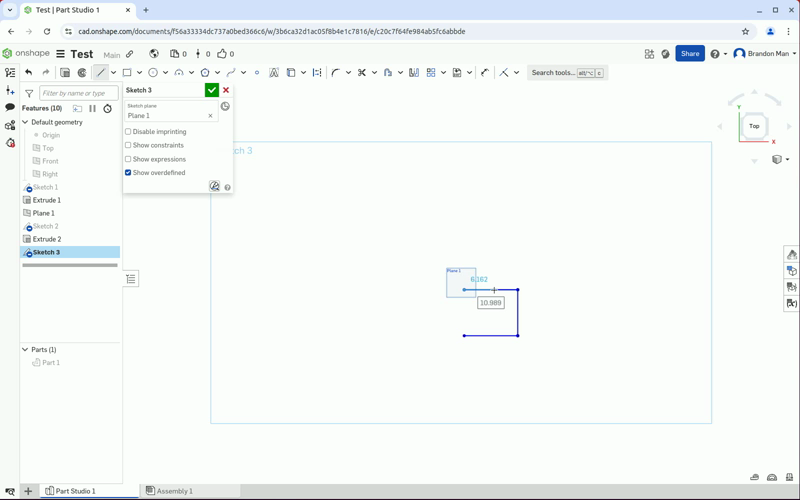
mouse_move(464, 335)
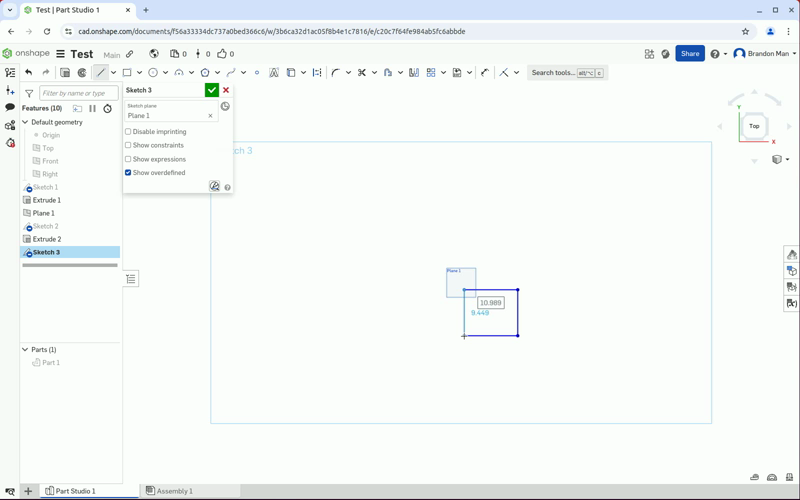
key_up(shift)
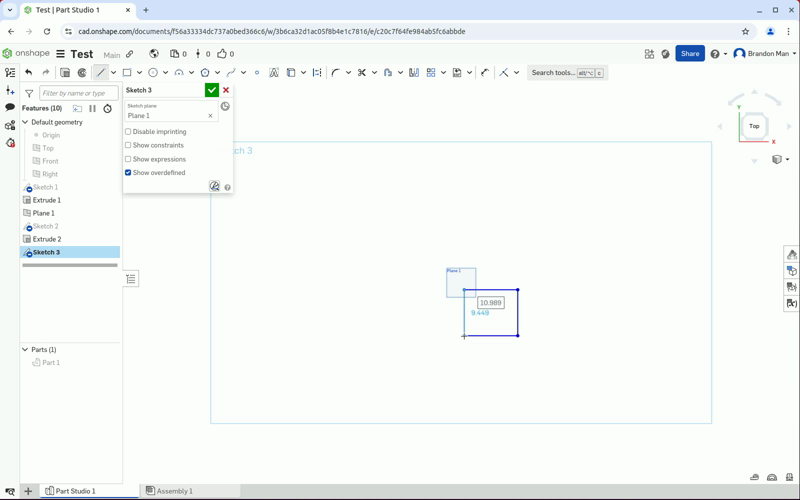
click(464, 335)
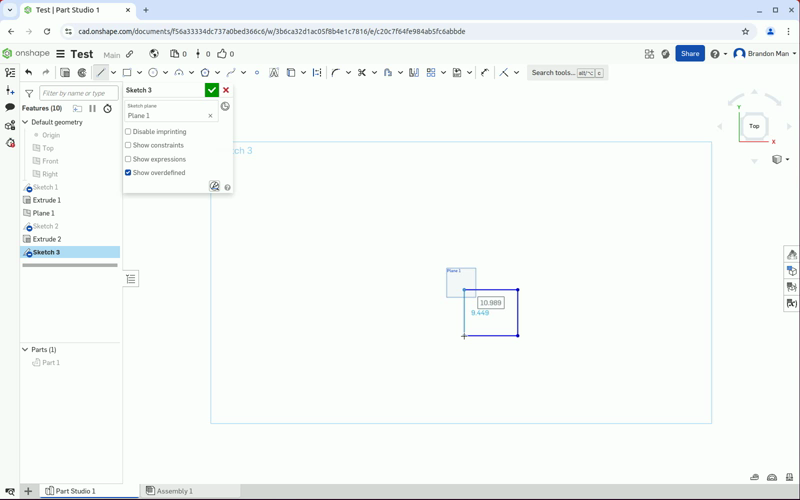
key(esc)
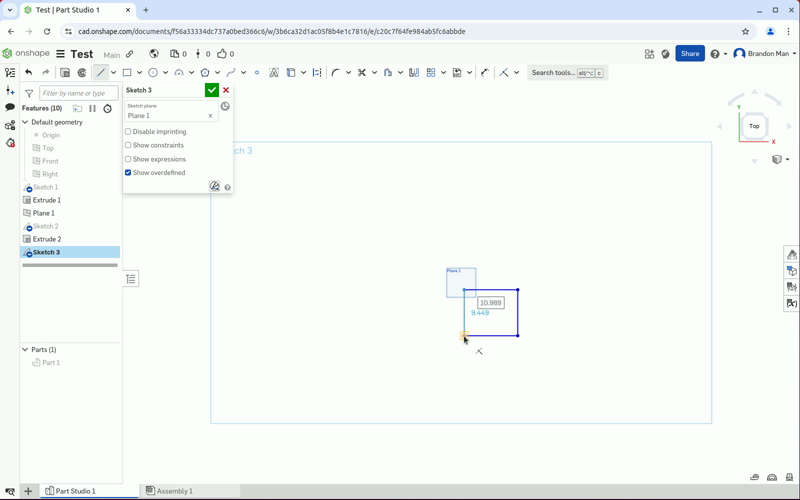
mouse_move(489, 304)
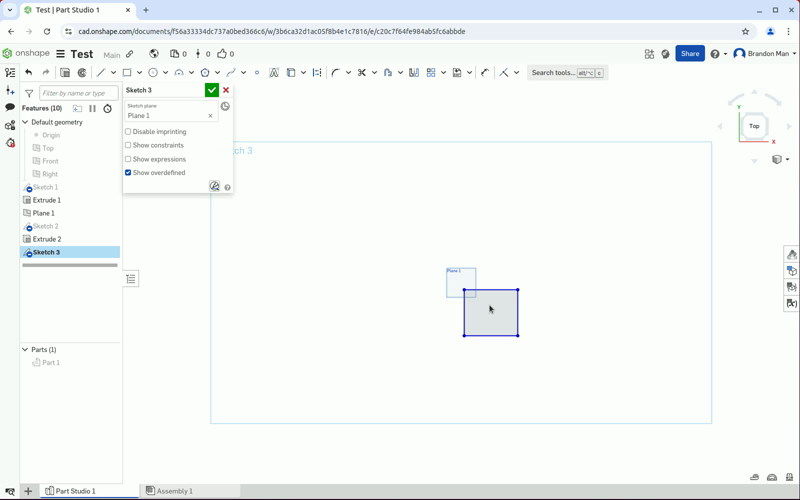
click(489, 304)
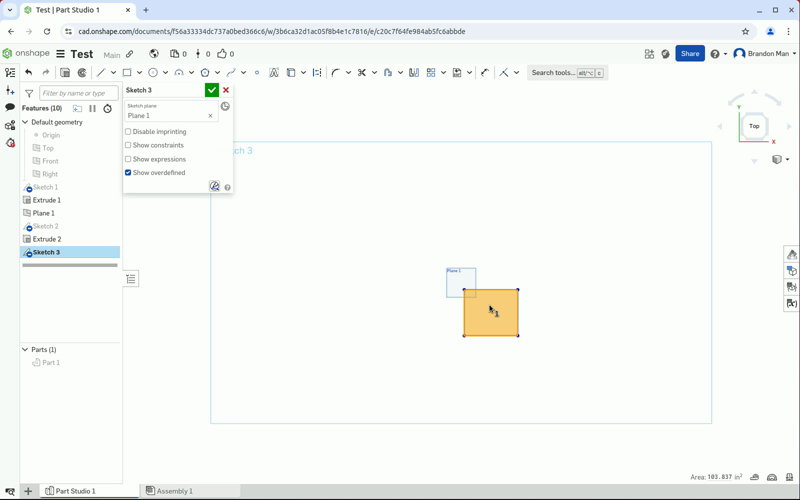
mouse_move(73, 352)
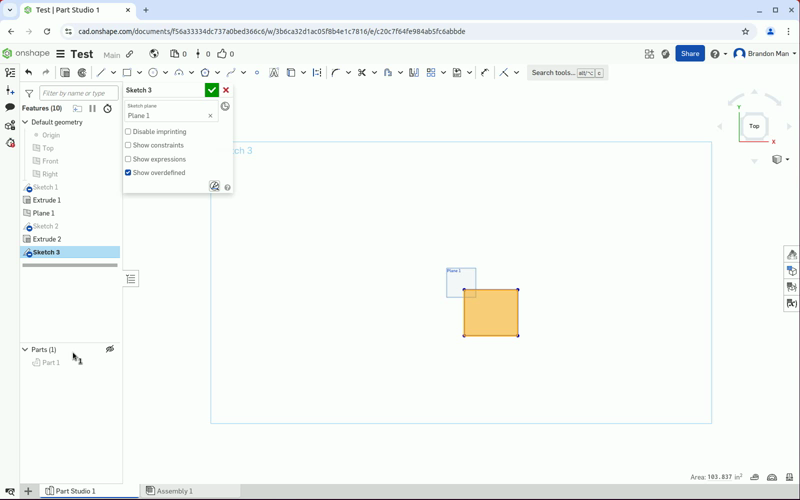
key(shift+y)
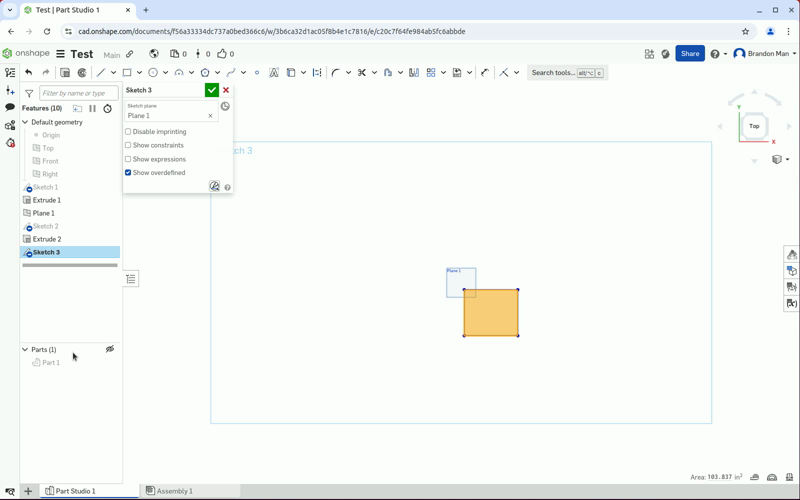
key(shift+e)
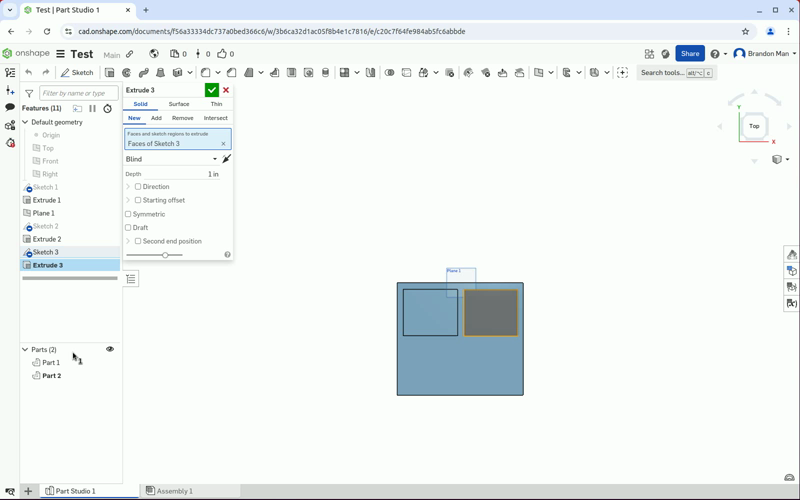
mouse_move(143, 106)
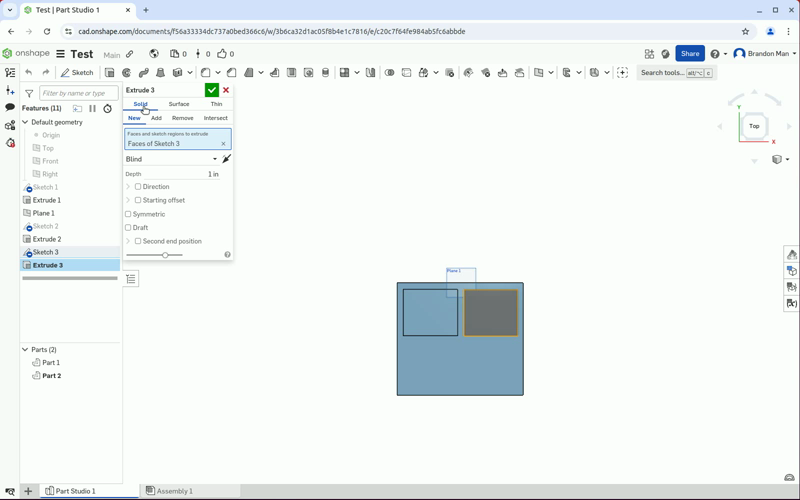
click(143, 106)
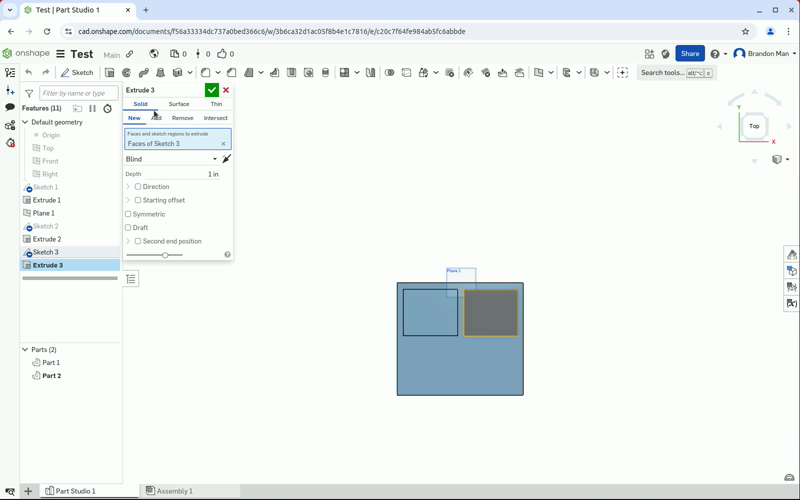
mouse_move(186, 120)
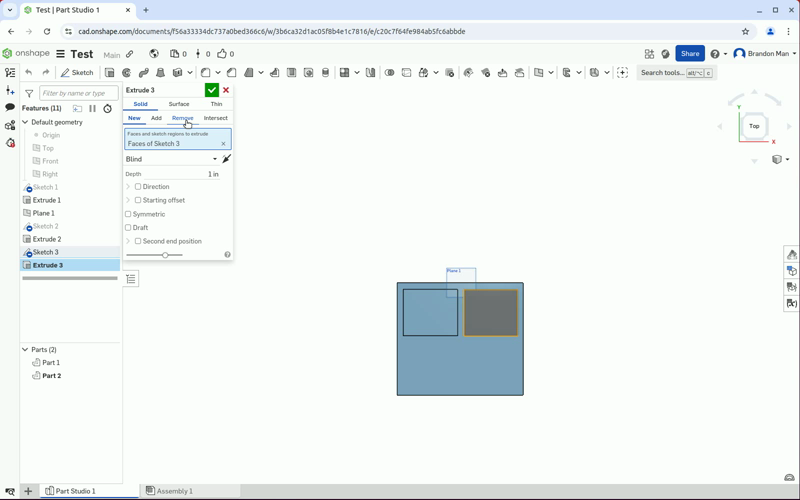
click(186, 120)
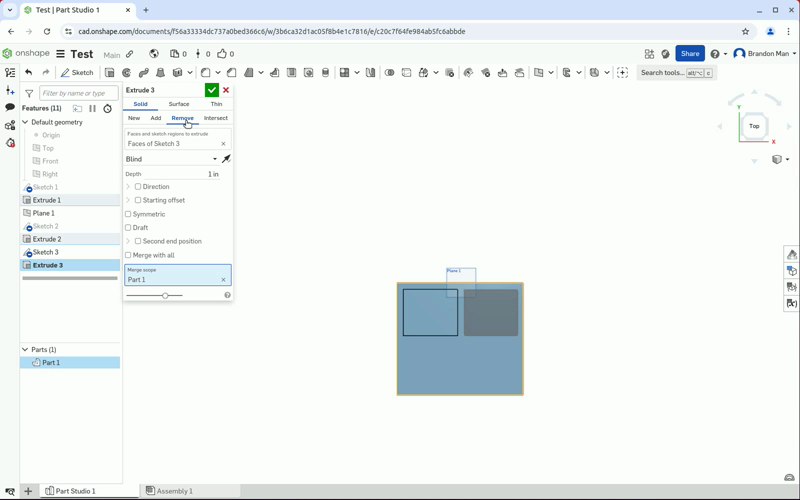
key(tab, 4)
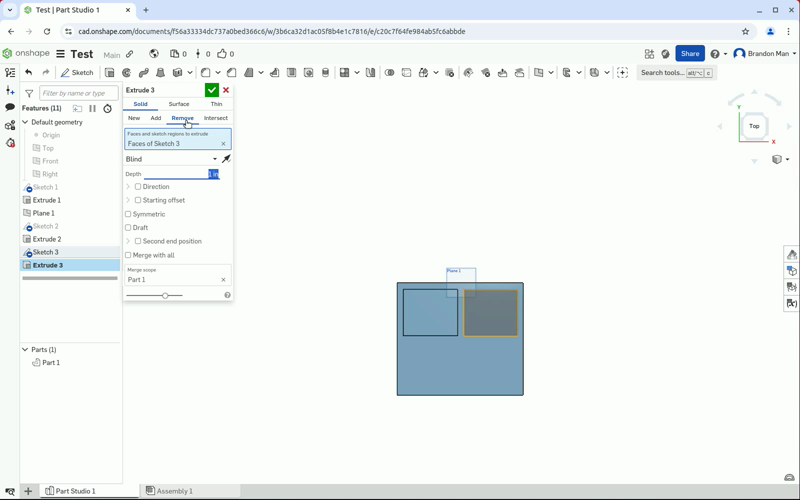
text(30.811)
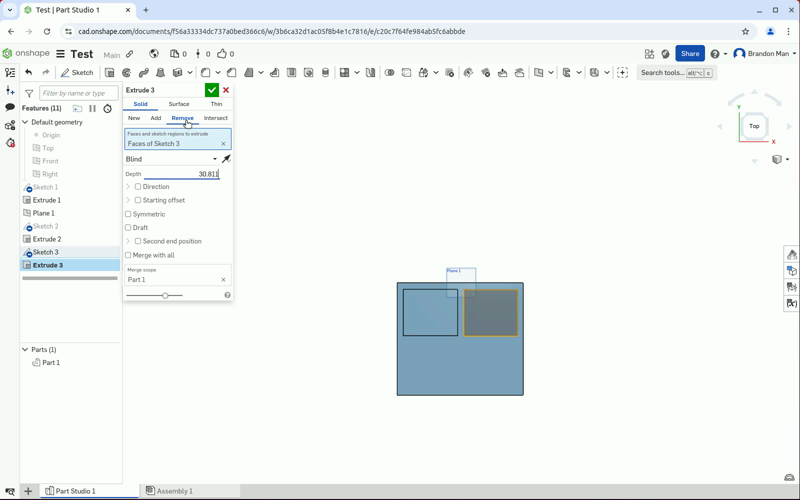
key(tab, 6)
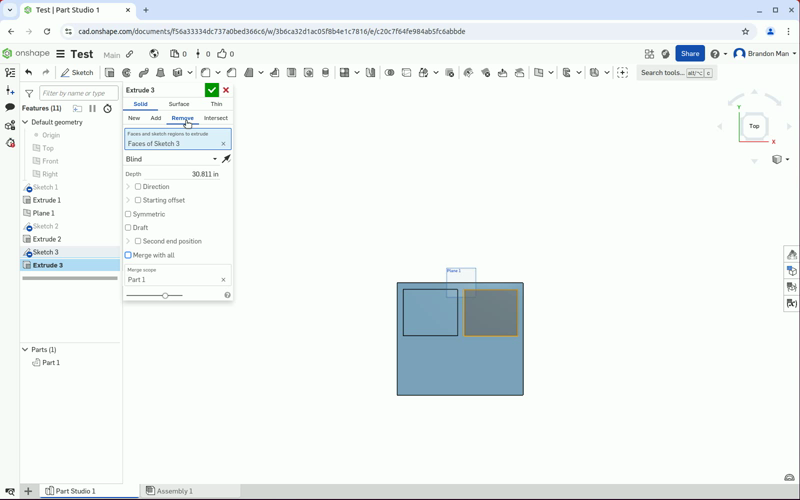
key(space)
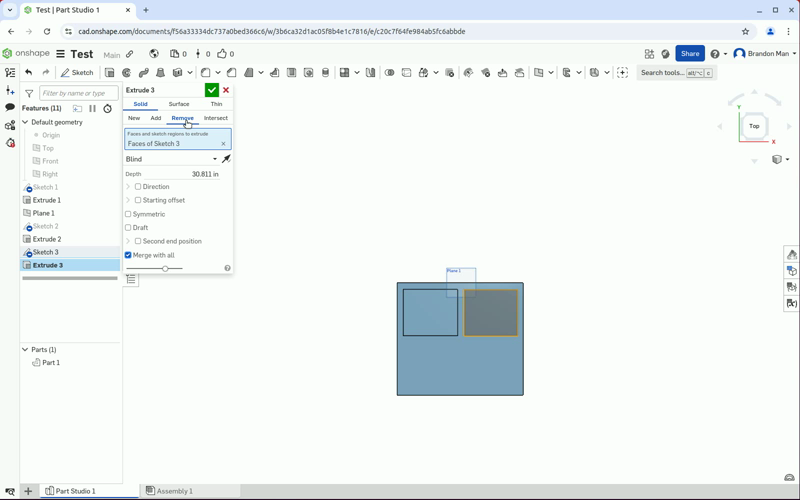
key(enter)
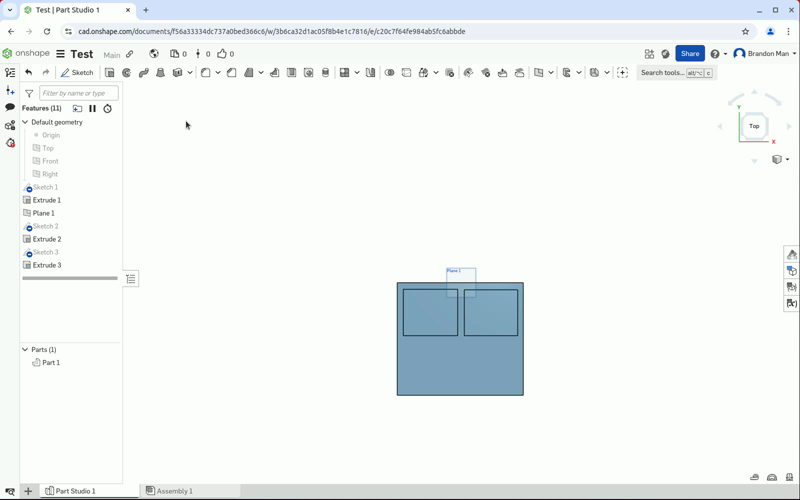
key(shift+h)
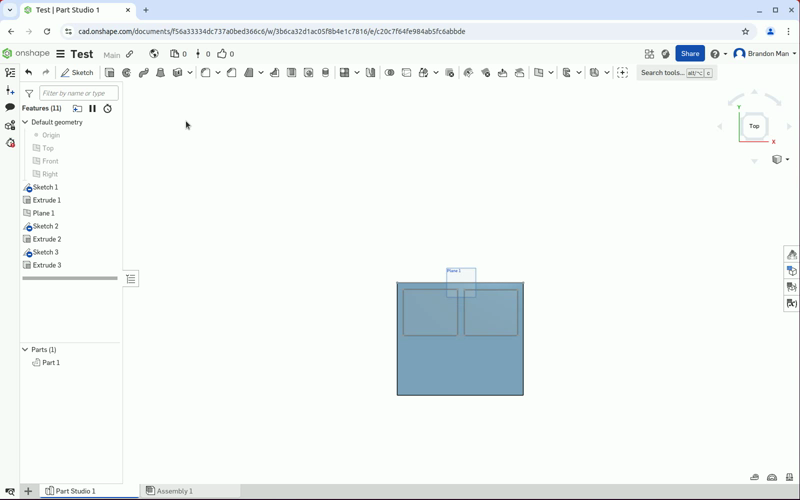
key(shift+h)
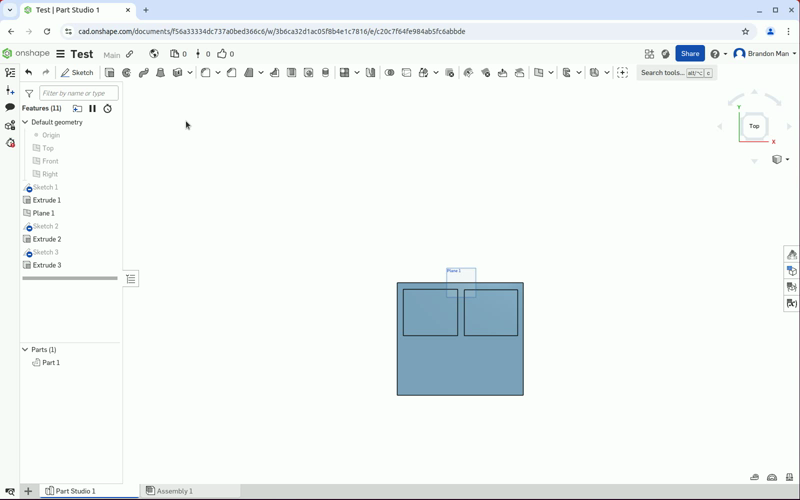
mouse_move(73, 189)
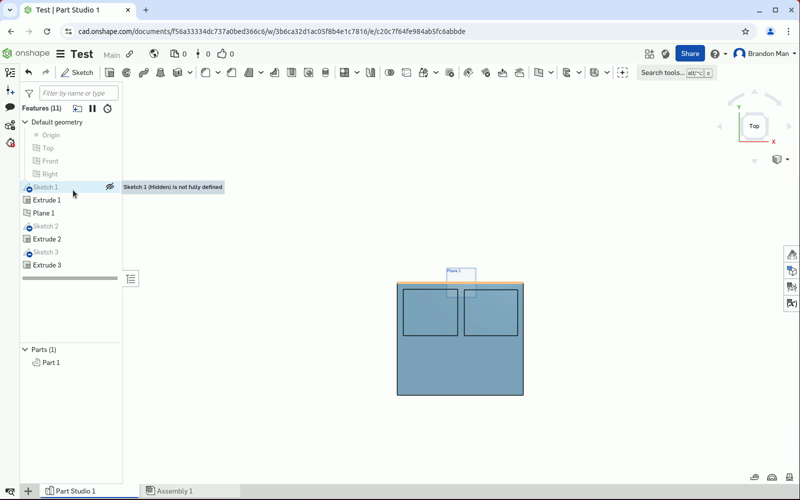
click(73, 189)
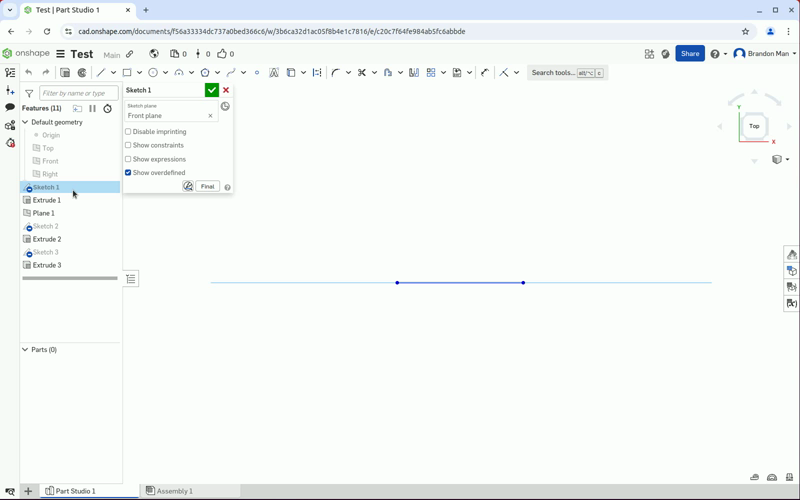
mouse_move(229, 92)
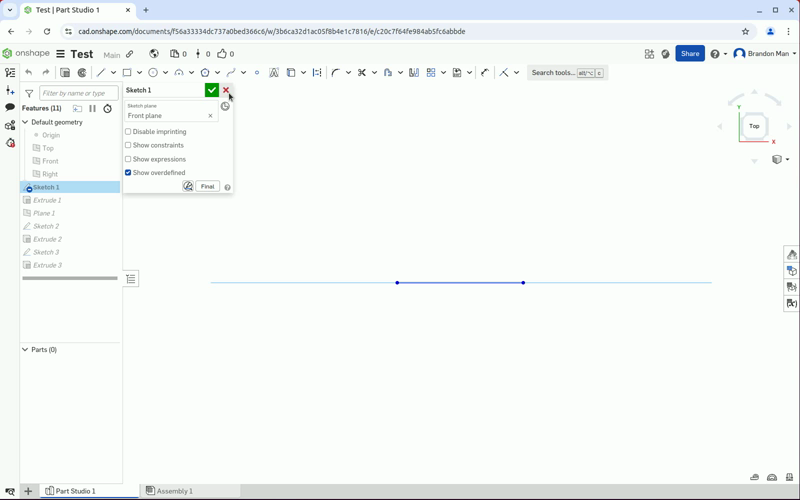
click(229, 92)
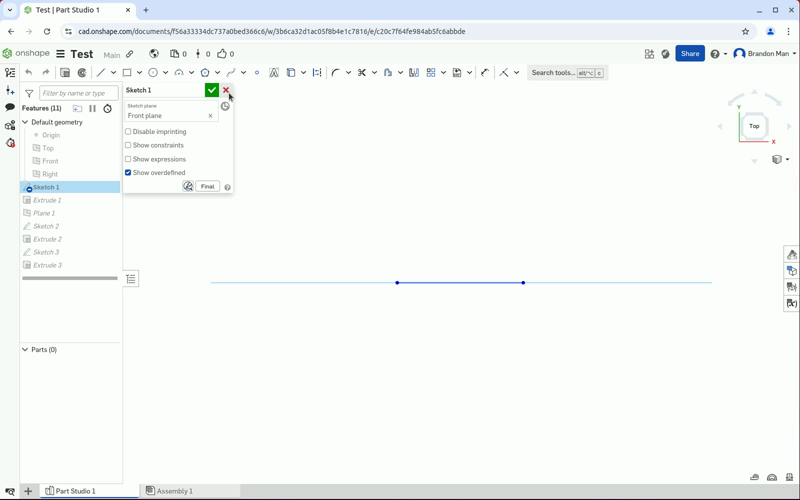
key(shift+s)
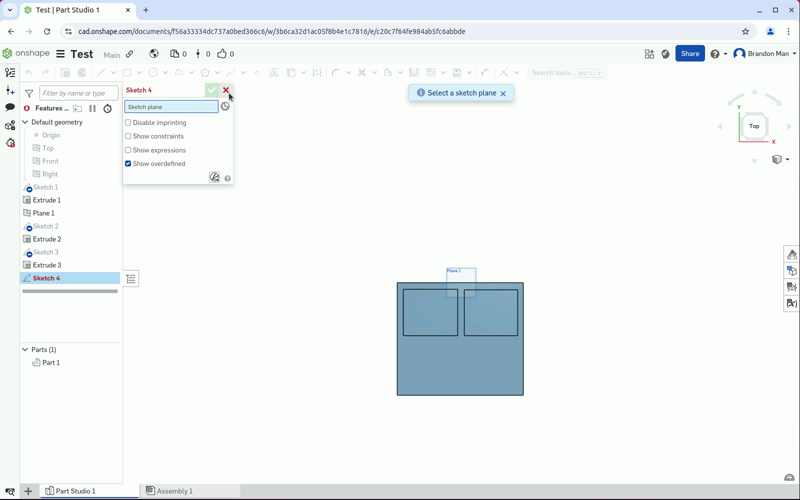
mouse_move(73, 215)
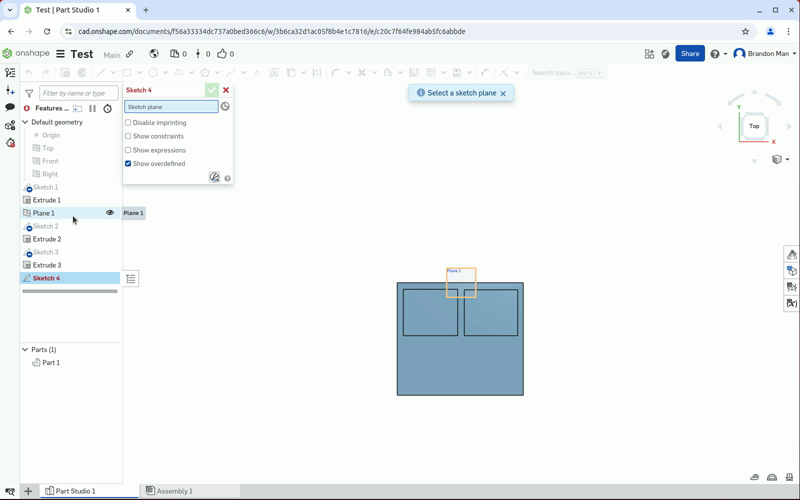
click(73, 215)
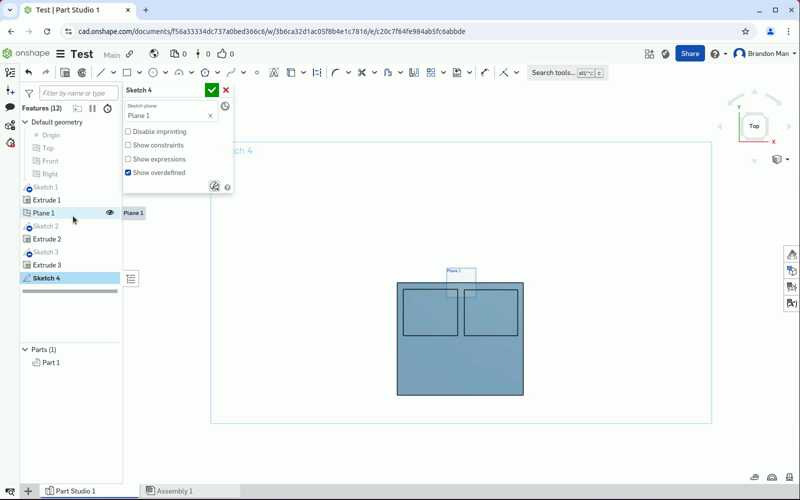
mouse_move(73, 352)
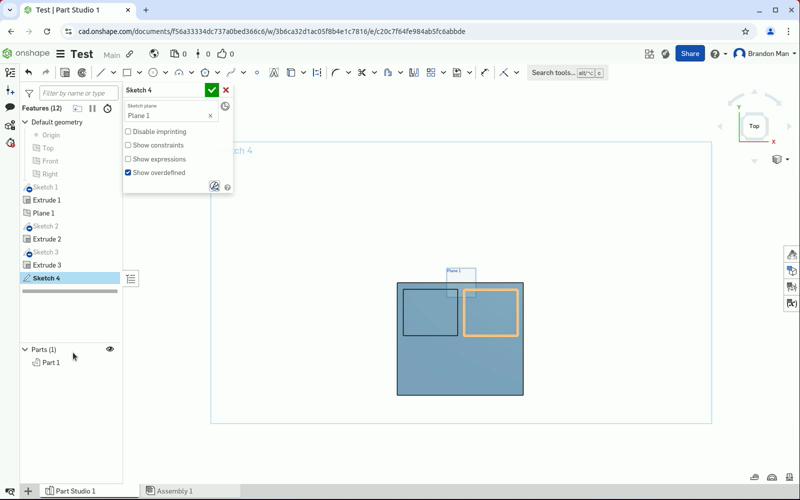
key(y)
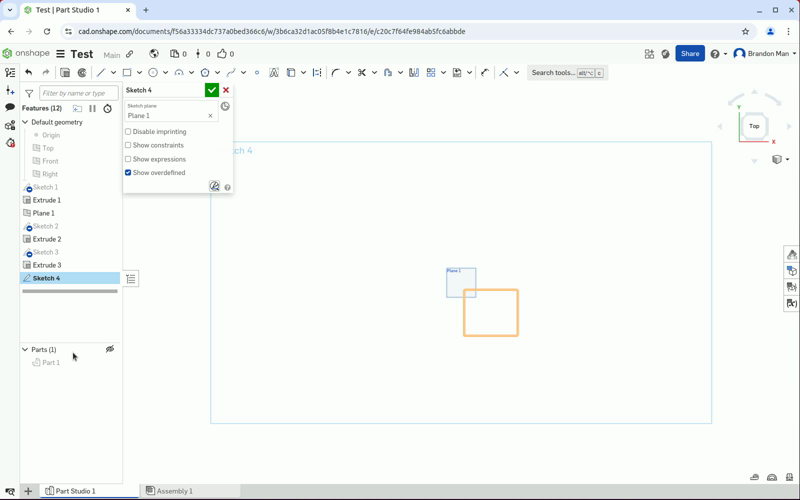
key(l)
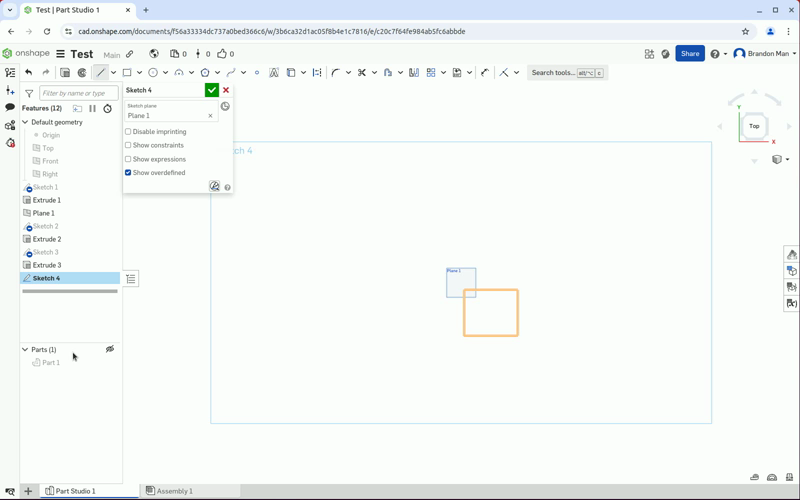
key_down(shift)
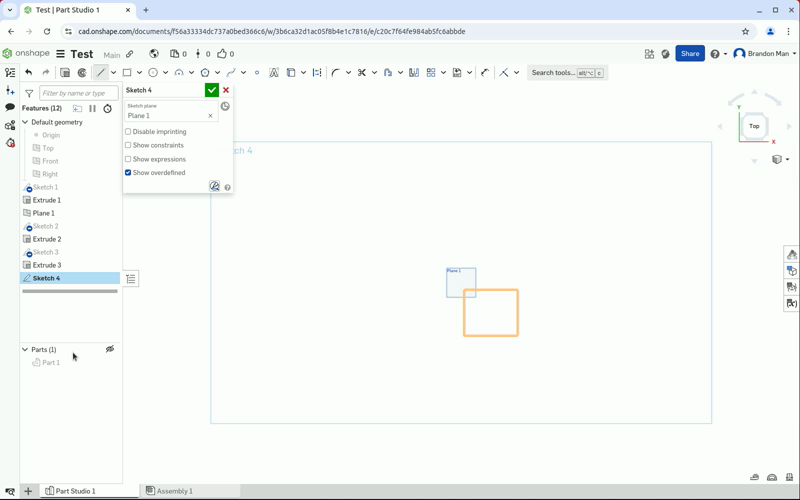
mouse_move(404, 388)
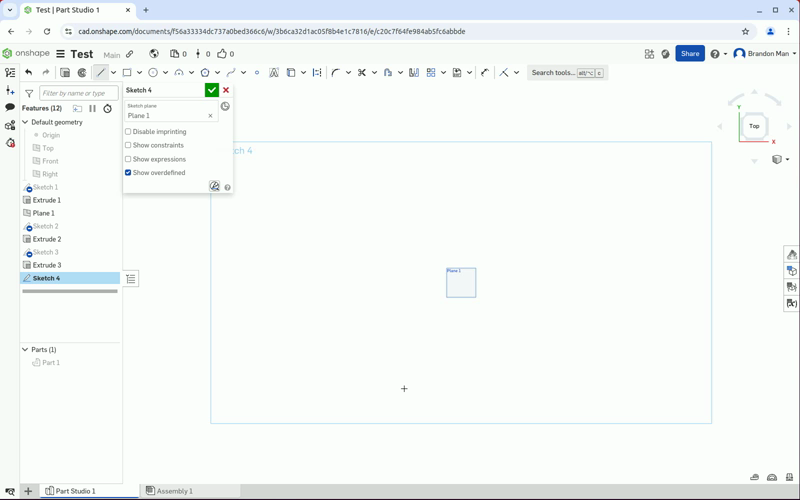
click(404, 388)
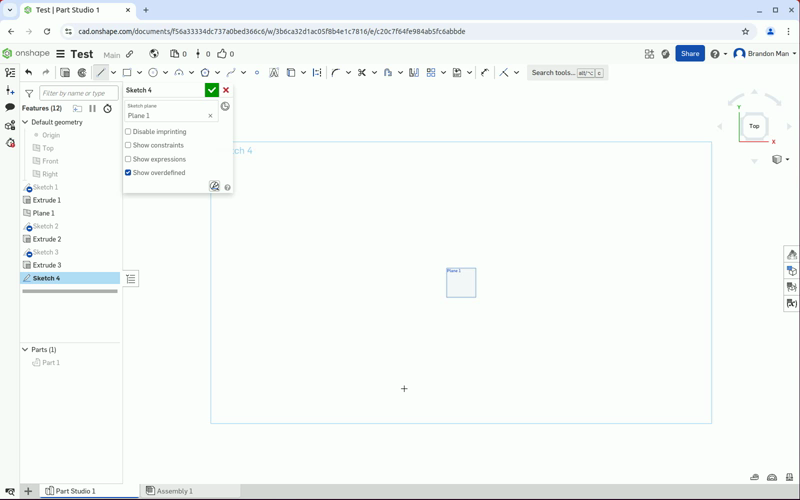
key_up(shift)
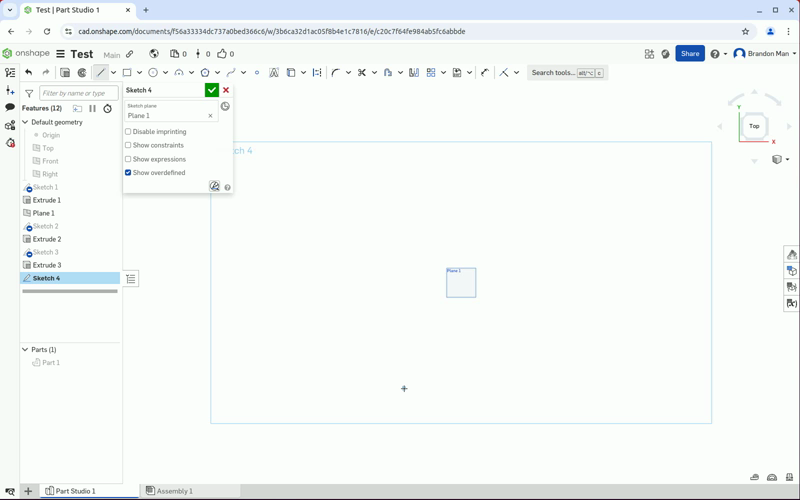
key_down(shift)
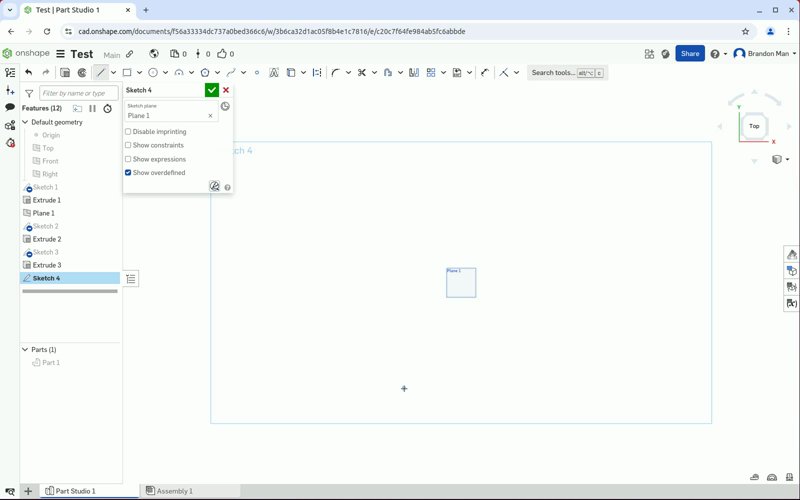
mouse_move(434, 388)
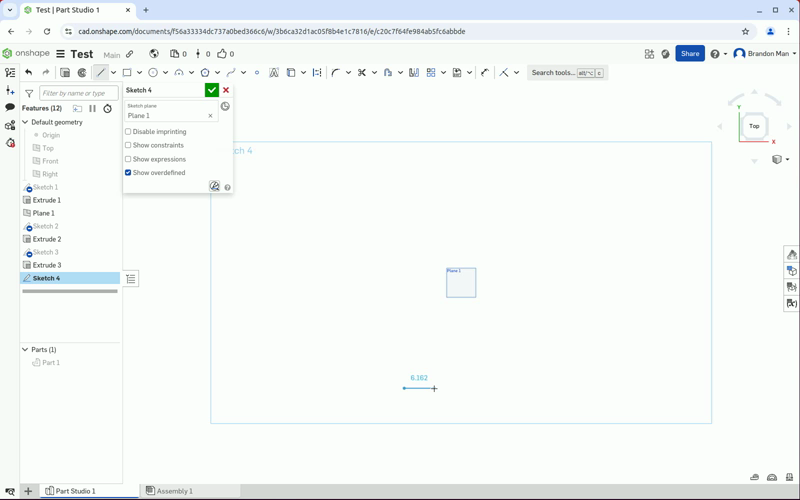
mouse_move(457, 388)
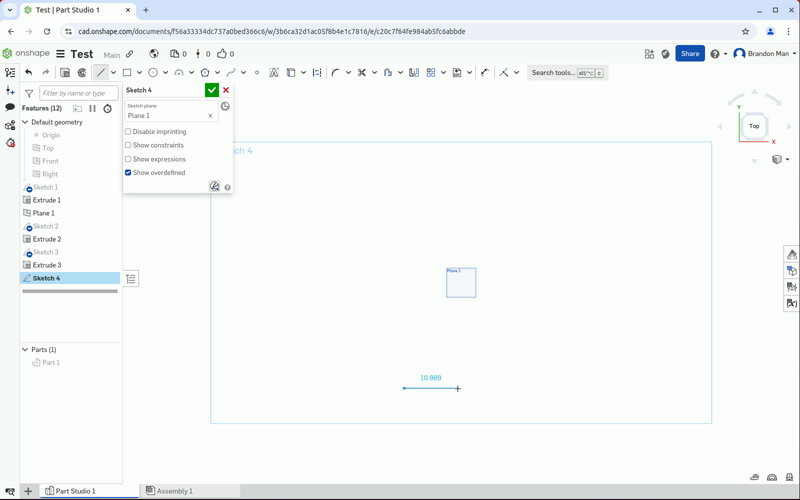
click(457, 388)
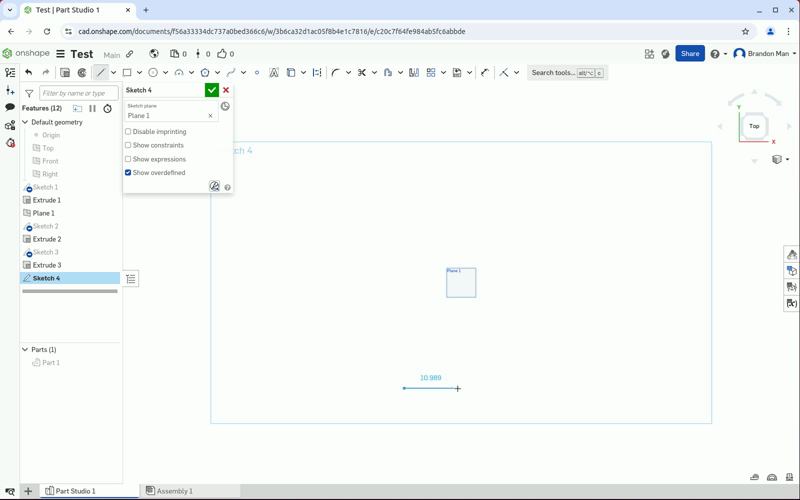
key_up(shift)
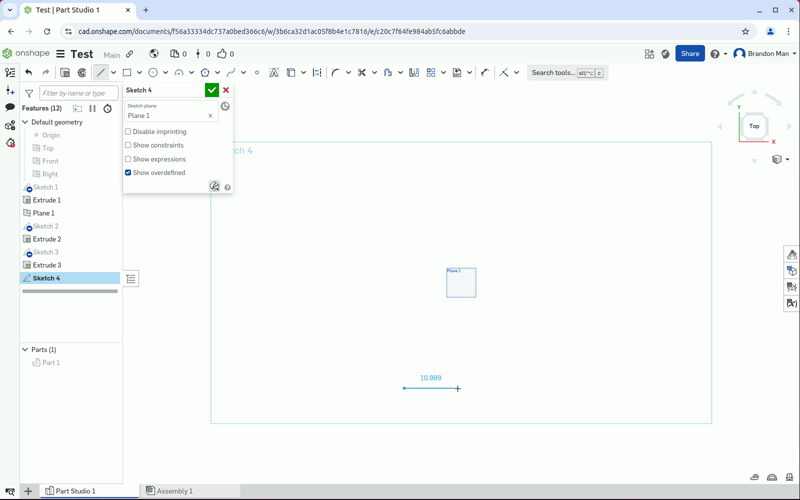
key_down(shift)
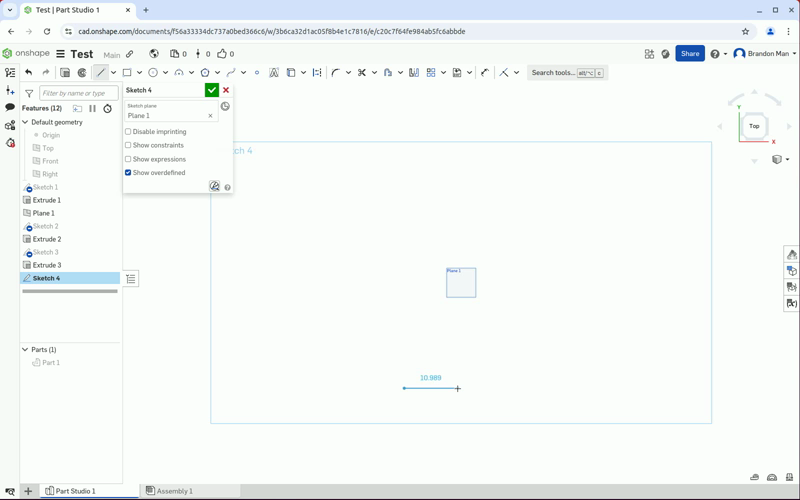
mouse_move(487, 388)
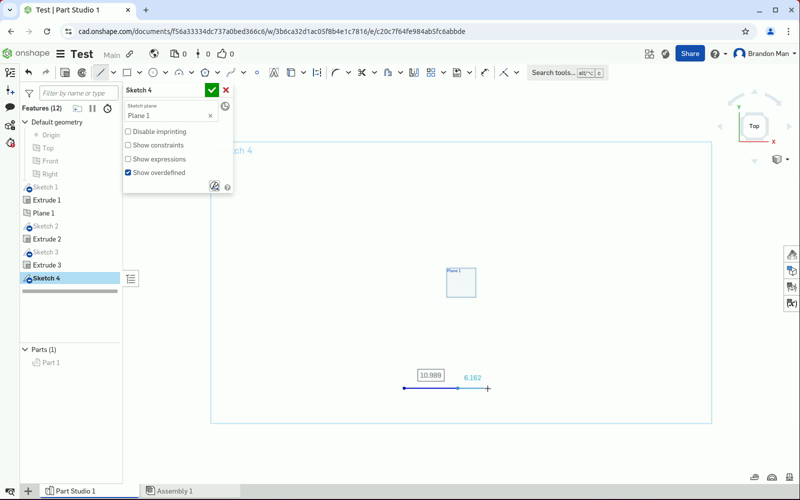
mouse_move(457, 342)
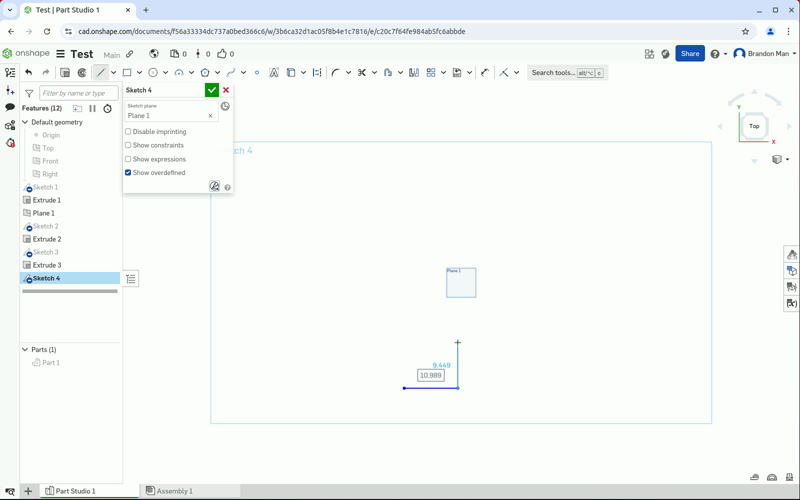
click(457, 342)
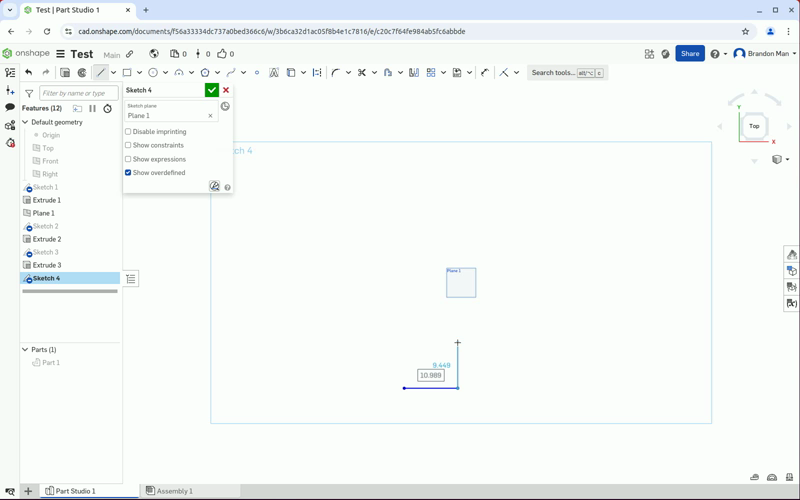
key_up(shift)
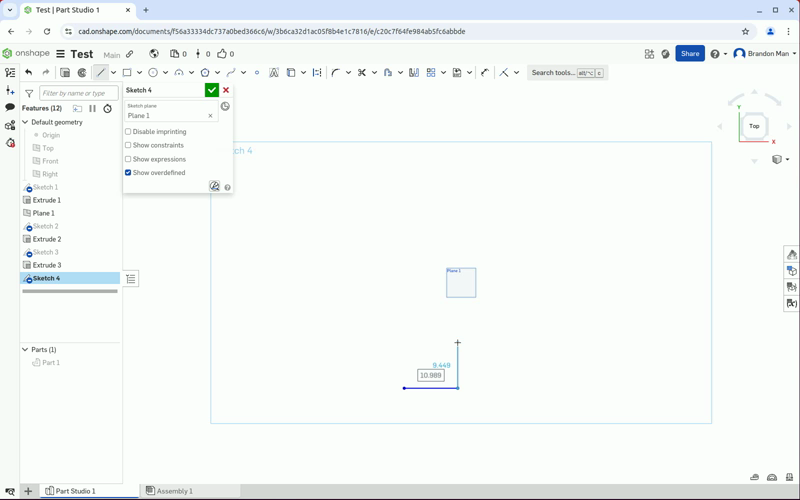
key_down(shift)
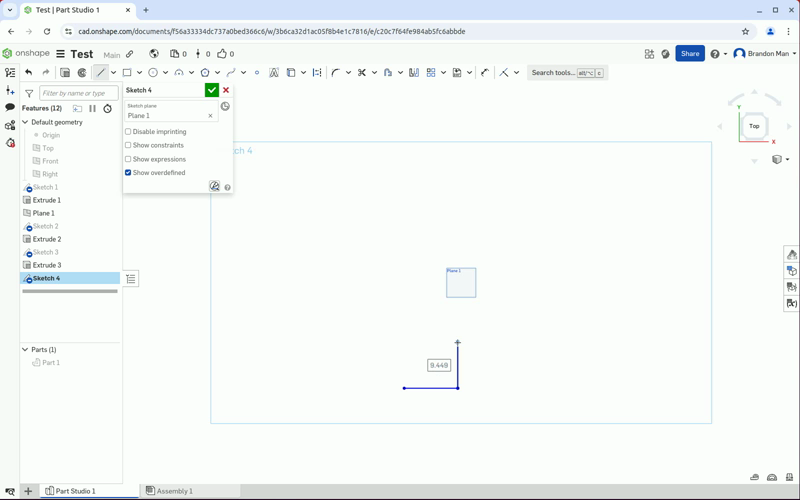
mouse_move(487, 342)
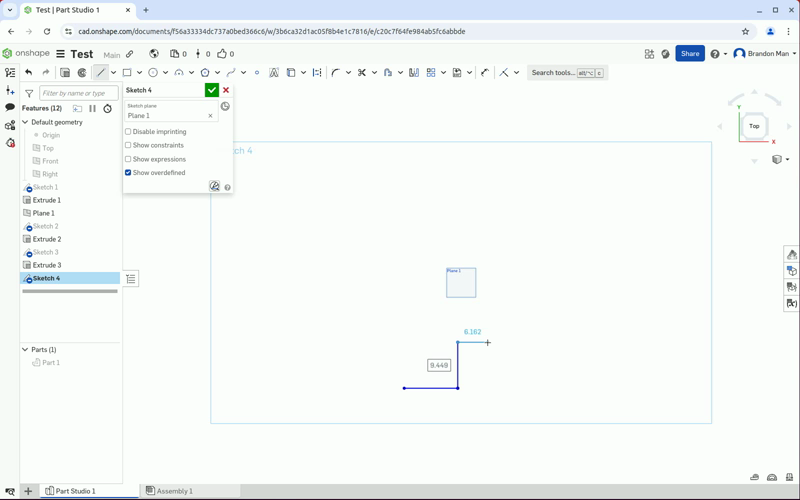
mouse_move(404, 342)
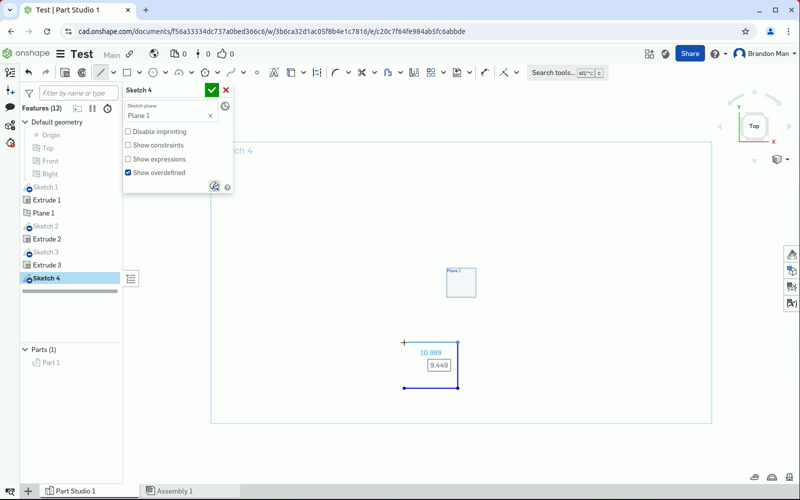
click(404, 342)
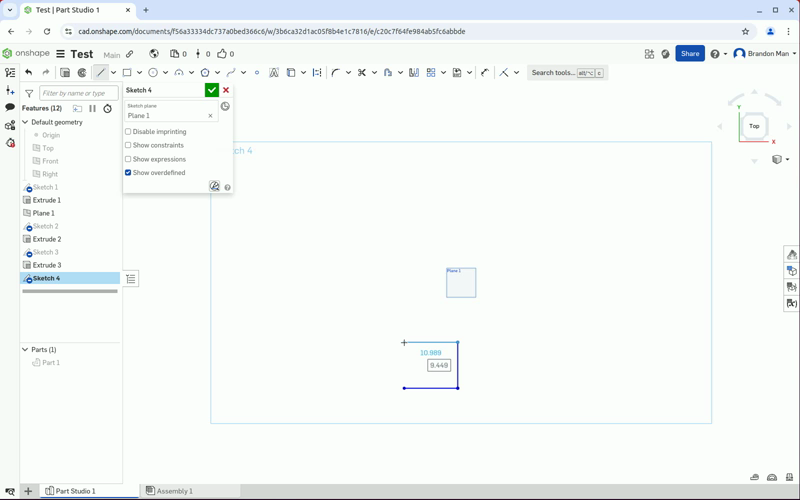
key_up(shift)
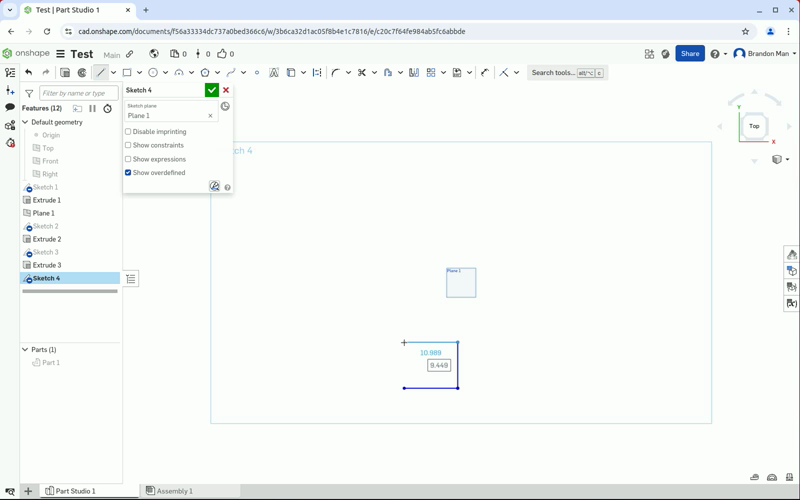
mouse_move(434, 342)
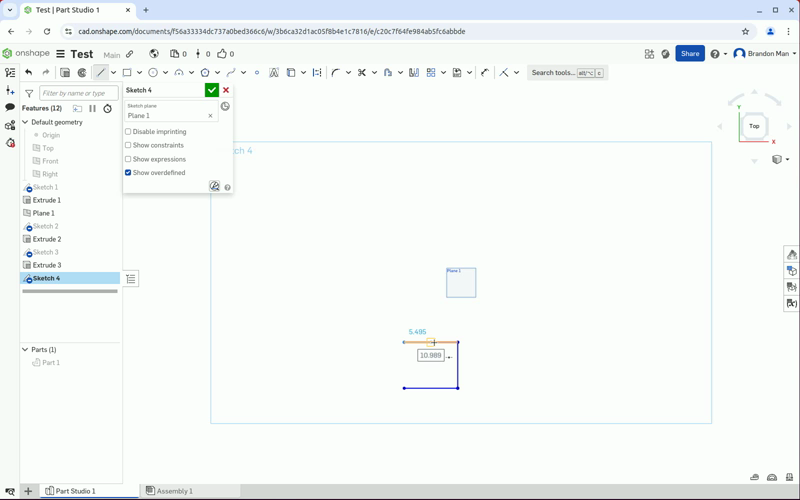
key_down(shift)
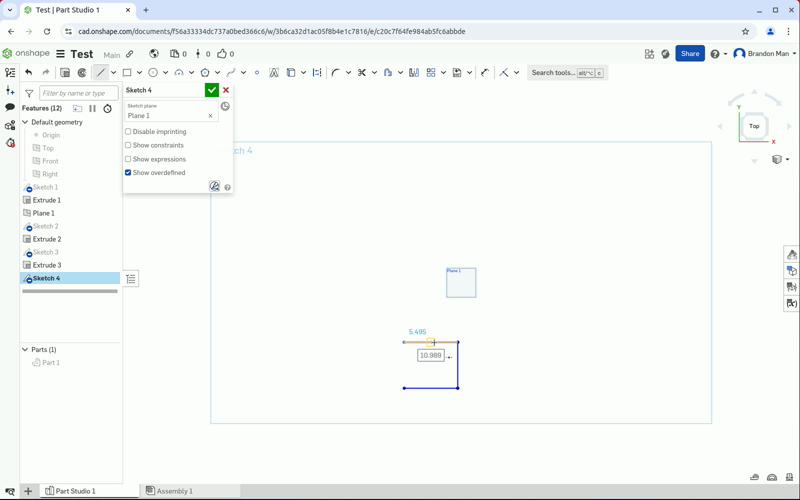
mouse_move(404, 388)
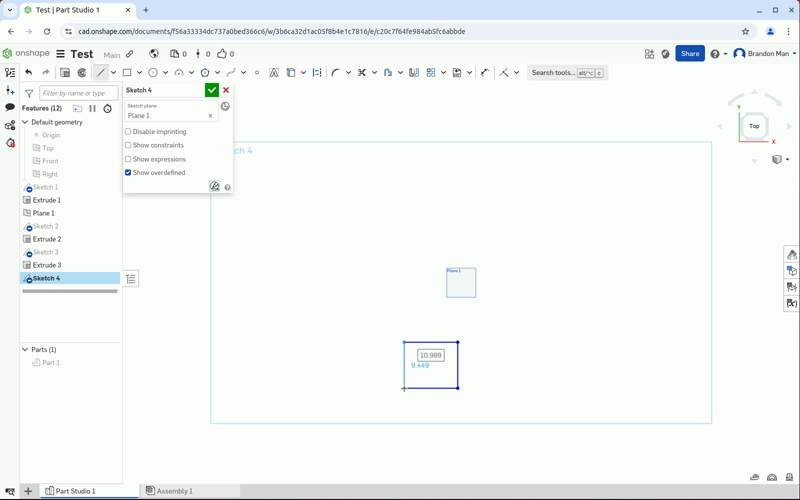
key_up(shift)
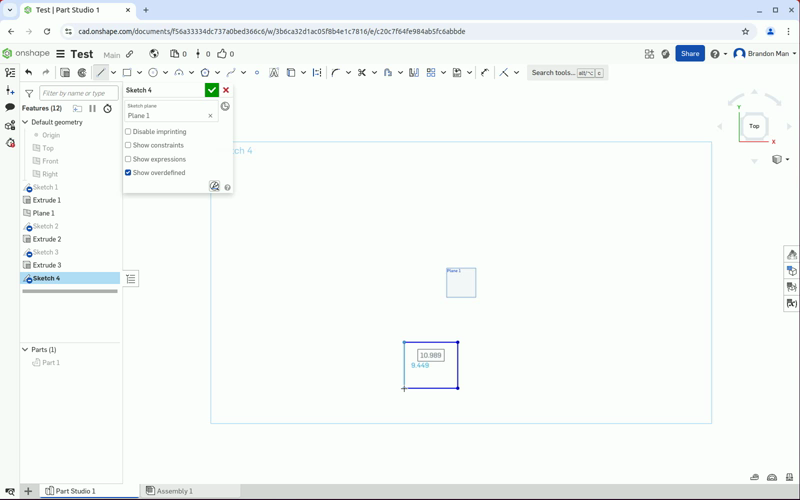
click(404, 388)
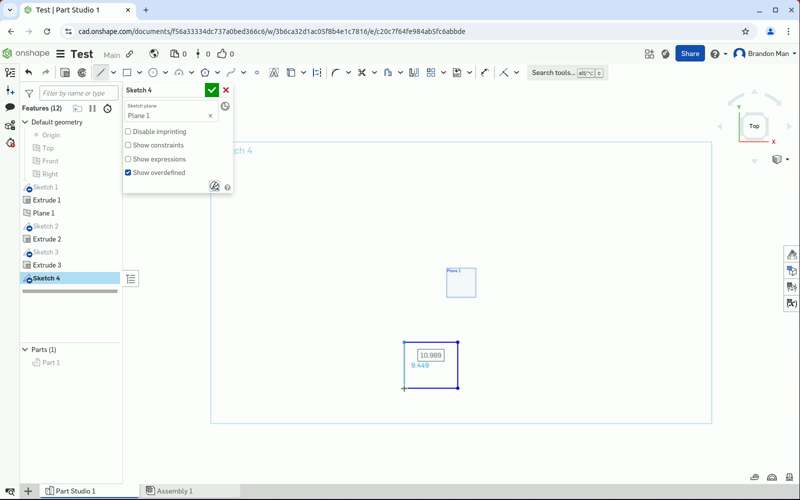
key(esc)
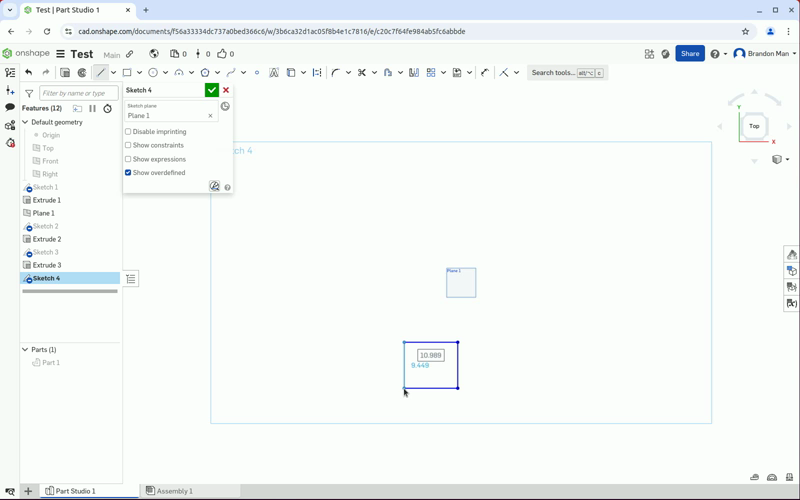
mouse_move(444, 376)
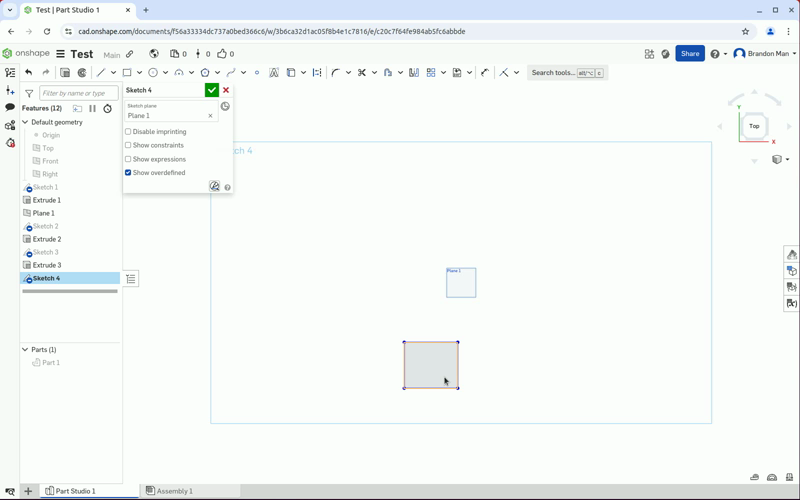
click(444, 376)
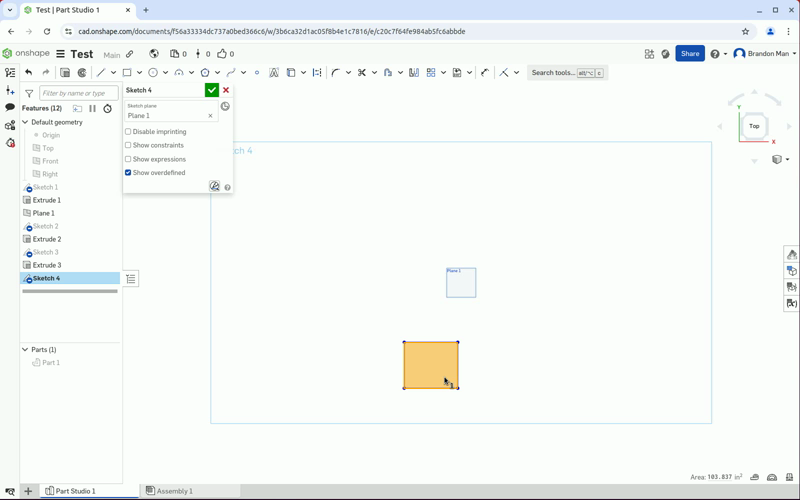
mouse_move(73, 352)
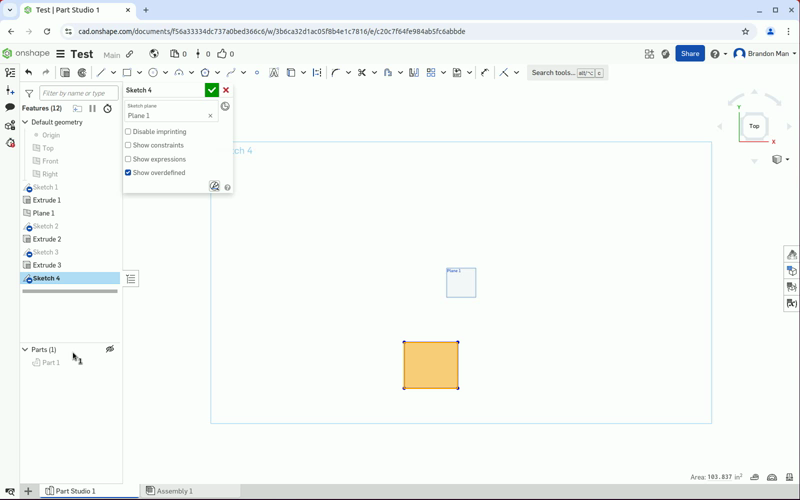
key(shift+y)
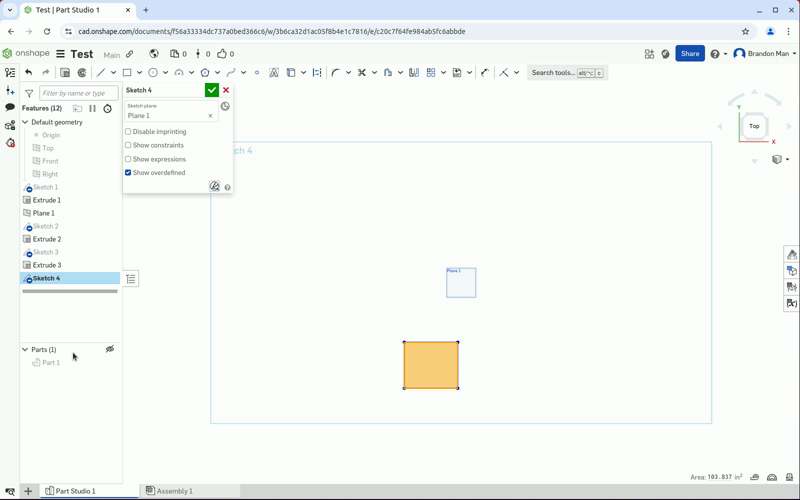
key(shift+e)
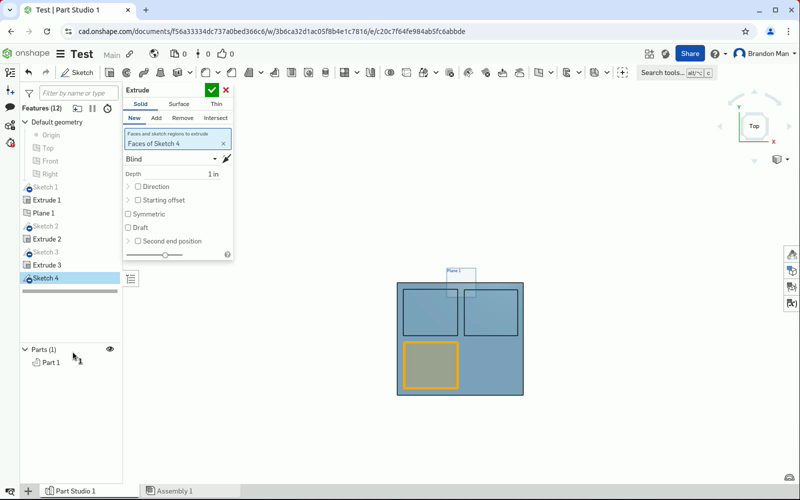
mouse_move(143, 106)
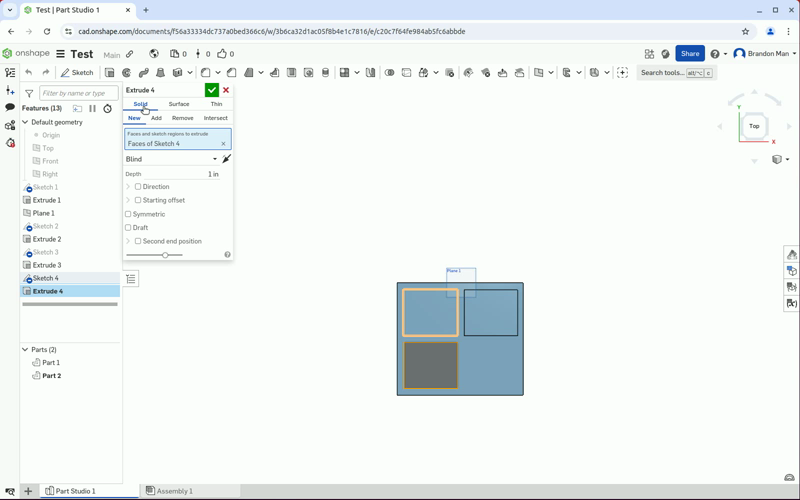
click(143, 106)
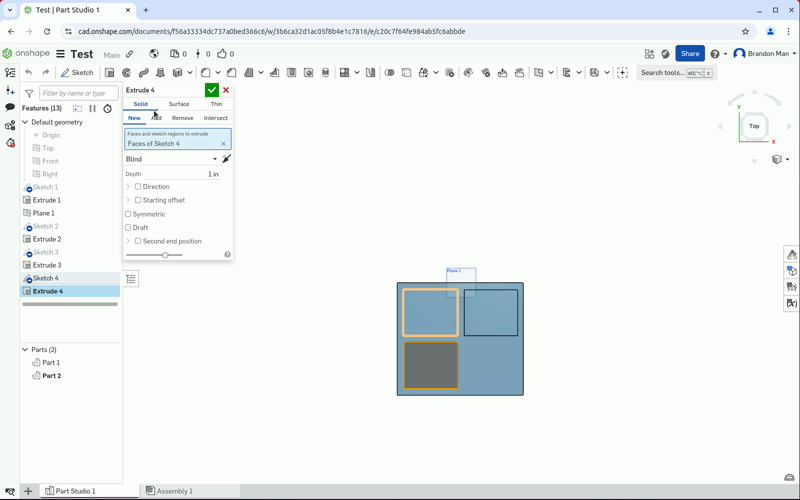
mouse_move(186, 120)
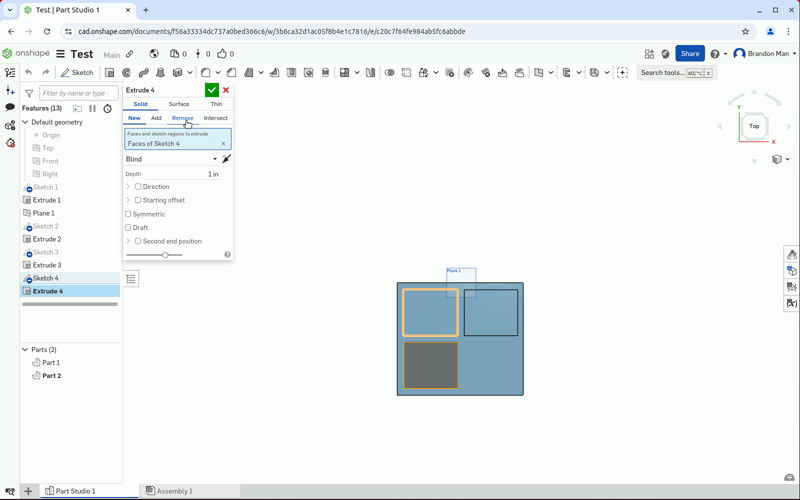
click(186, 120)
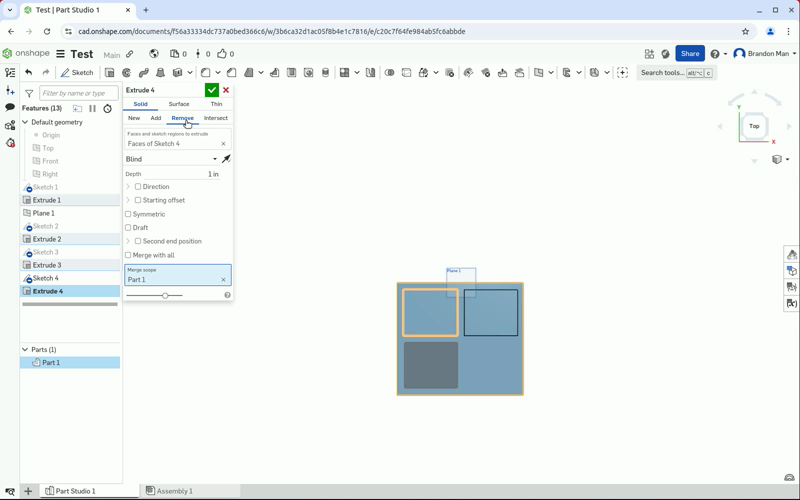
key(tab, 4)
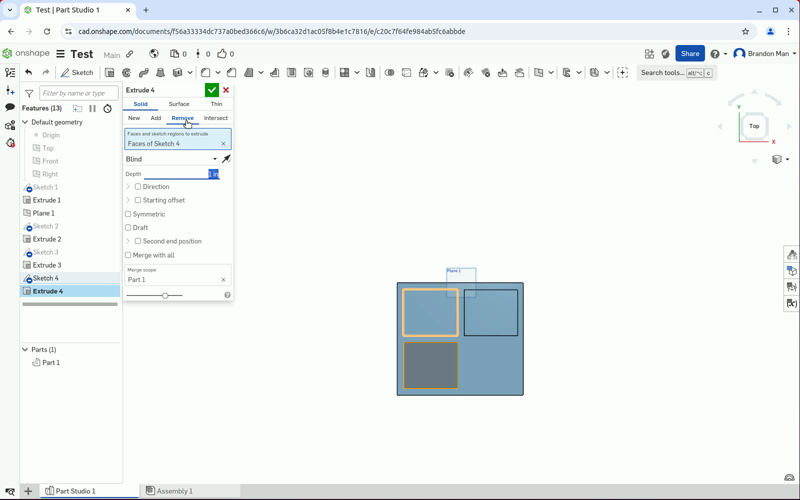
text(30.811)
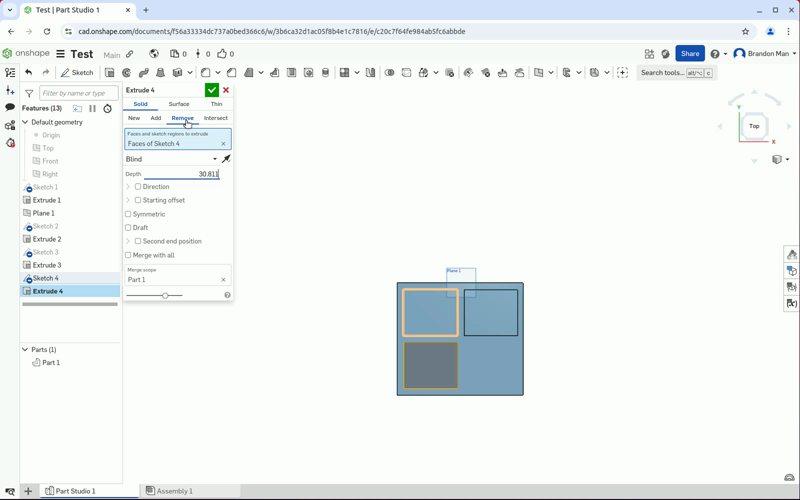
key(tab, 6)
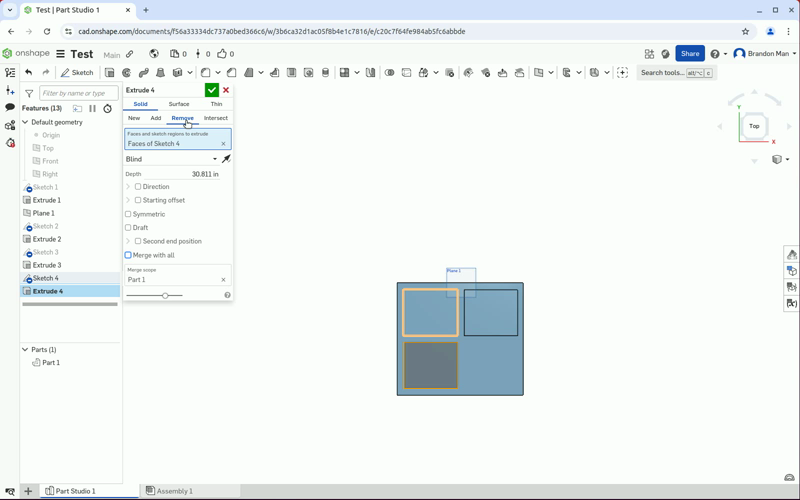
key(space)
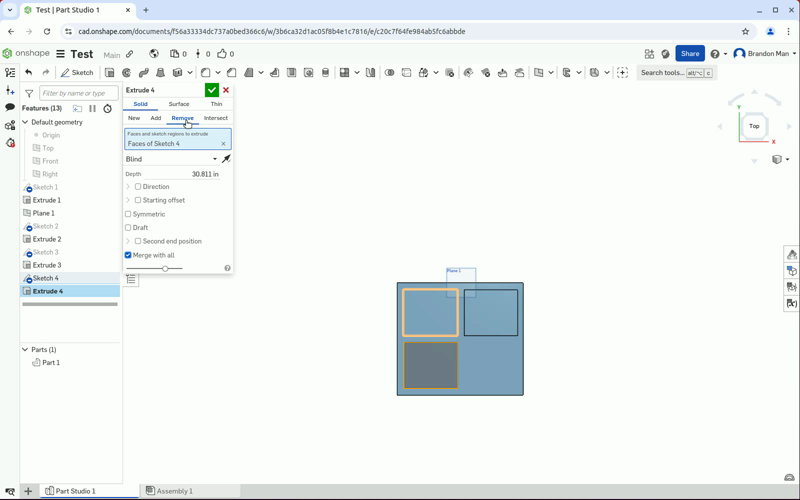
key(enter)
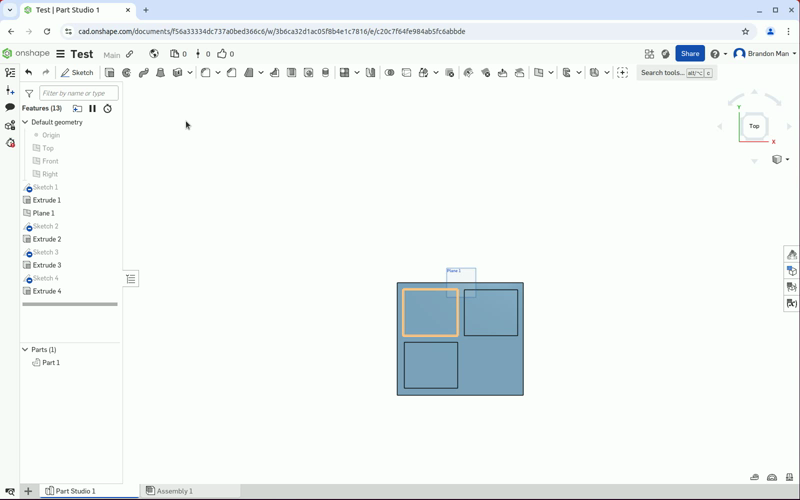
key(shift+h)
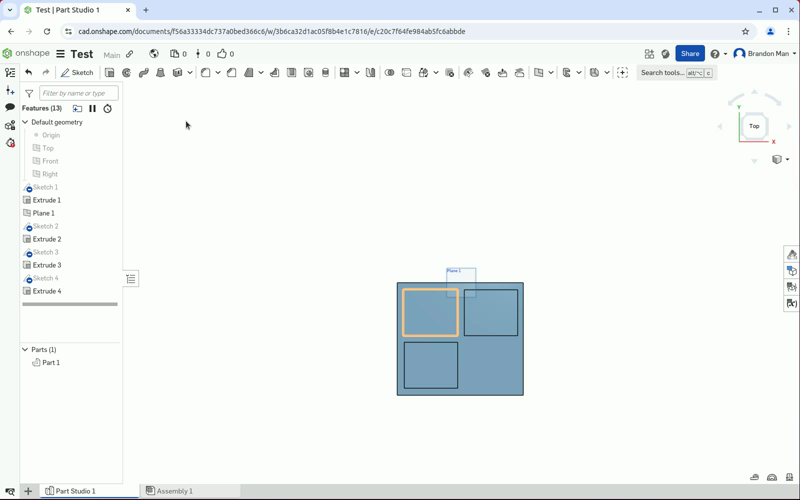
key(shift+h)
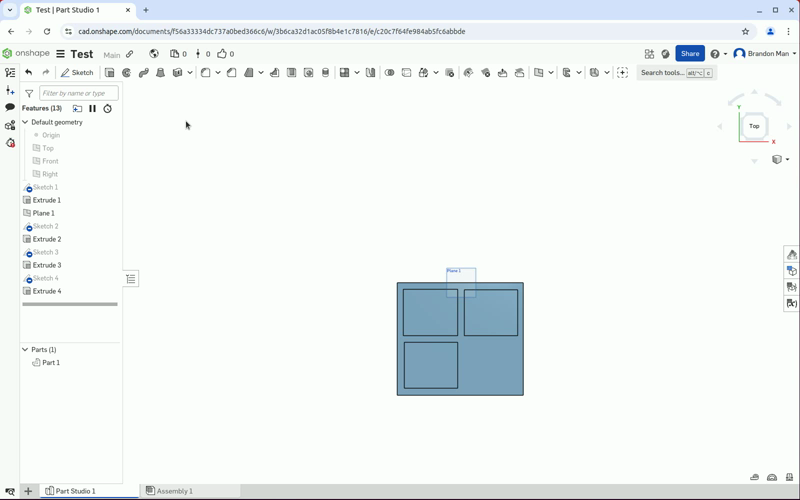
mouse_move(73, 189)
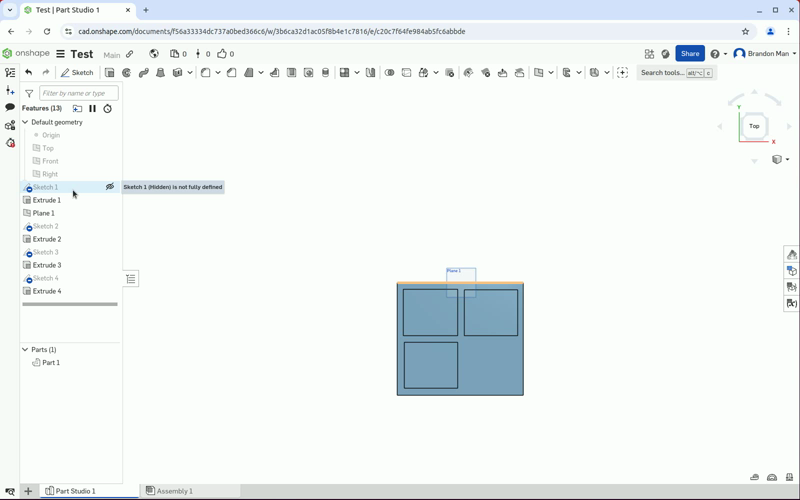
click(73, 189)
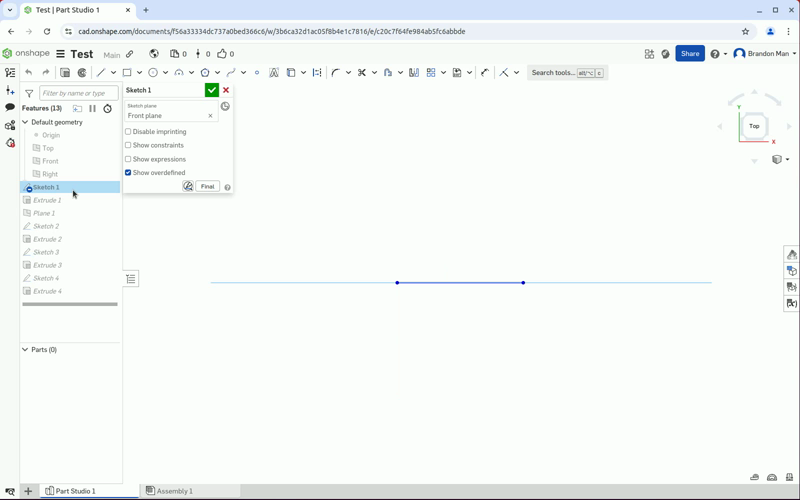
mouse_move(229, 92)
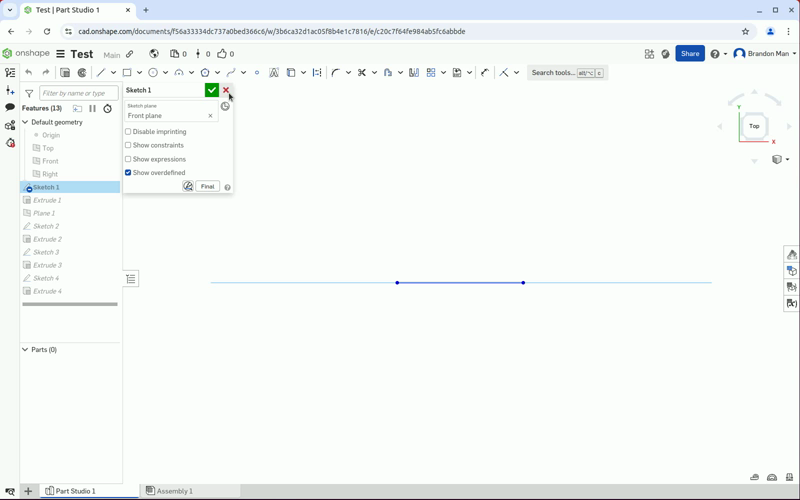
click(229, 92)
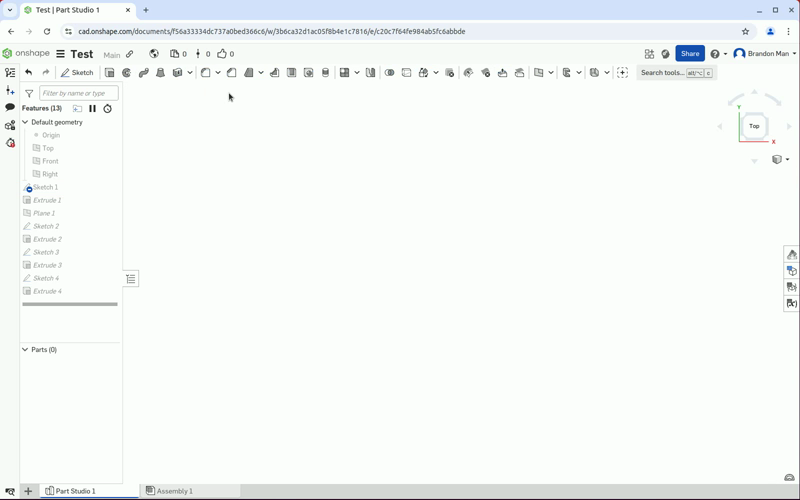
key(shift+s)
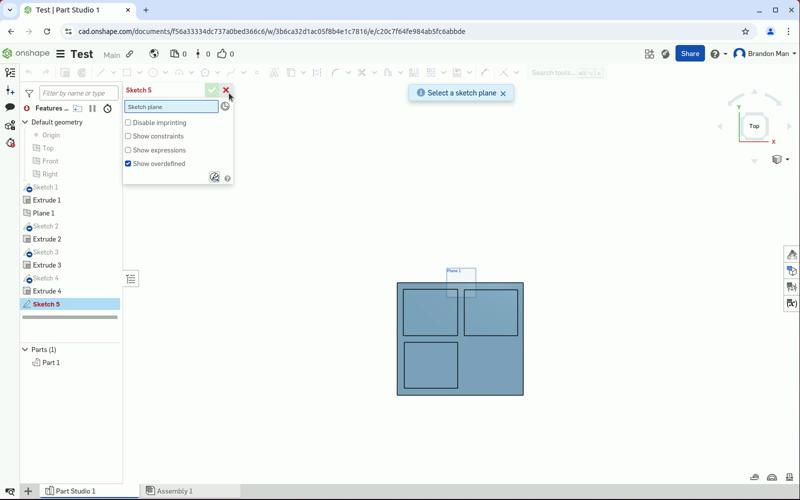
mouse_move(73, 215)
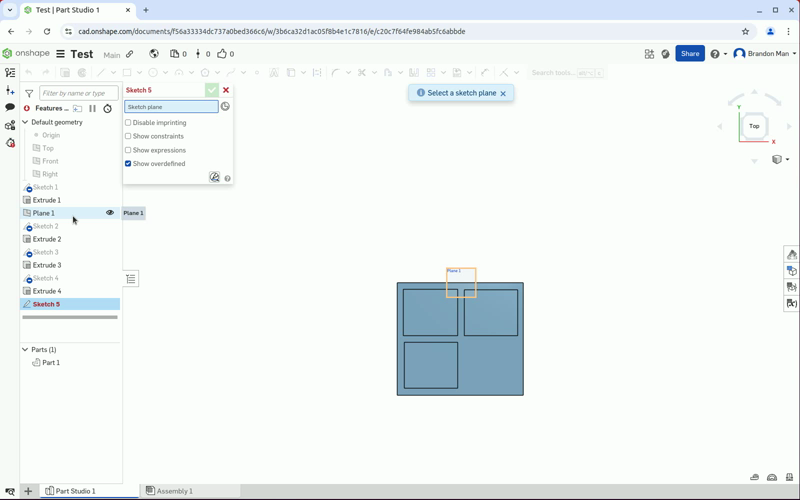
click(73, 215)
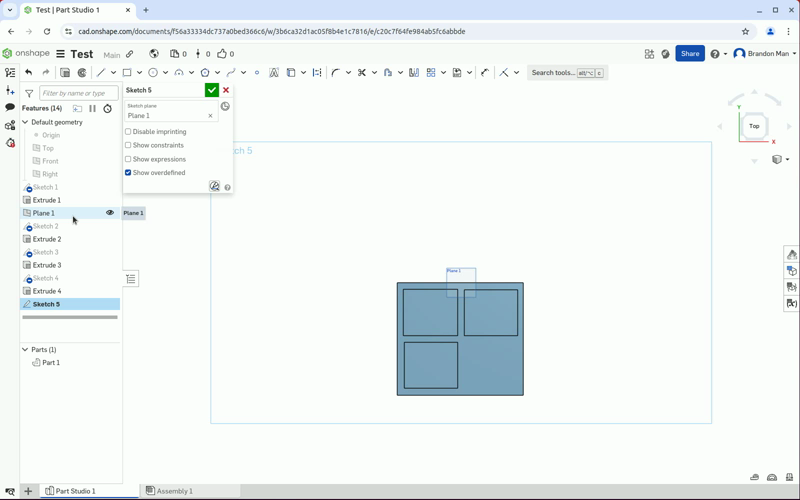
mouse_move(73, 352)
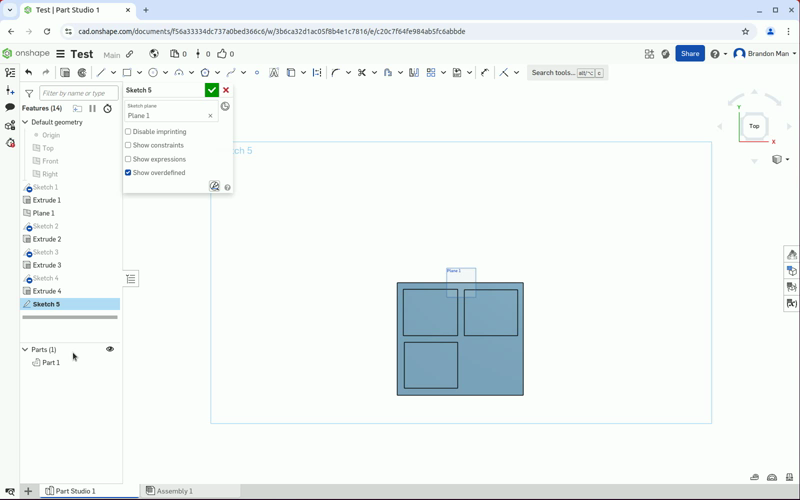
key(y)
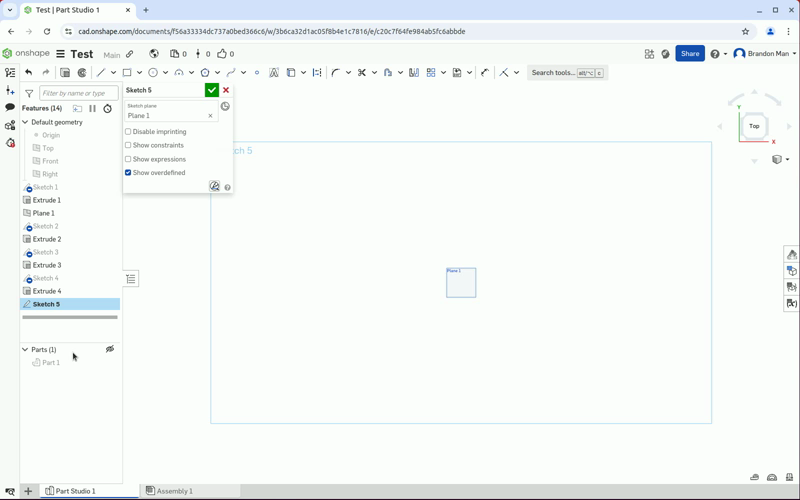
key(l)
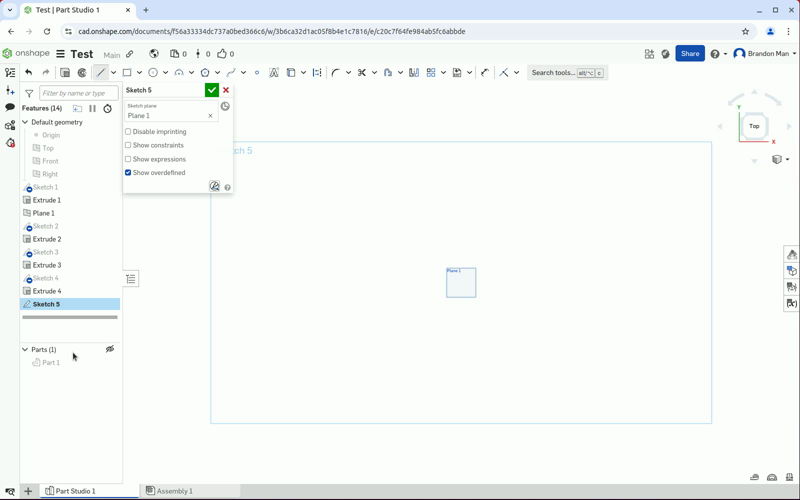
key_down(shift)
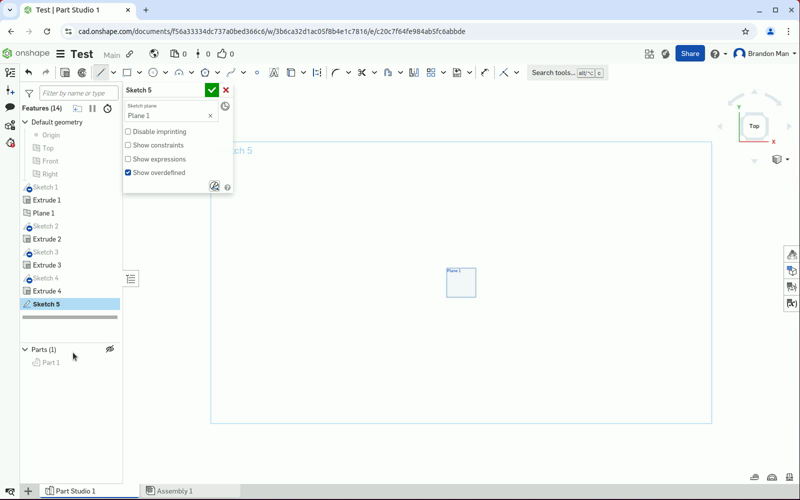
mouse_move(464, 388)
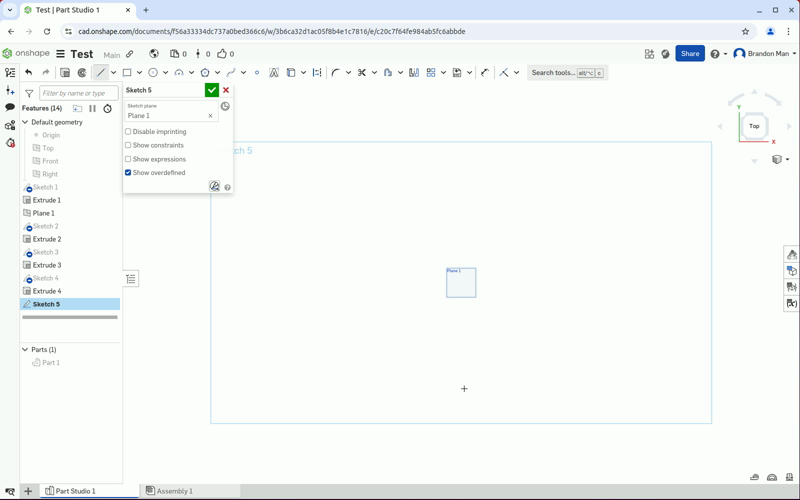
click(464, 388)
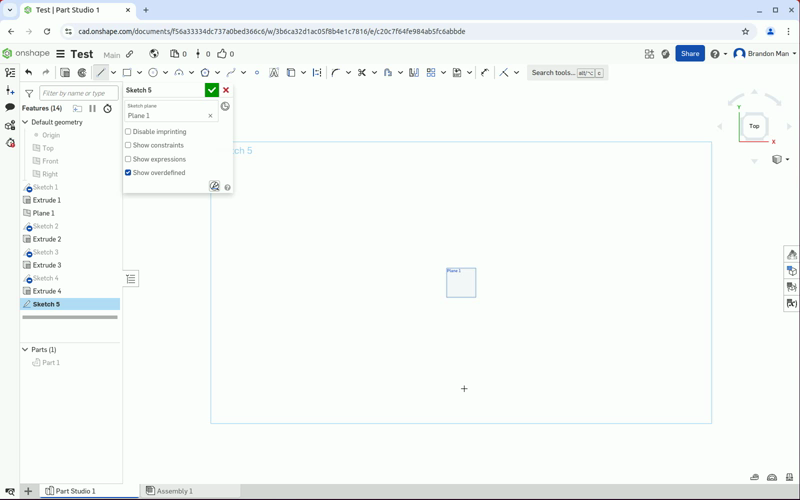
key_up(shift)
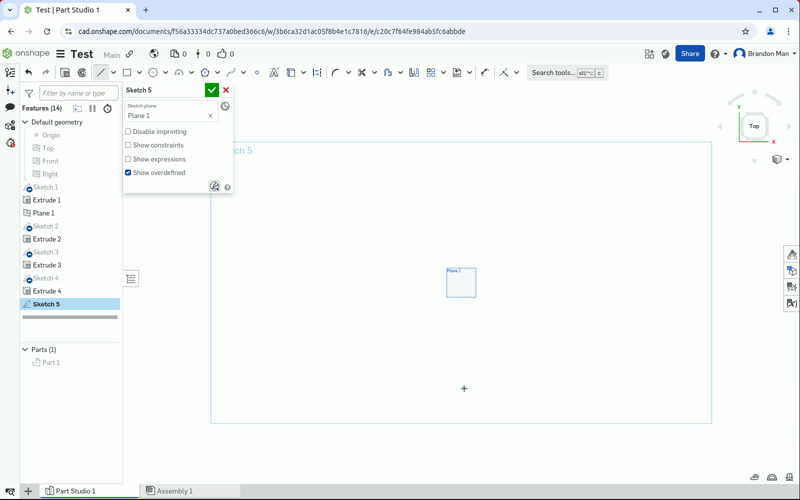
key_down(shift)
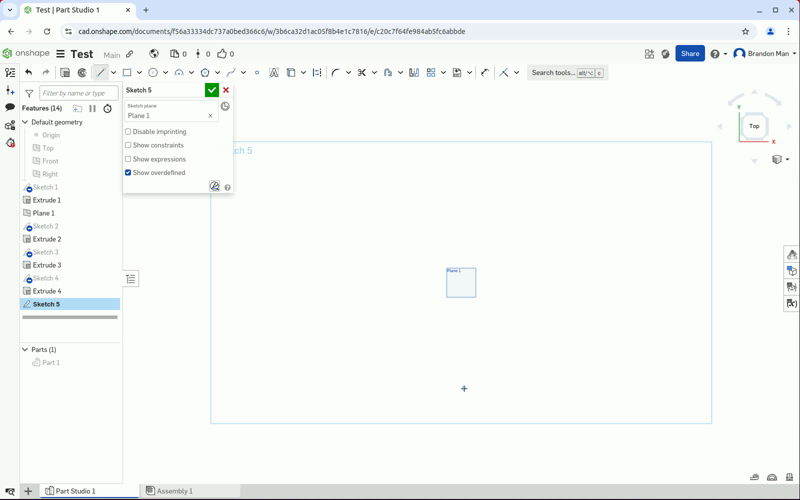
mouse_move(494, 388)
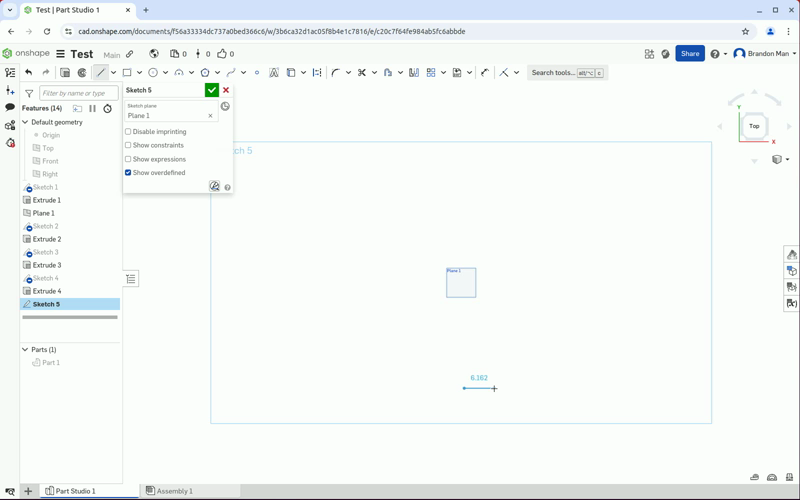
mouse_move(517, 388)
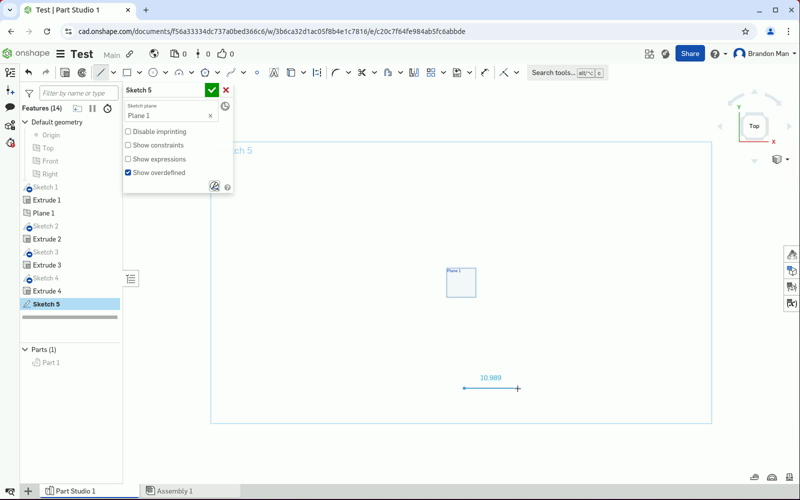
click(517, 388)
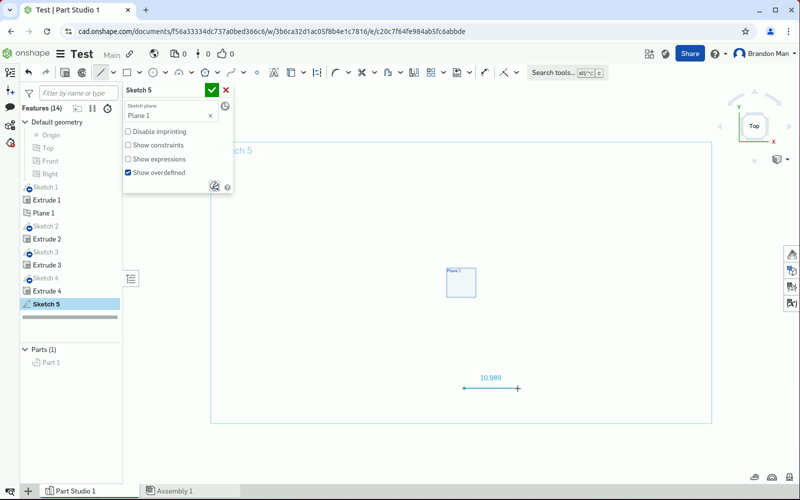
key_up(shift)
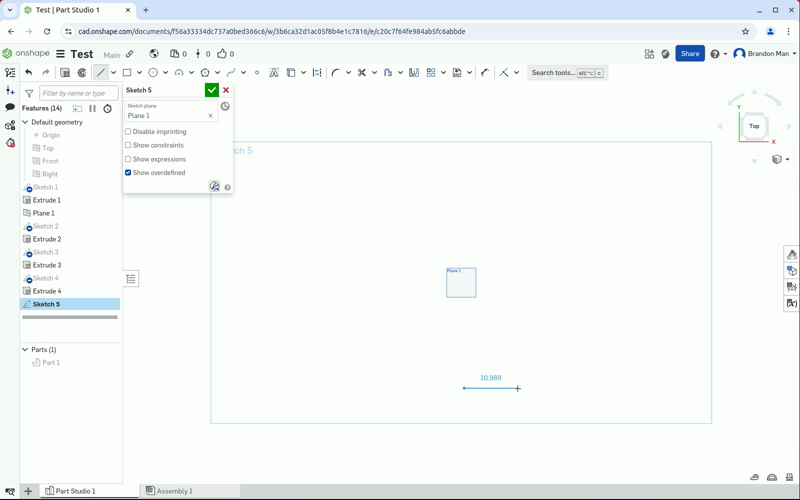
key_down(shift)
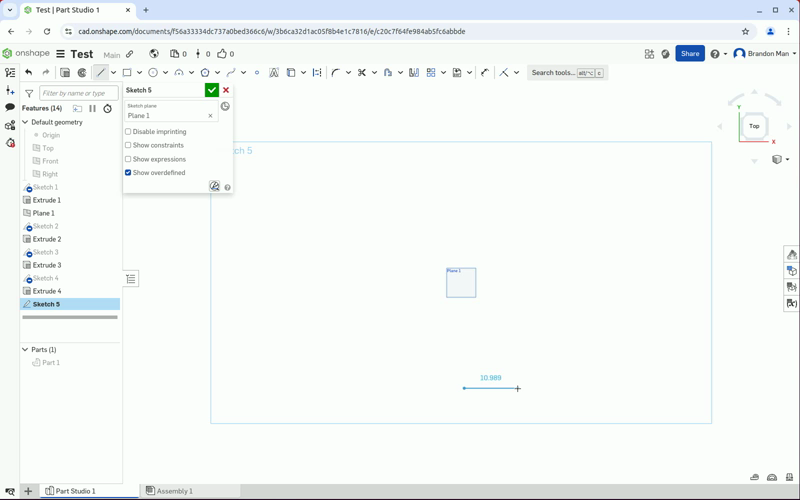
mouse_move(547, 388)
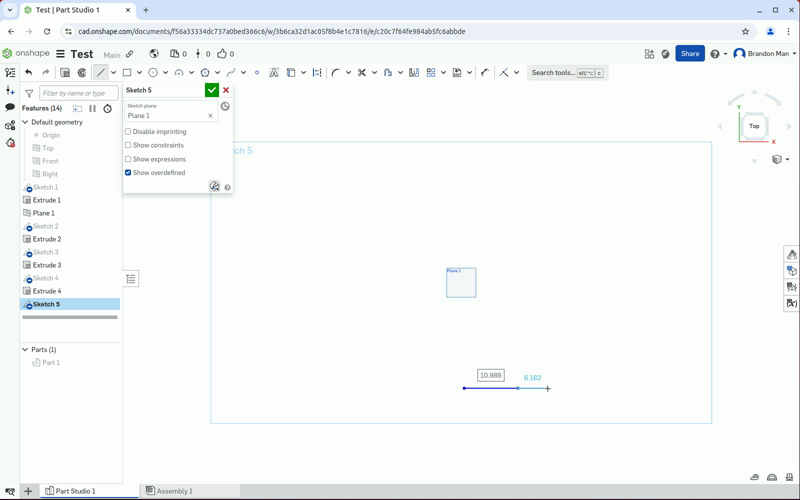
mouse_move(517, 342)
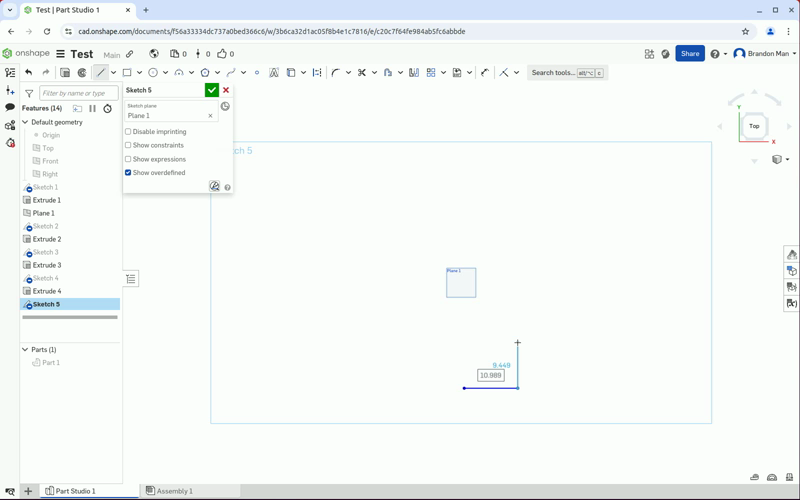
click(517, 342)
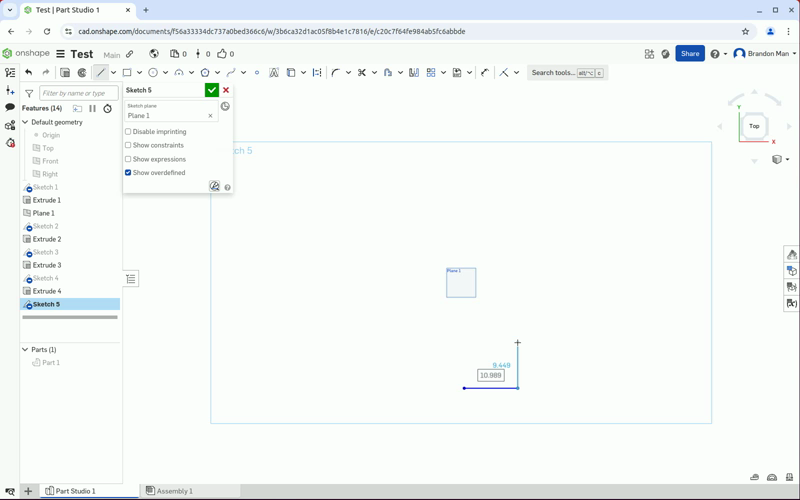
key_up(shift)
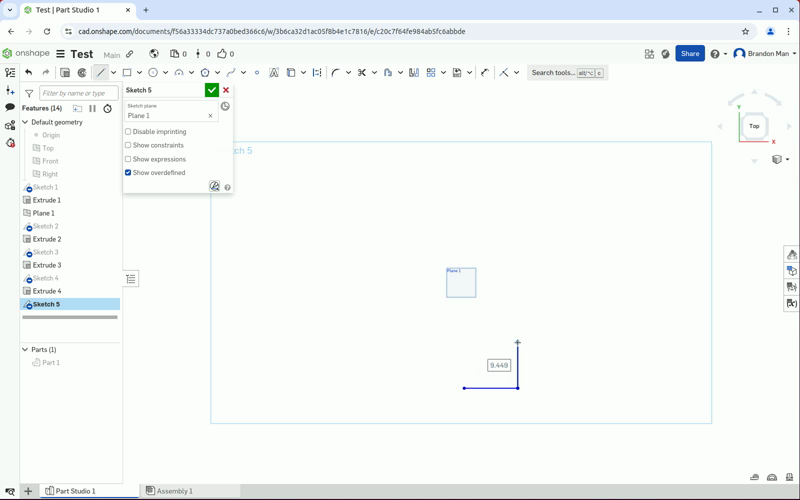
key_down(shift)
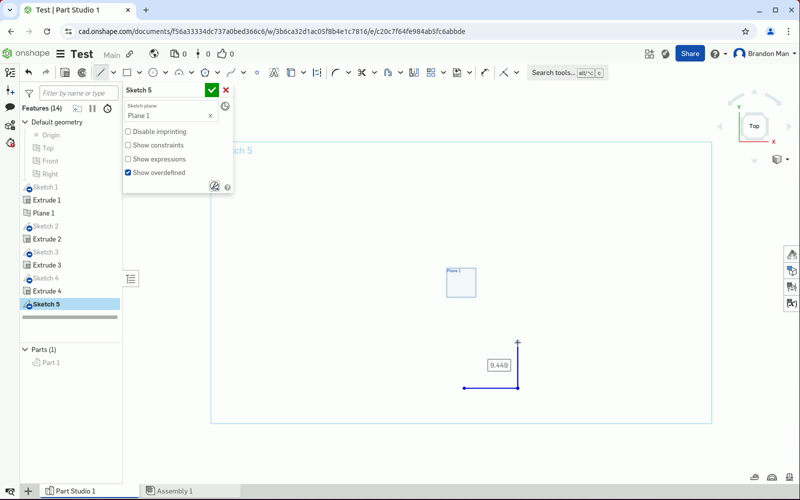
mouse_move(547, 342)
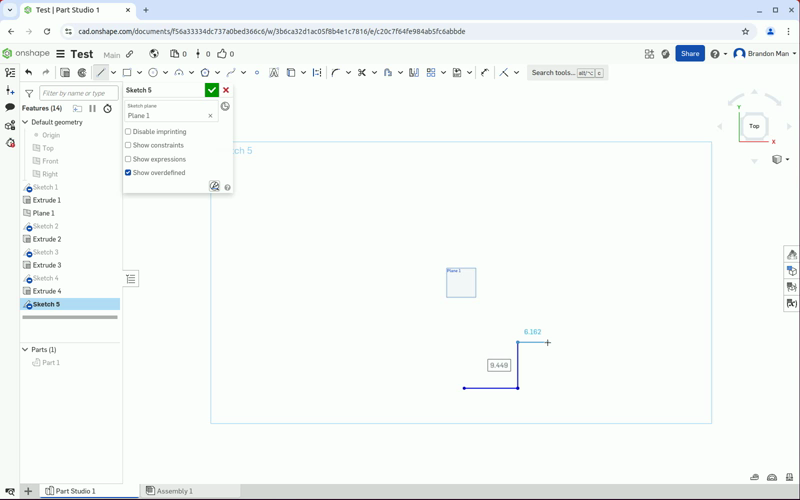
mouse_move(464, 342)
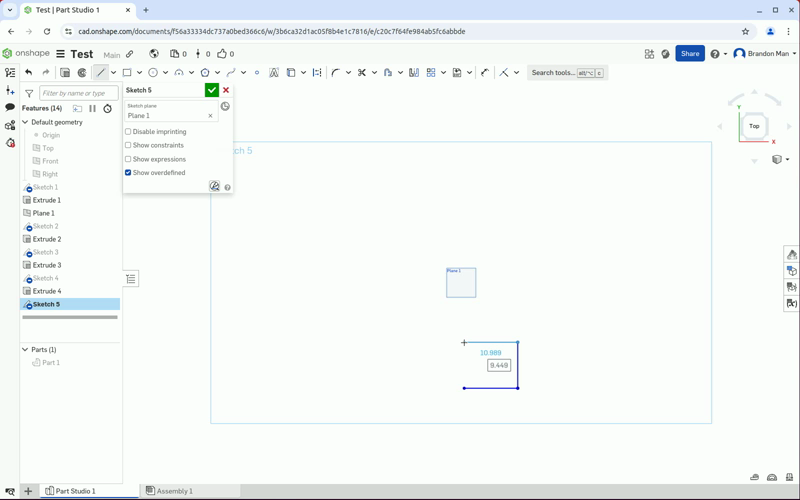
click(464, 342)
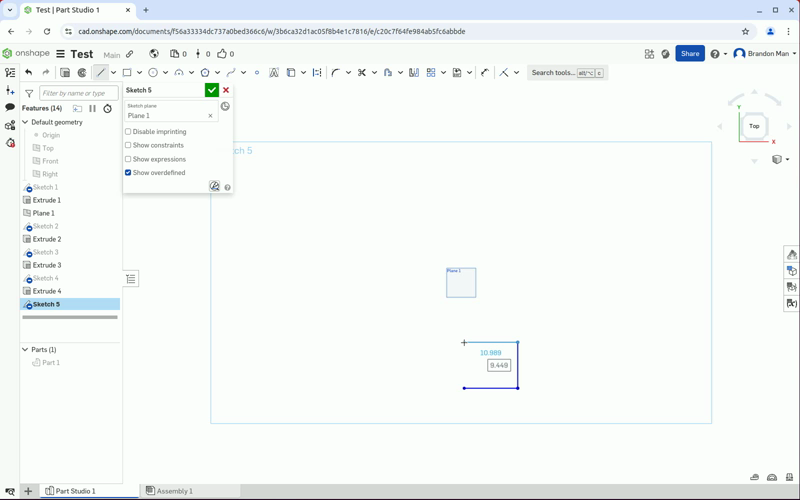
key_up(shift)
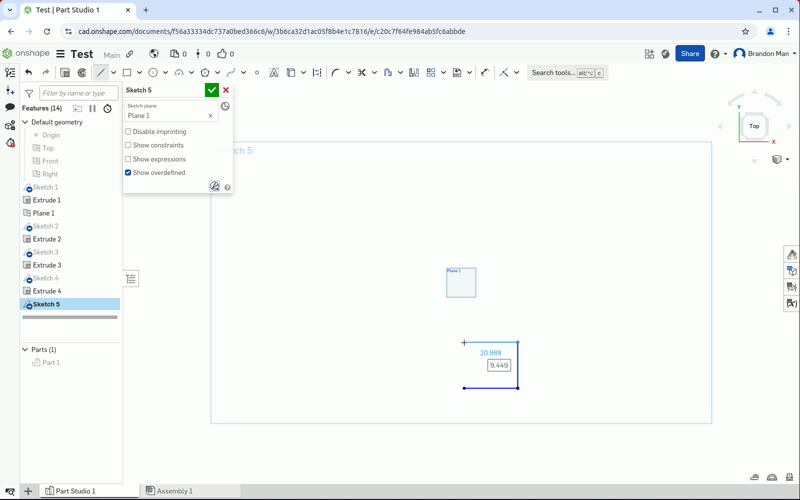
mouse_move(494, 342)
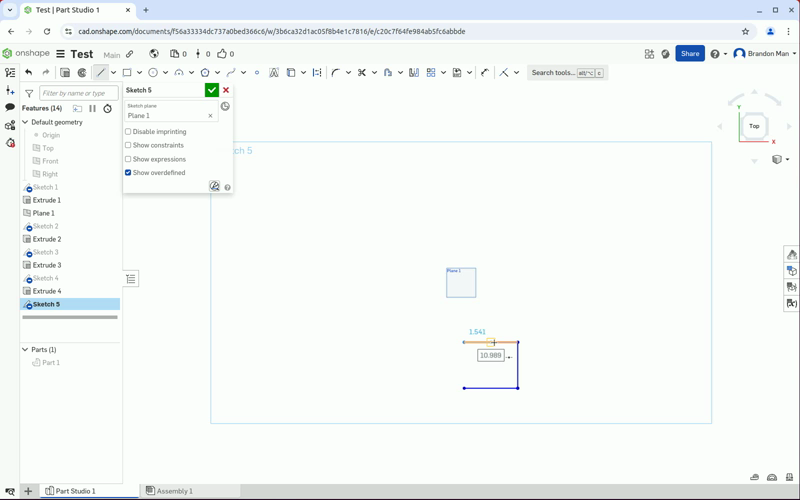
key_down(shift)
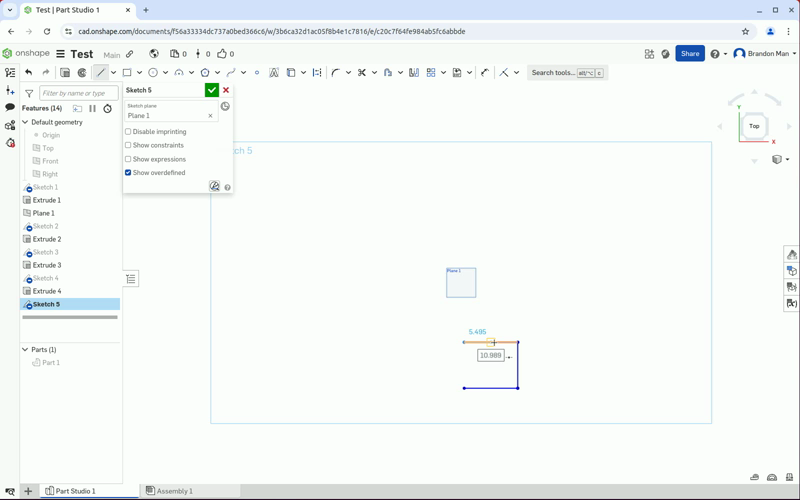
mouse_move(464, 388)
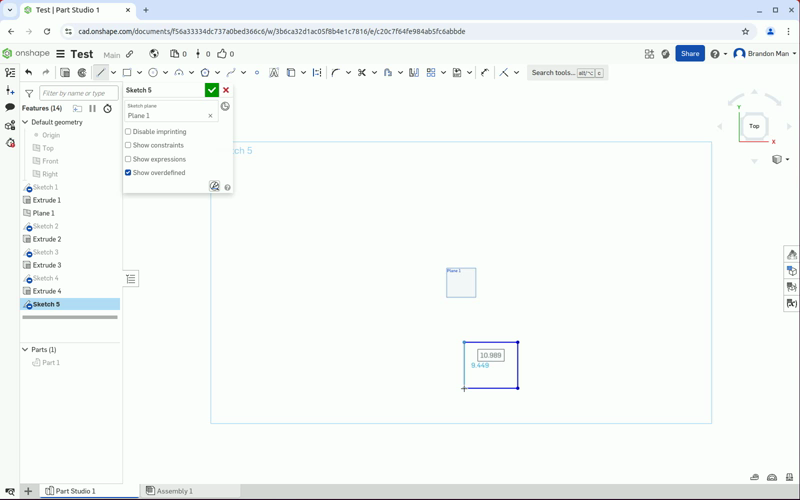
key_up(shift)
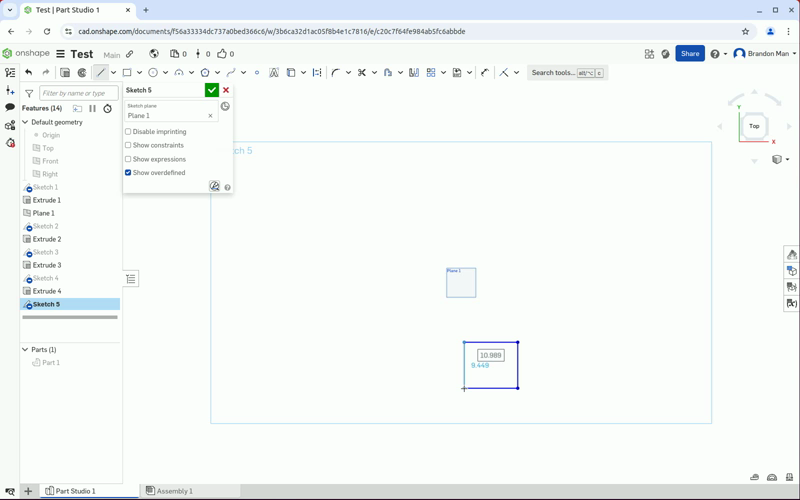
click(464, 388)
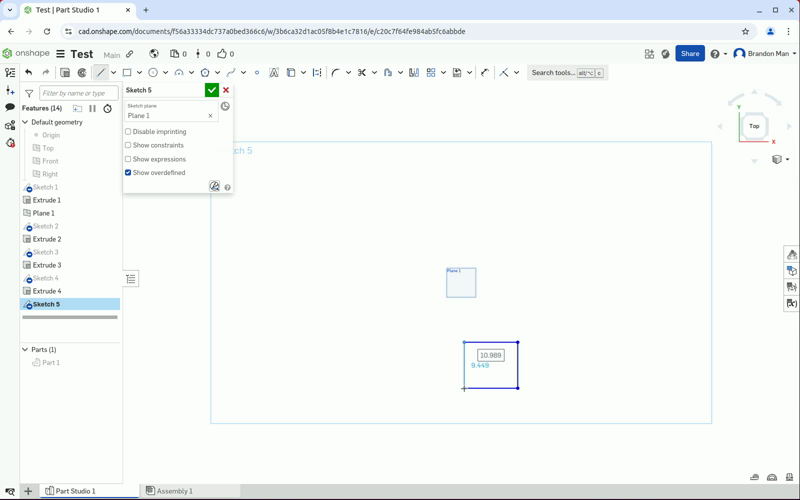
key(esc)
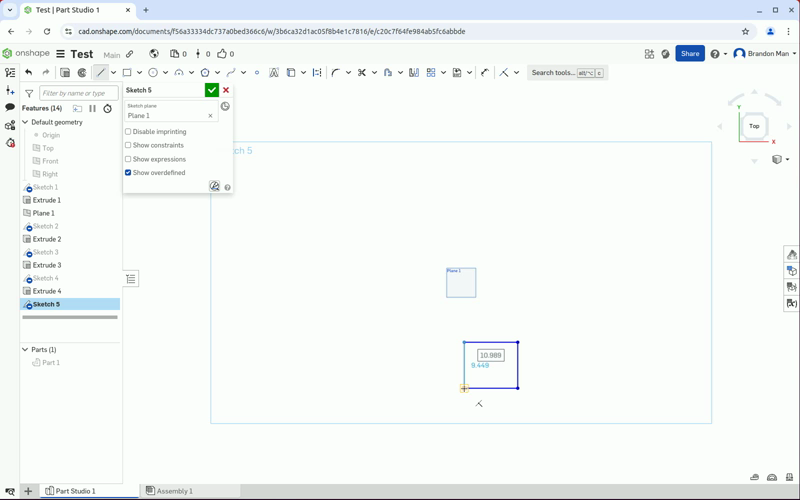
mouse_move(499, 365)
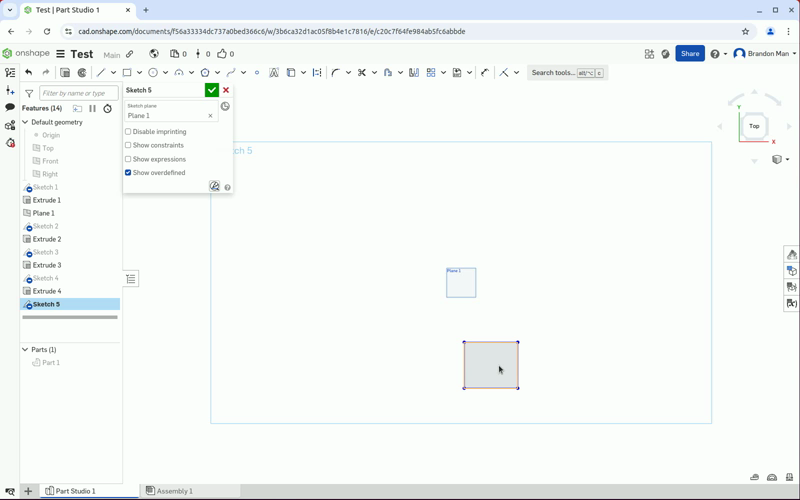
click(499, 365)
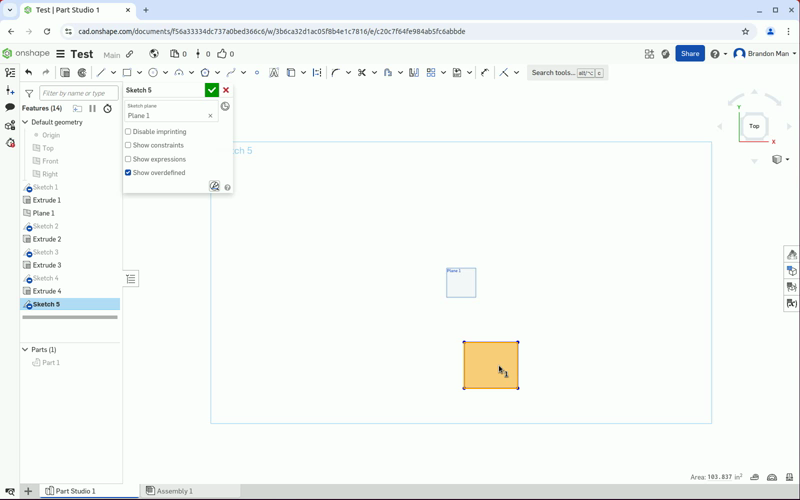
mouse_move(73, 352)
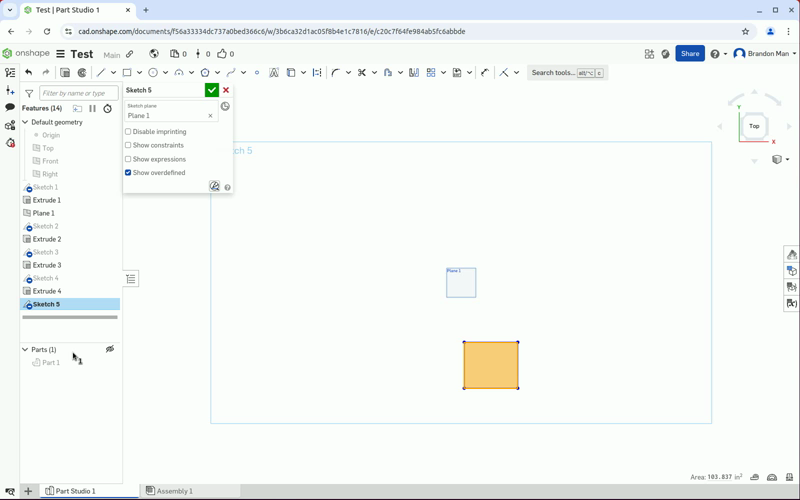
key(shift+y)
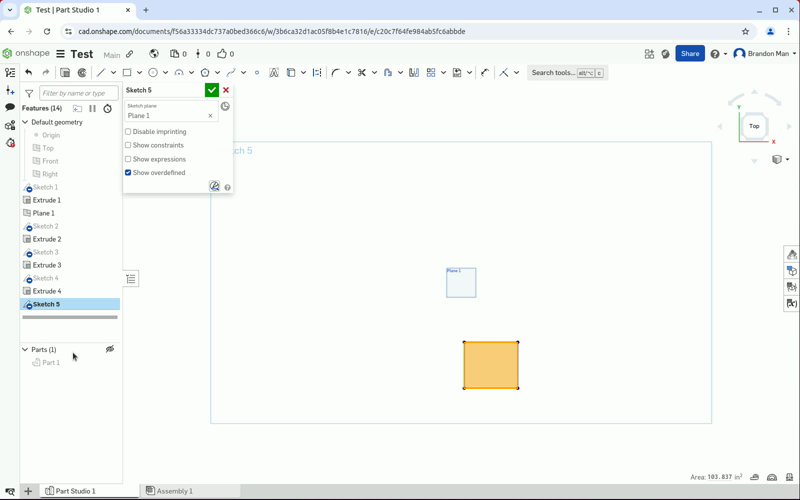
key(shift+e)
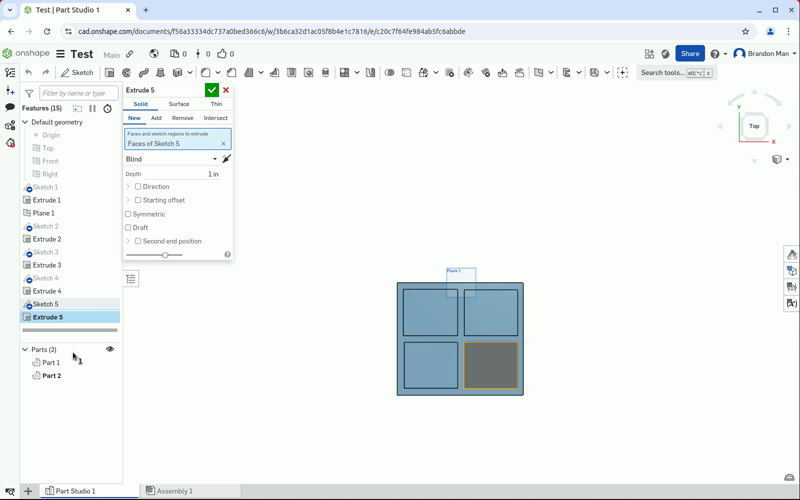
mouse_move(143, 106)
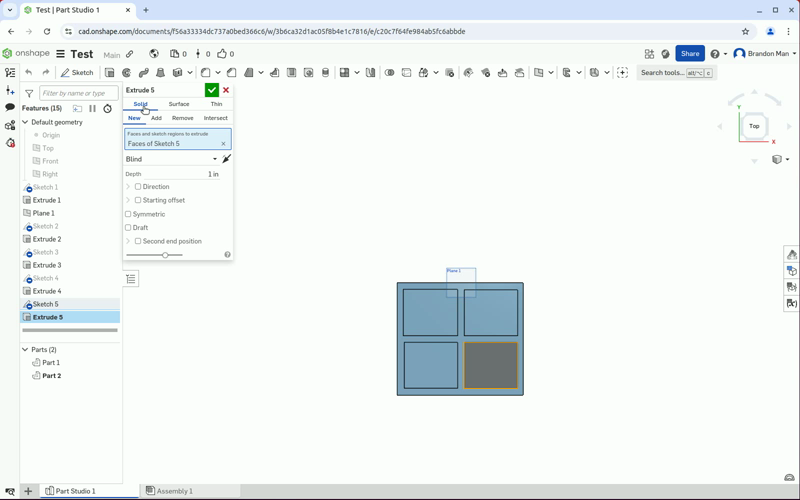
click(143, 106)
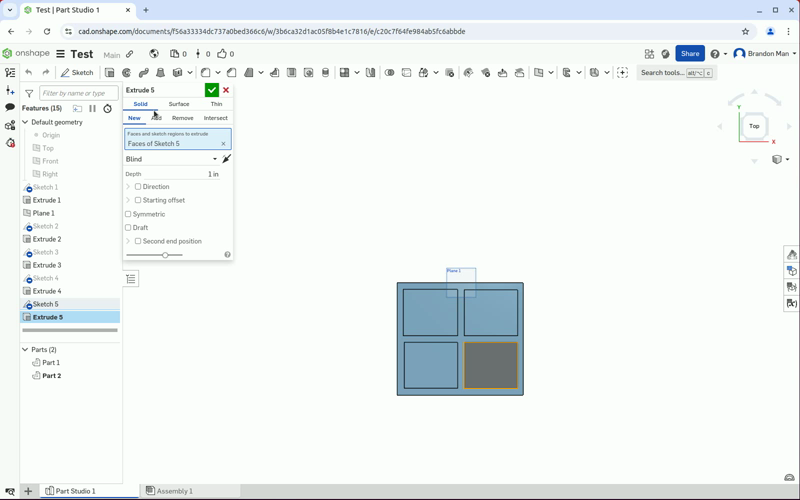
mouse_move(186, 120)
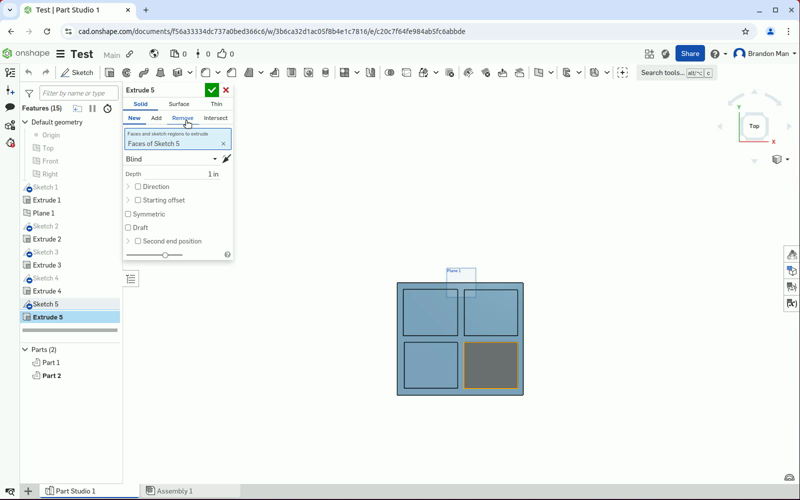
click(186, 120)
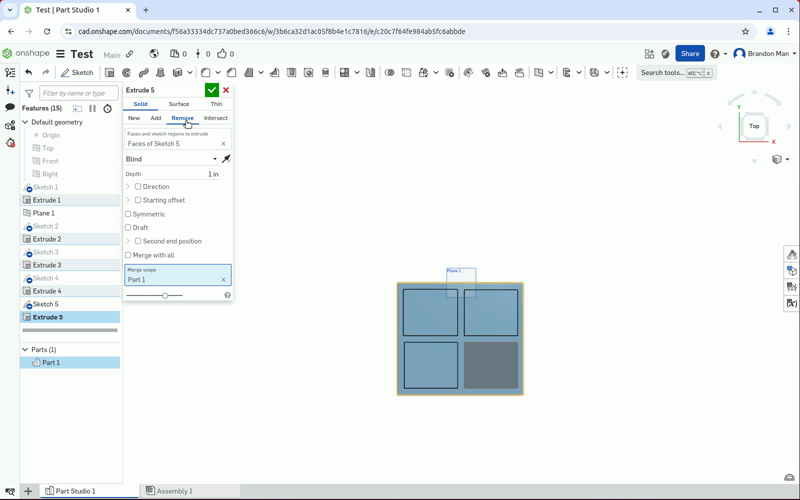
key(tab, 4)
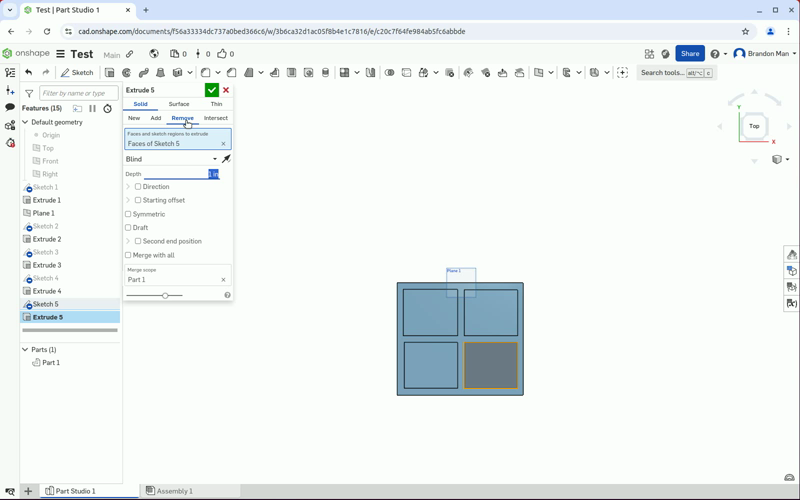
text(30.811)
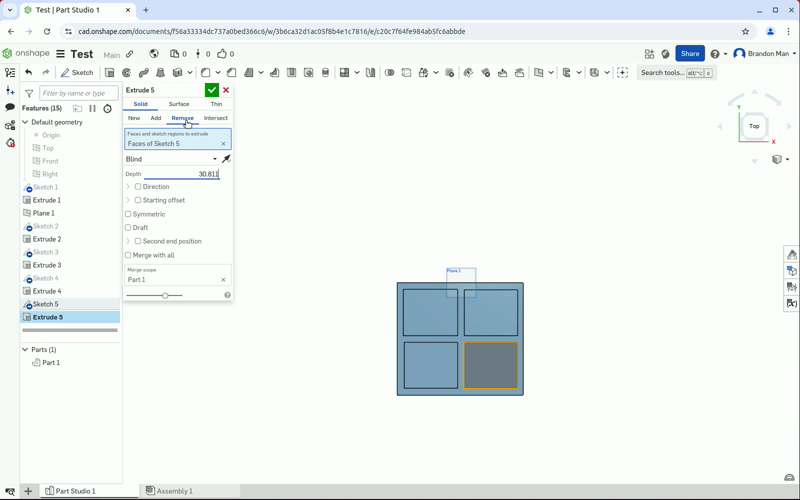
key(tab, 6)
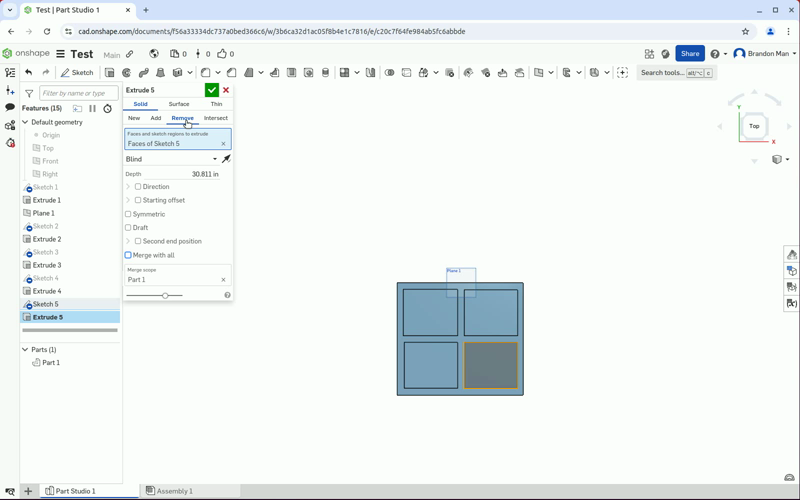
key(space)
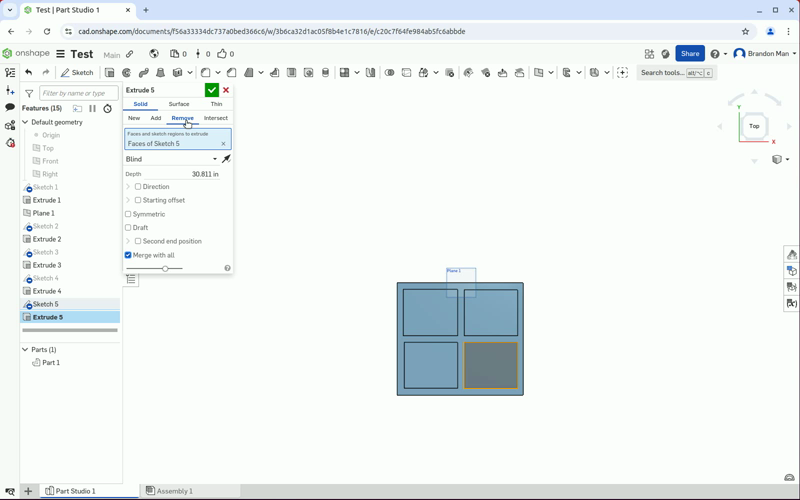
key(enter)
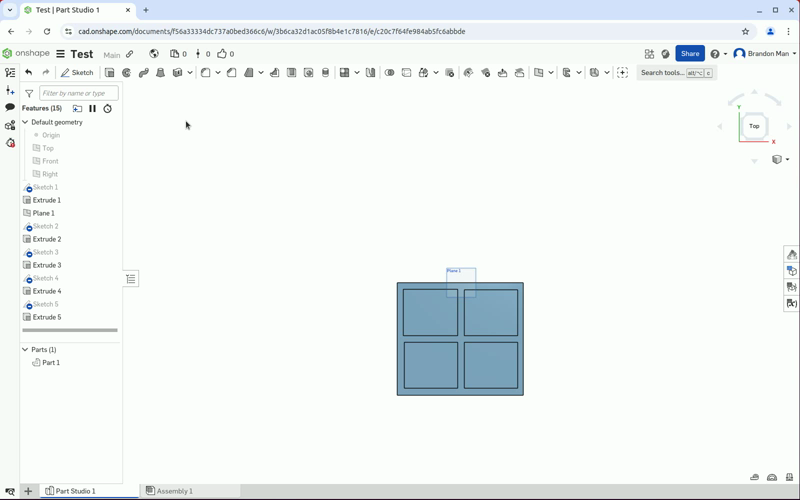
key(shift+h)
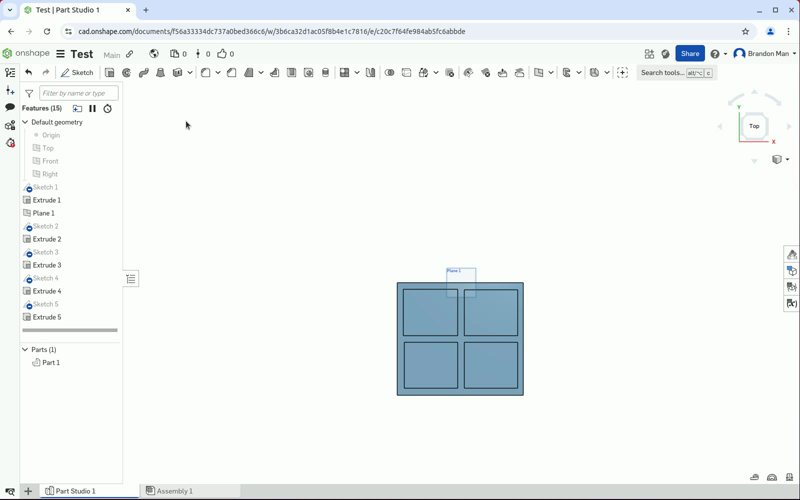
key(shift+h)
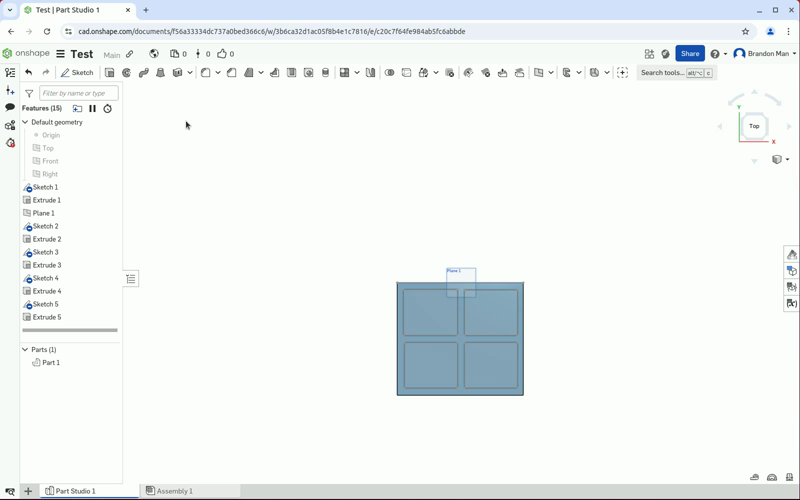
key(shift+7)
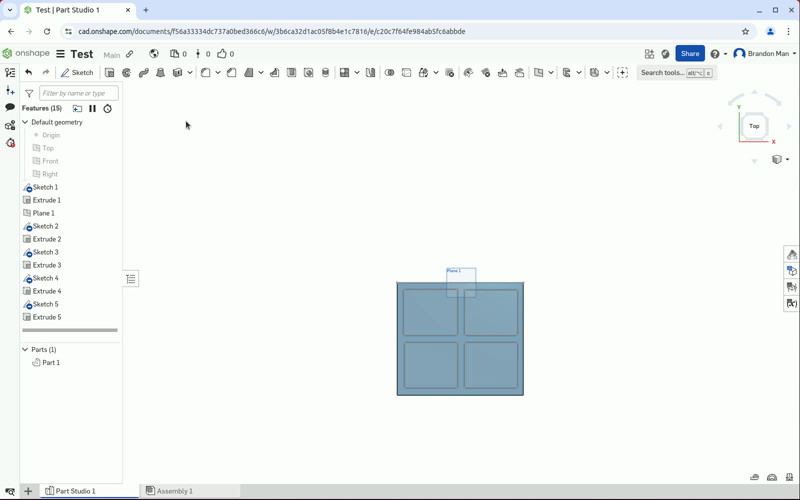
key(up, 3)
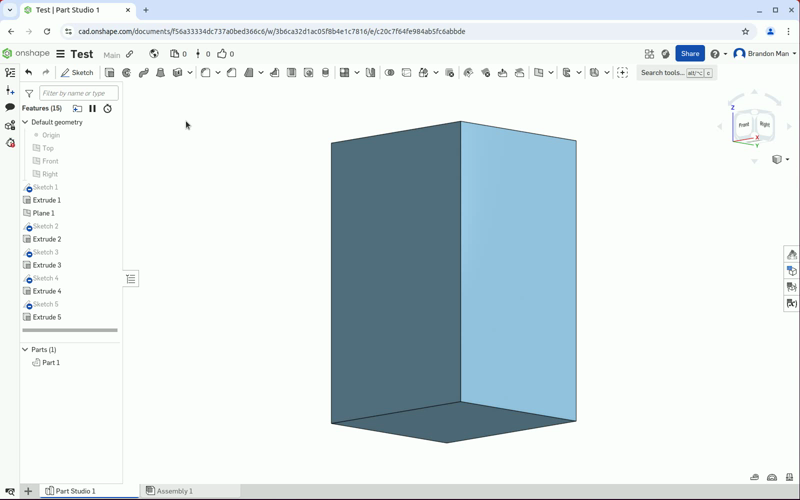
key(left, 3)
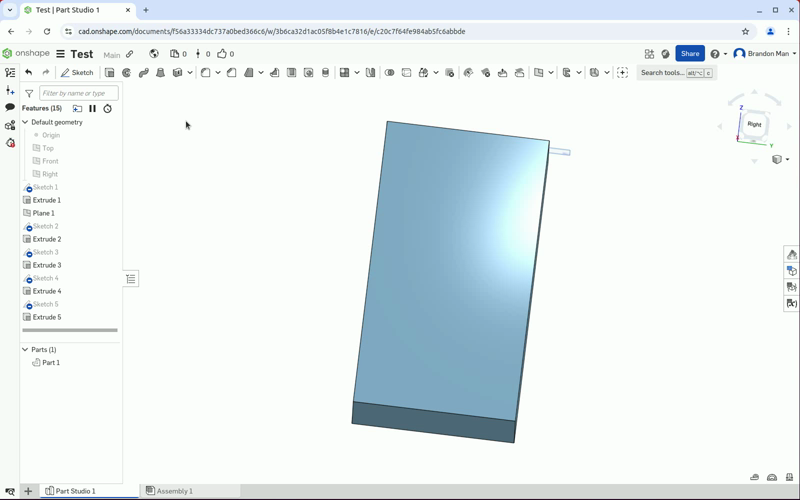
key(right, 3)
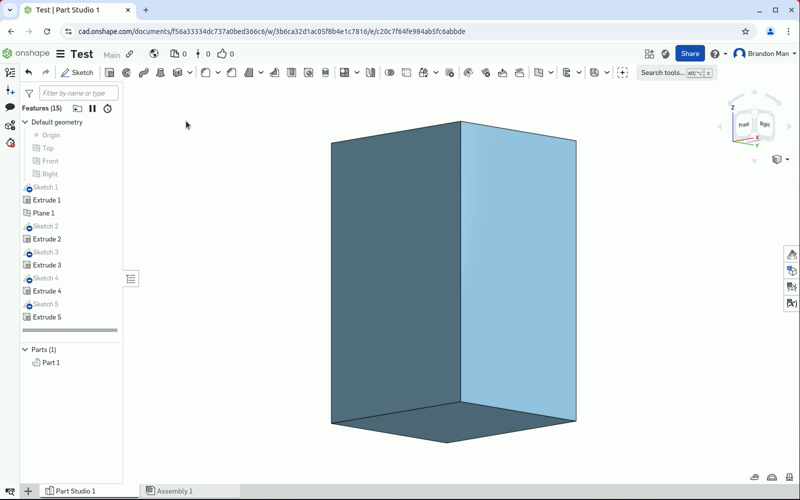
key(down, 3)
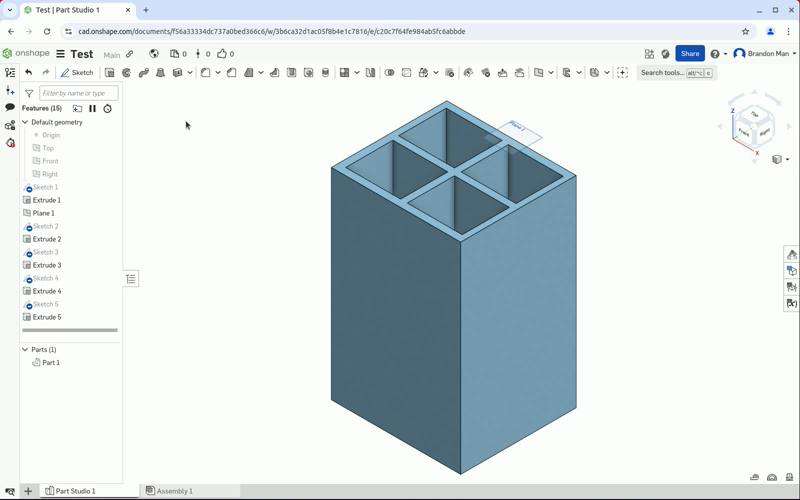
mouse_move(73, 189)
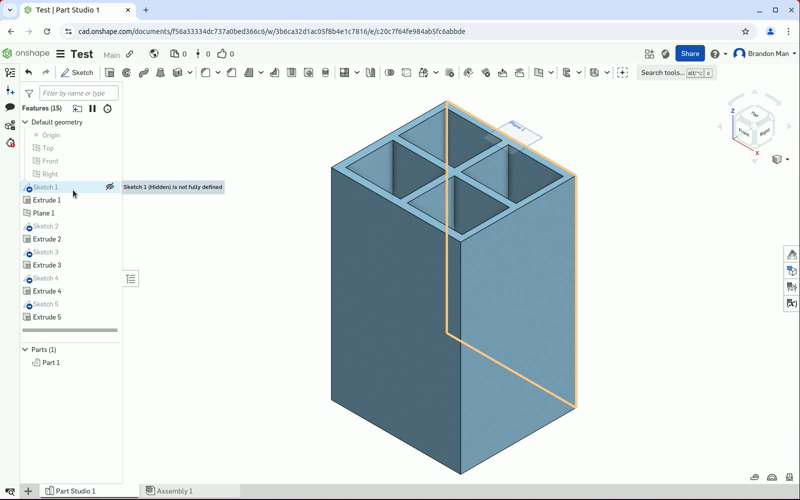
click(73, 189)